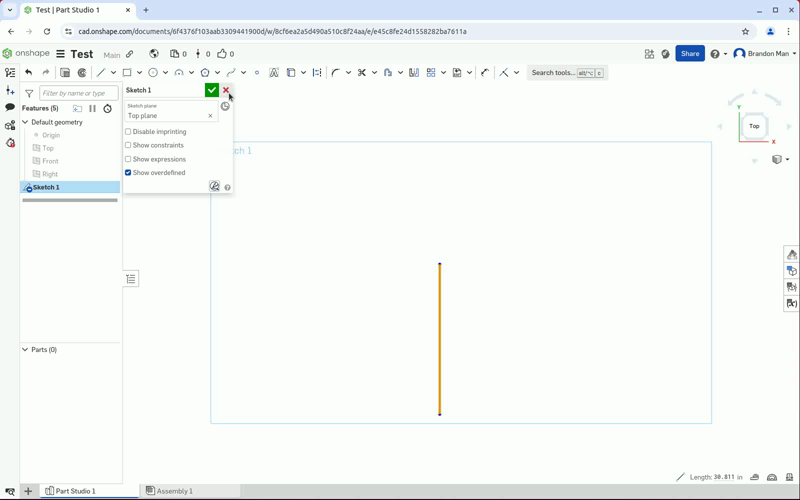
key(shift+h)
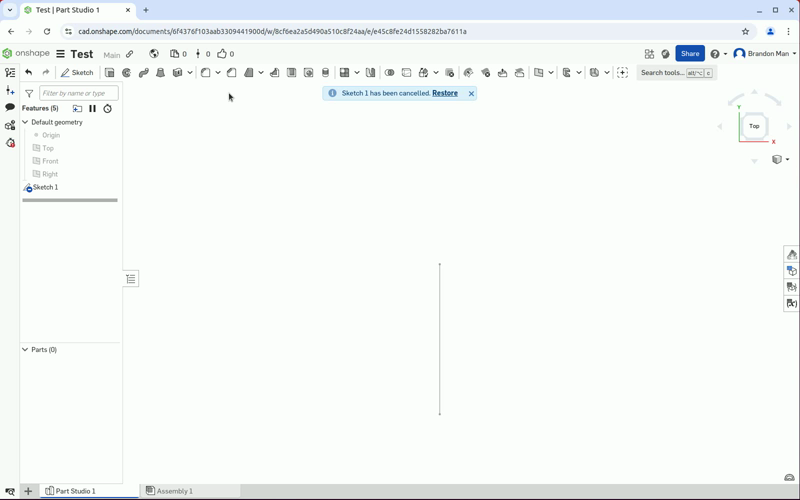
mouse_move(73, 352)
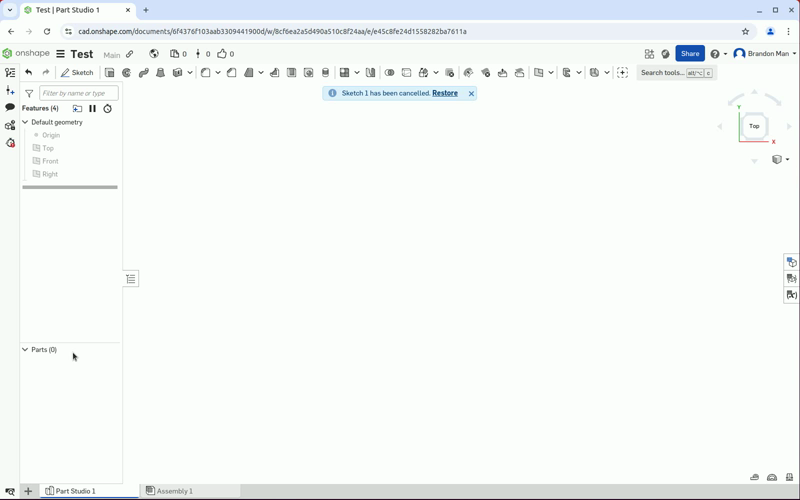
key(y)
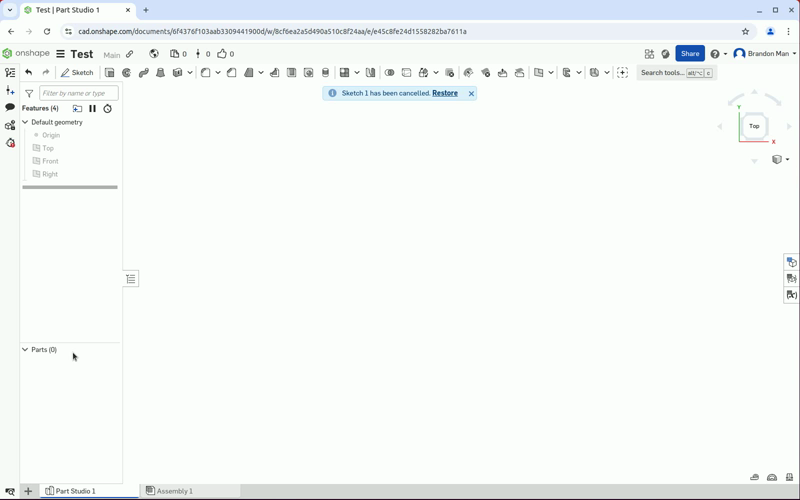
key(shift+p)
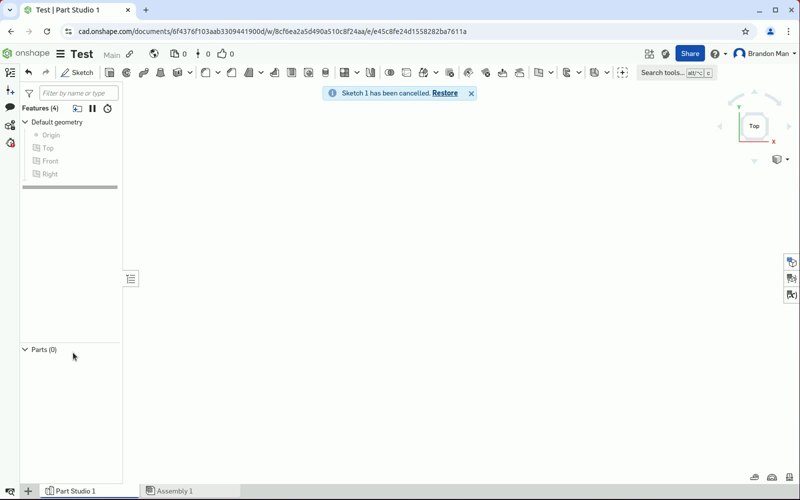
key(space)
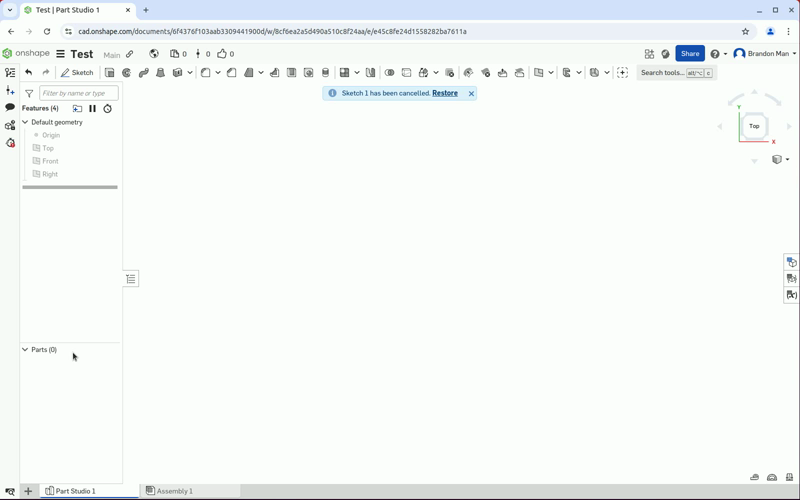
key_down(shift)
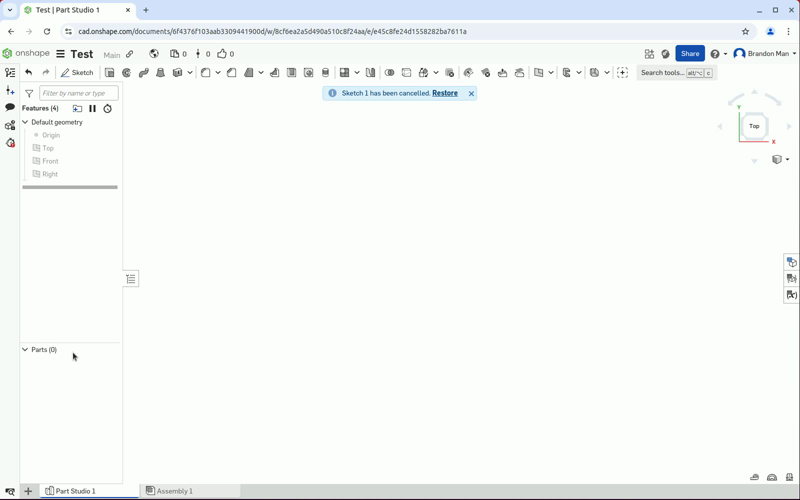
key(up)
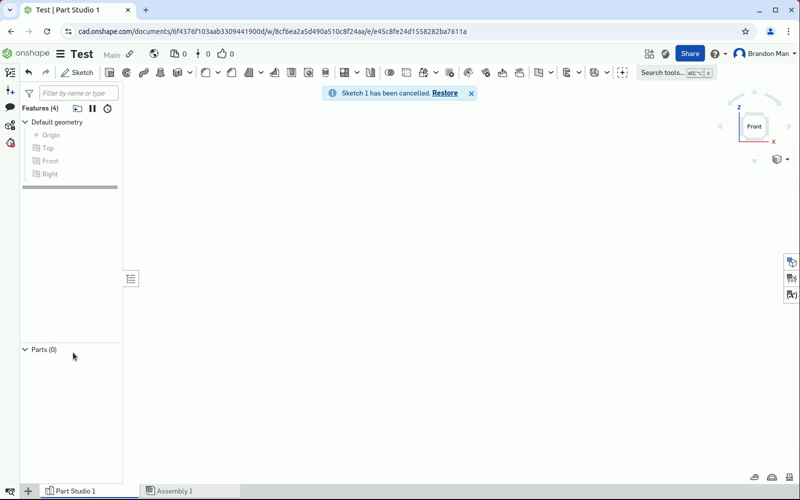
key_up(shift)
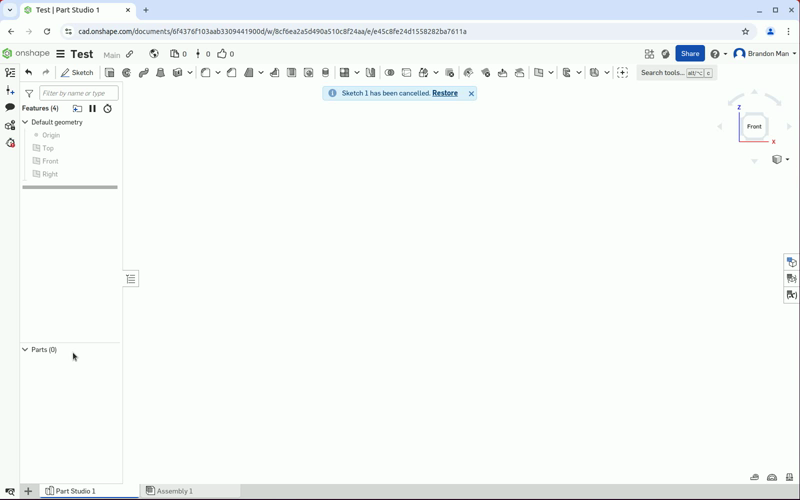
mouse_move(73, 352)
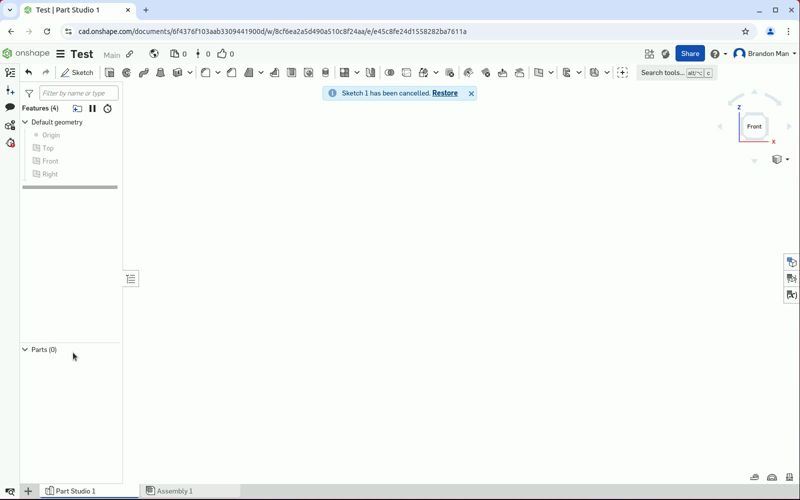
key(shift+y)
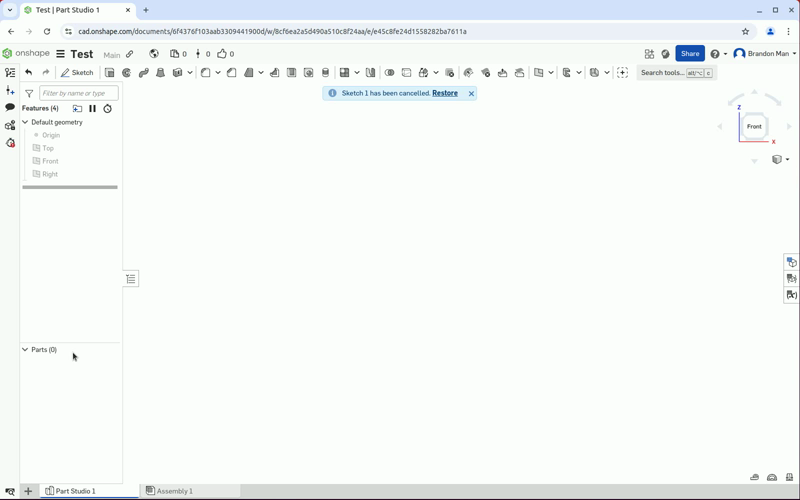
key(shift+s)
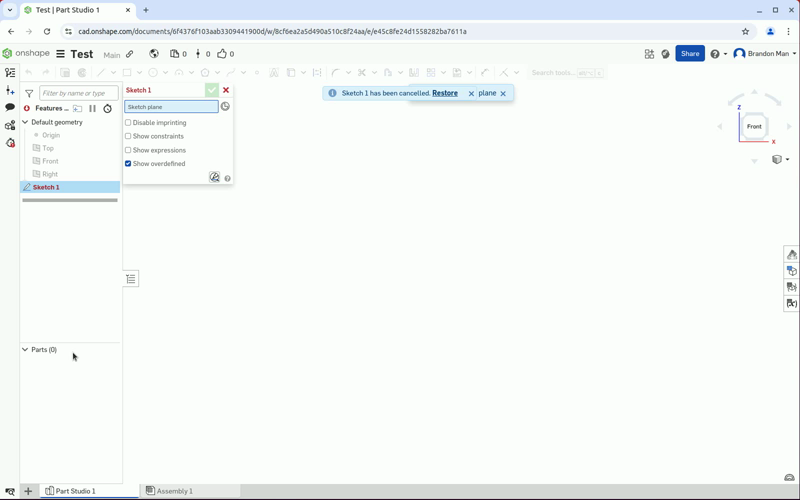
mouse_move(73, 163)
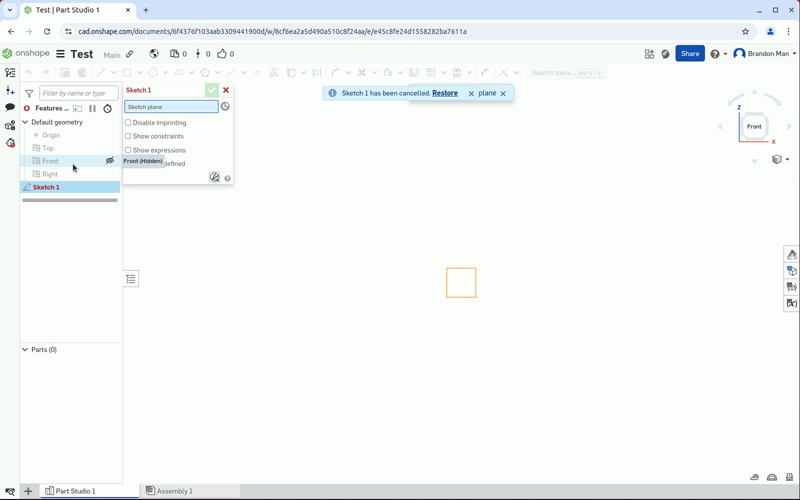
click(73, 163)
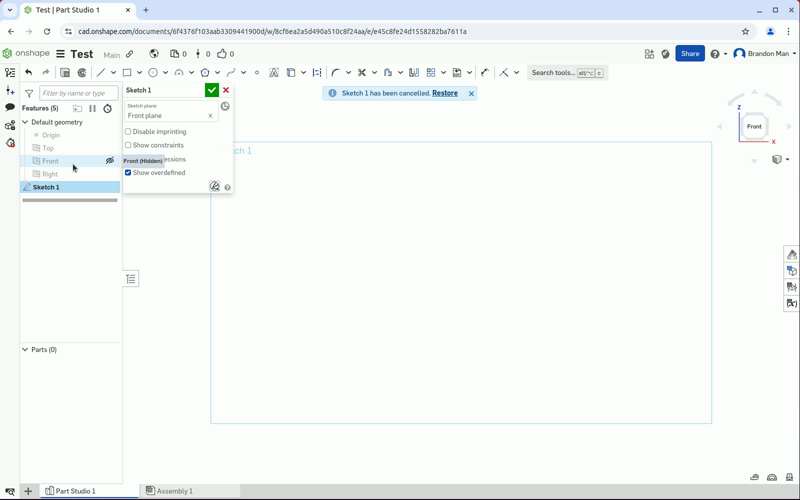
mouse_move(73, 352)
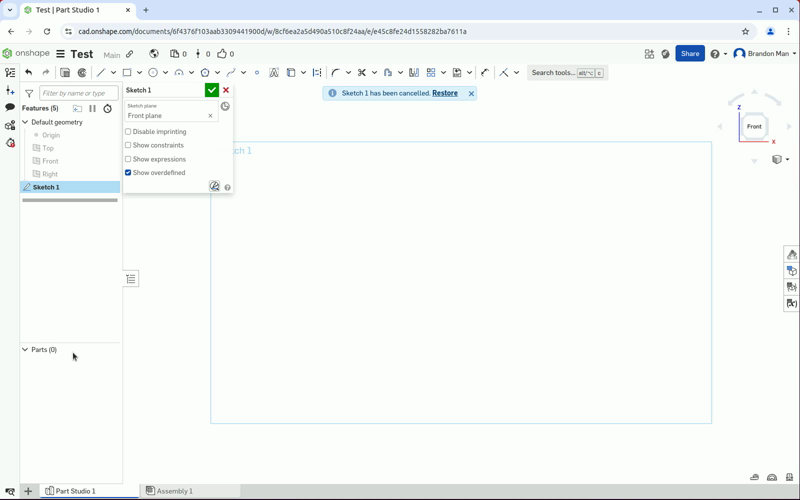
key(y)
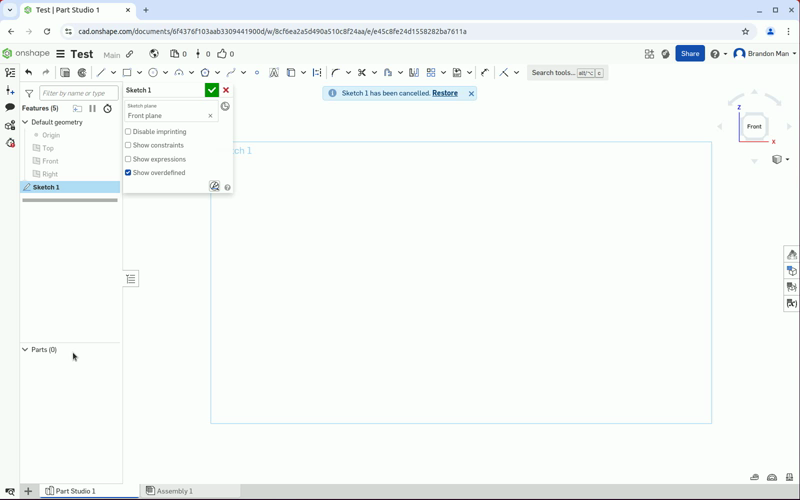
key(l)
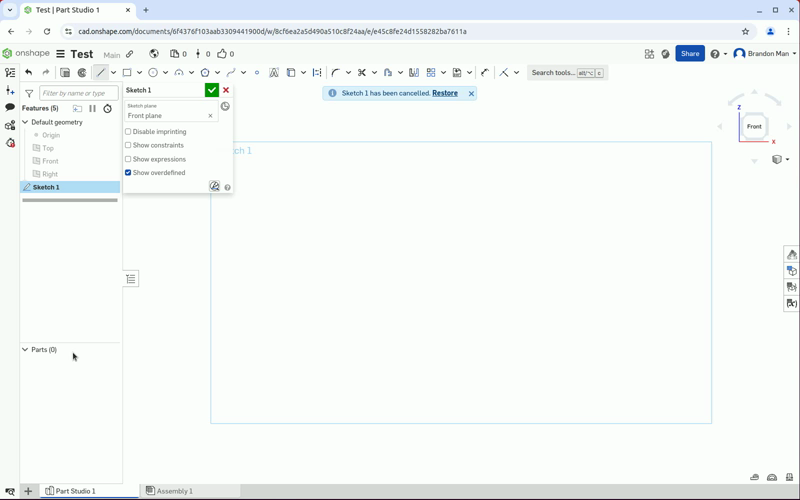
key_down(shift)
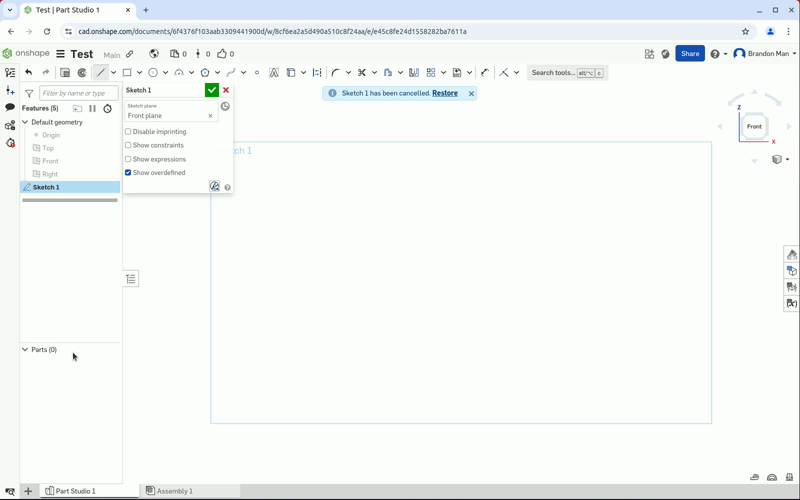
mouse_move(361, 282)
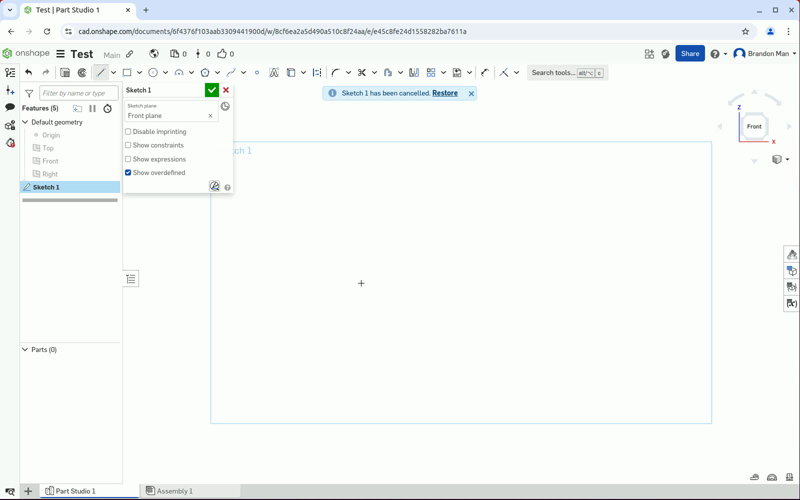
click(361, 282)
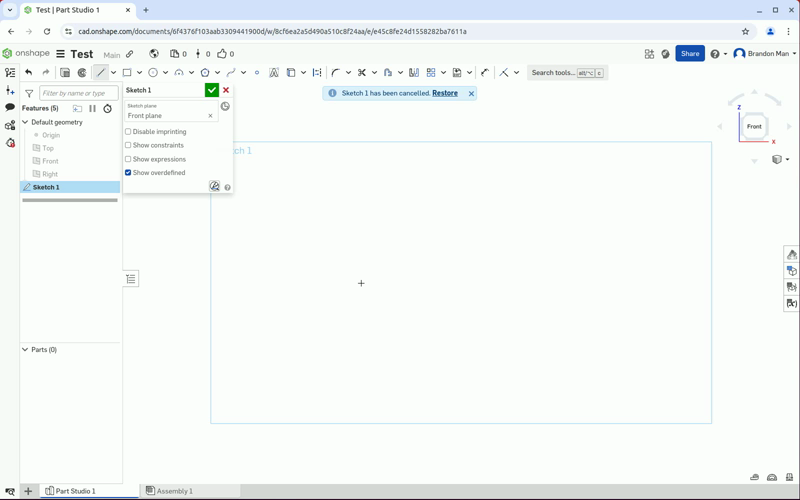
key_up(shift)
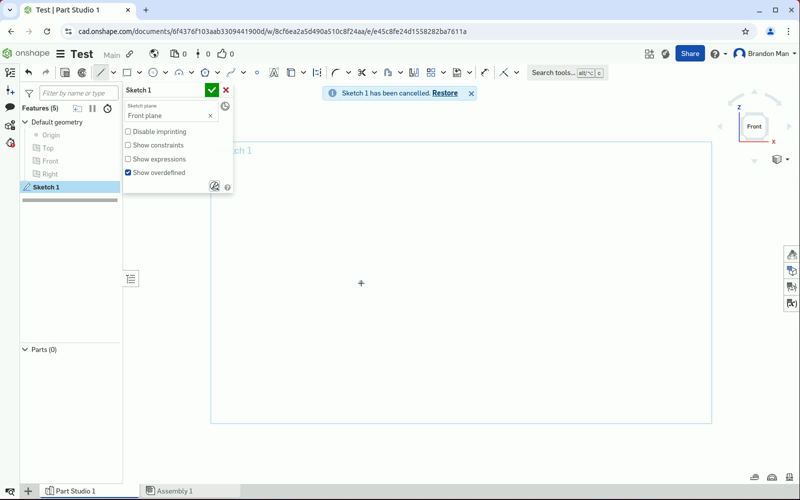
key_down(shift)
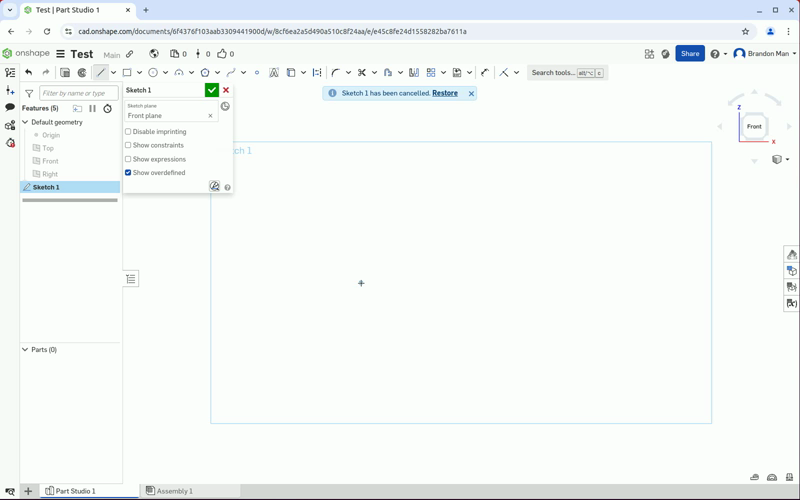
mouse_move(391, 282)
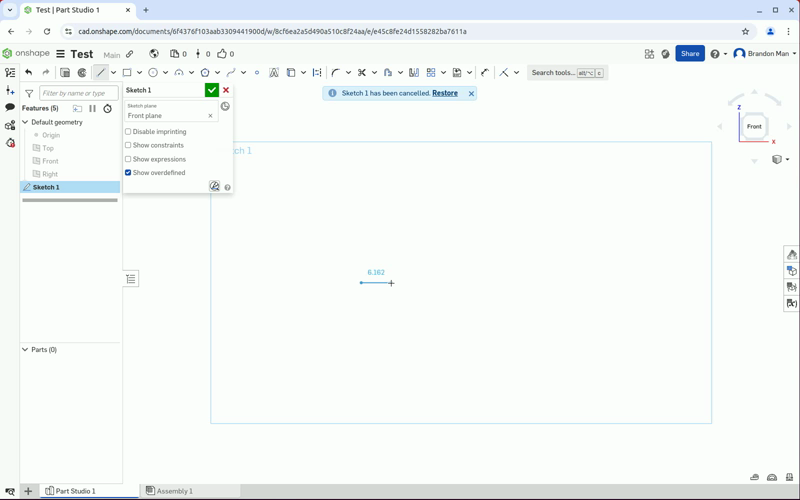
mouse_move(411, 282)
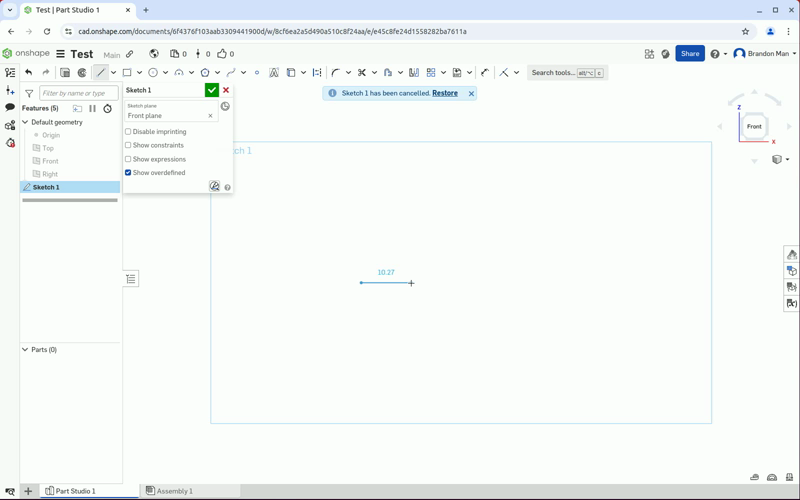
click(411, 282)
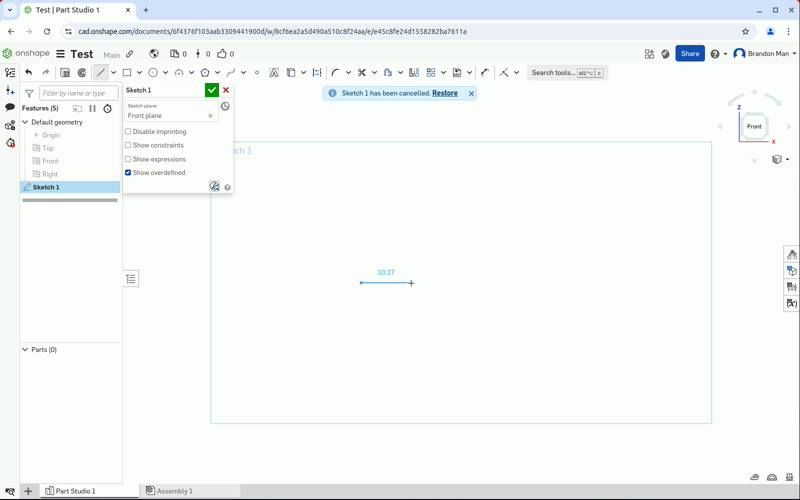
key_up(shift)
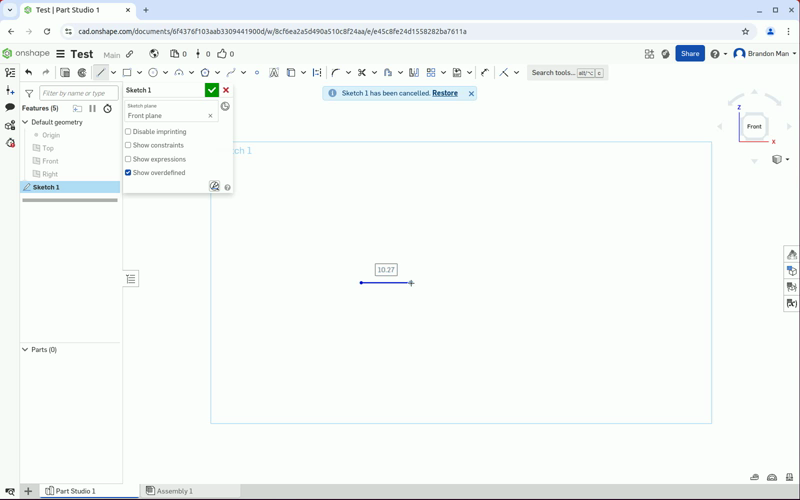
key(esc)
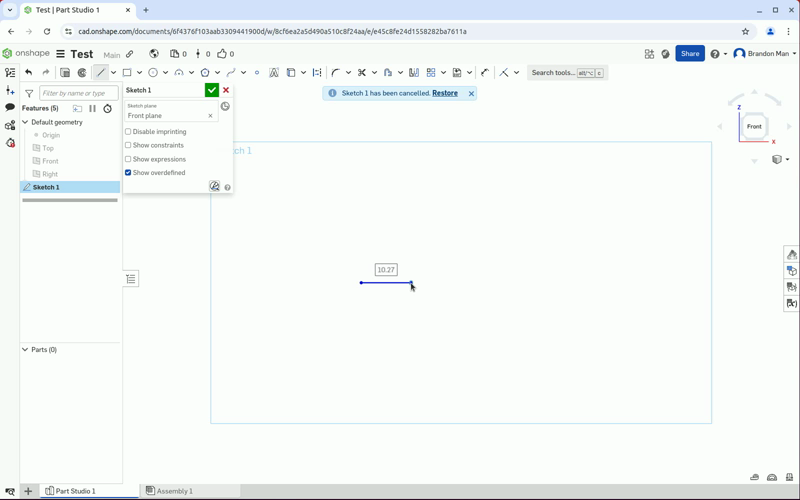
key(a)
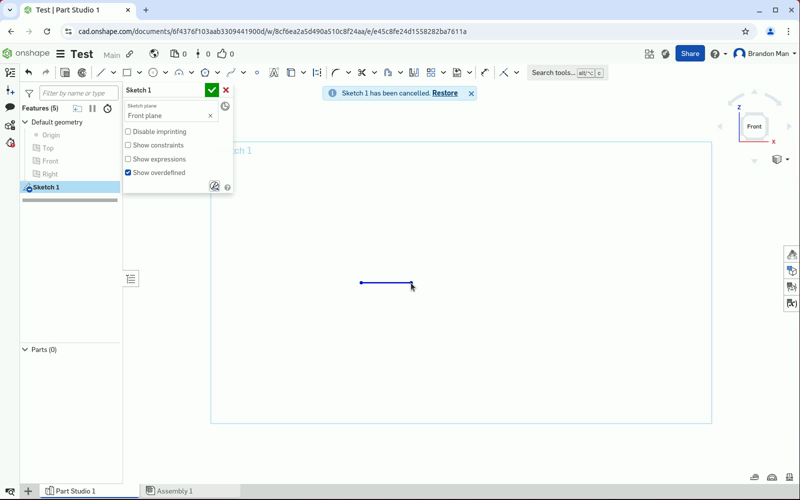
mouse_move(411, 282)
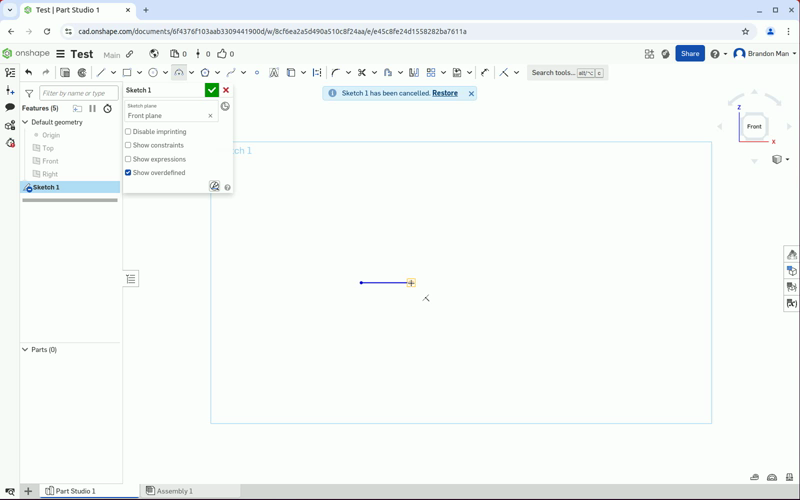
click(411, 282)
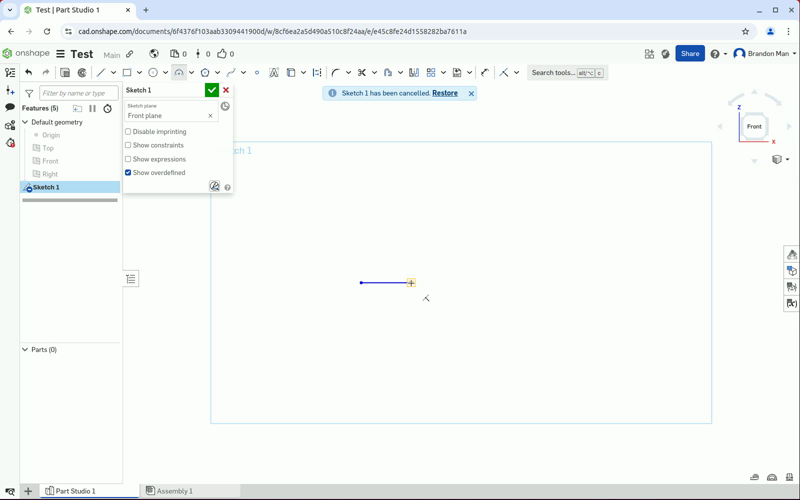
key_down(shift)
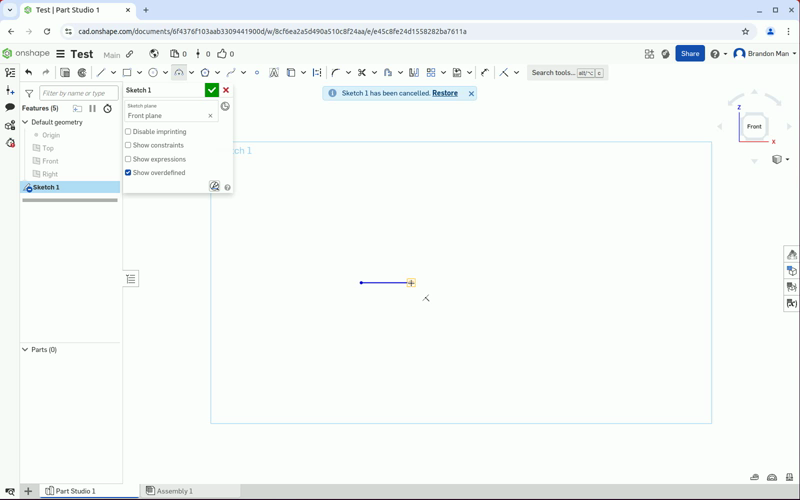
mouse_move(419, 276)
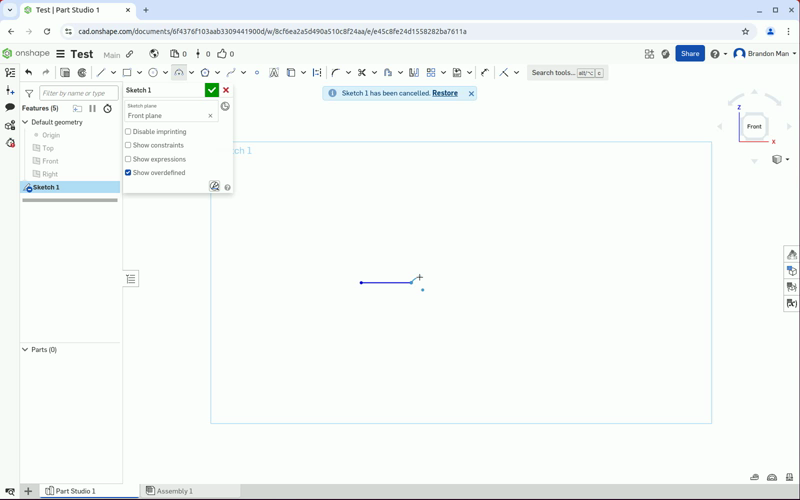
click(419, 276)
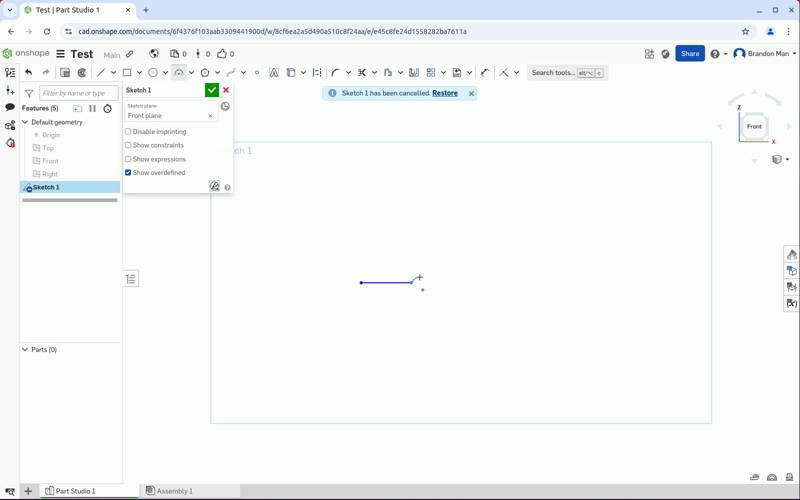
mouse_move(416, 281)
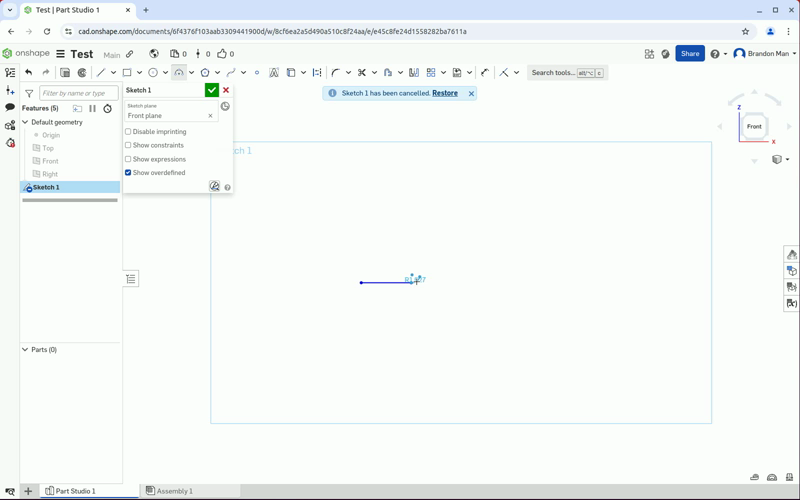
click(416, 281)
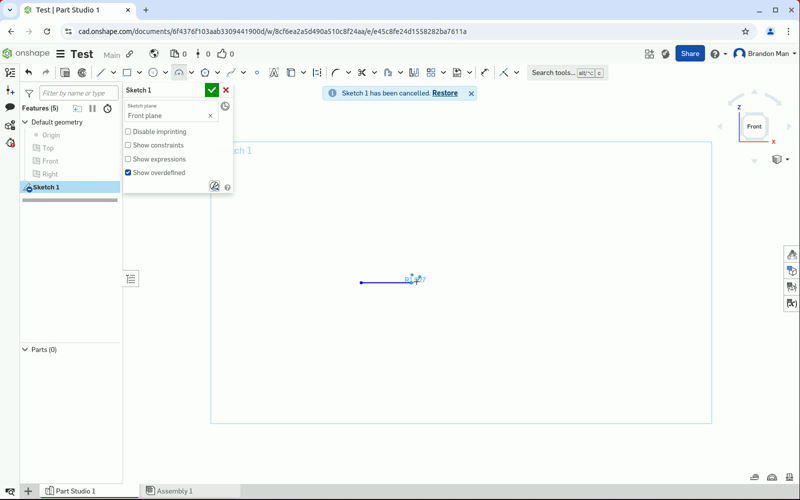
key_up(shift)
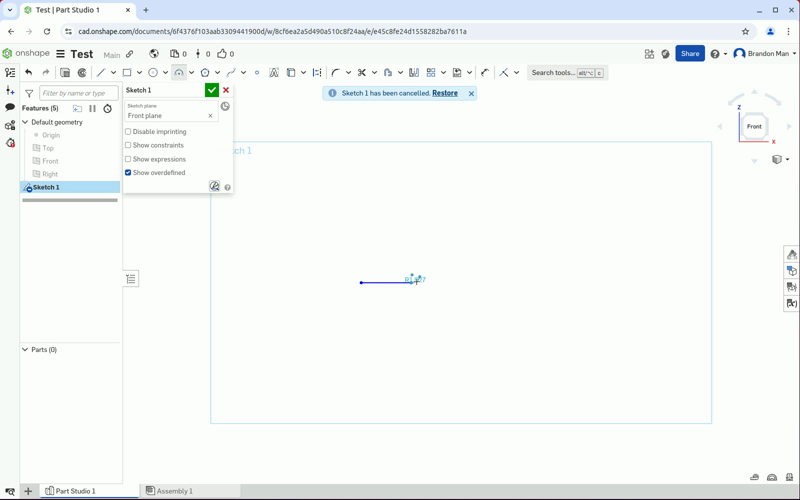
mouse_move(419, 276)
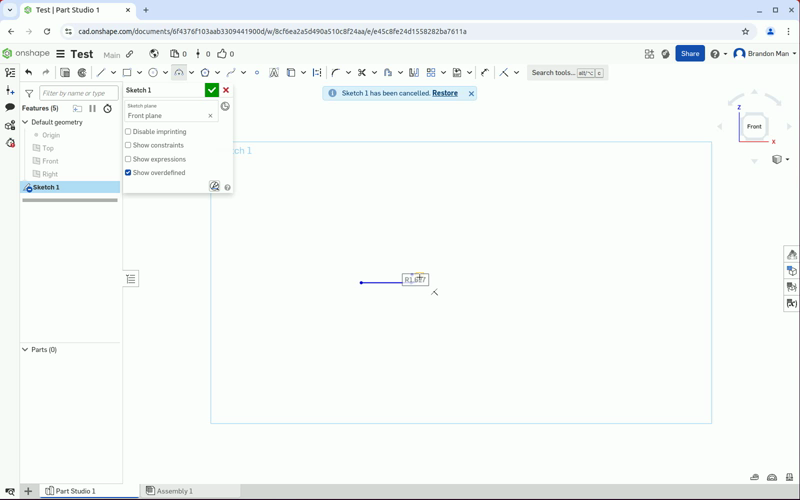
click(419, 276)
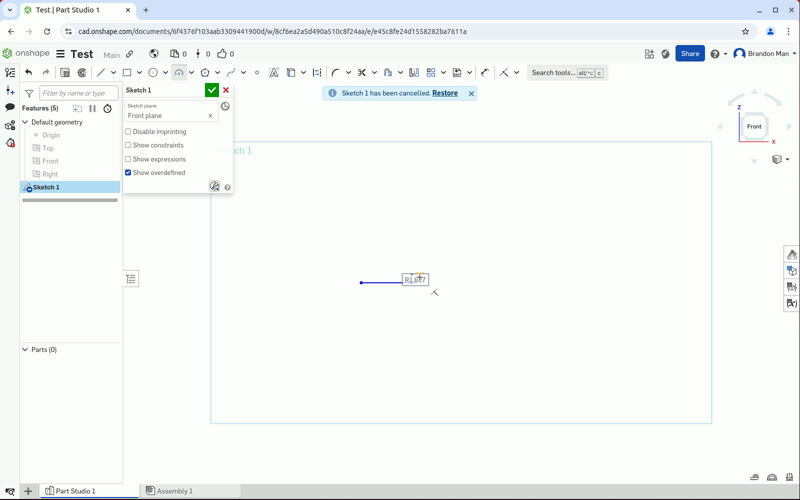
key_down(shift)
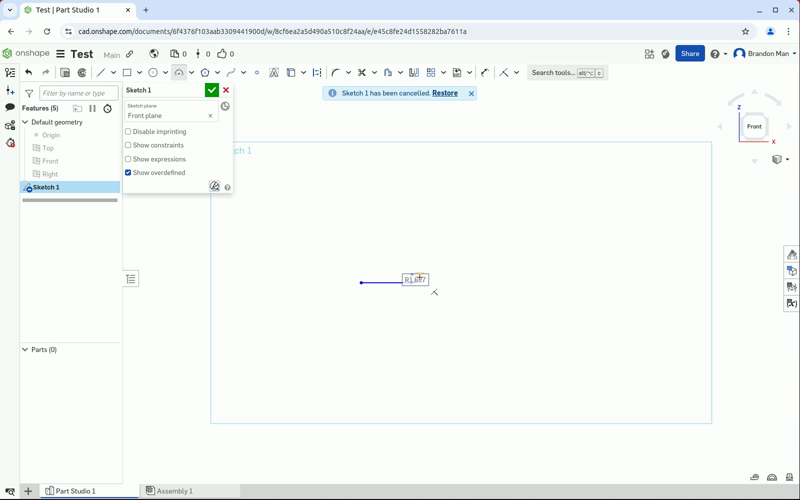
mouse_move(501, 276)
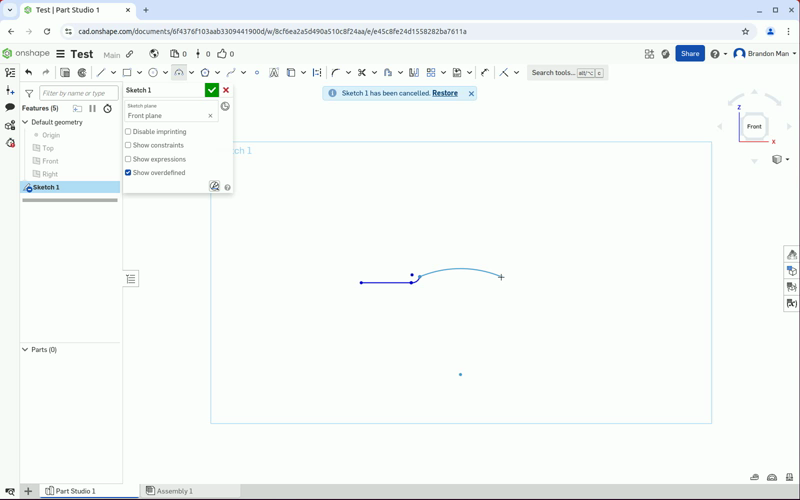
click(501, 276)
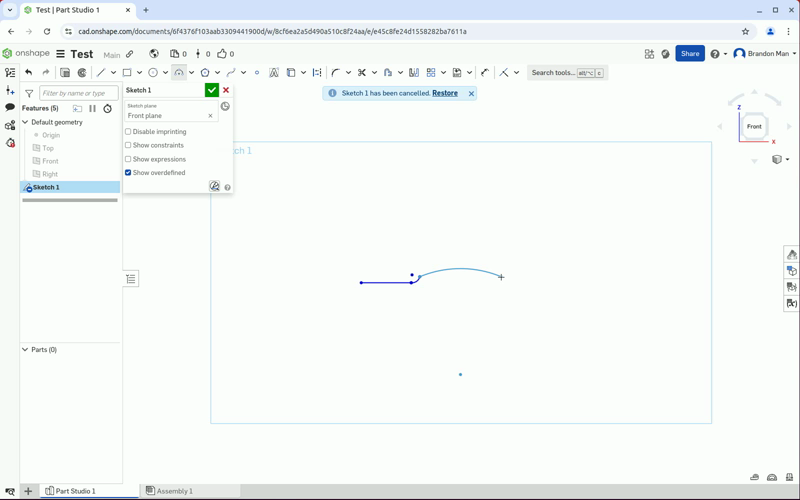
mouse_move(460, 242)
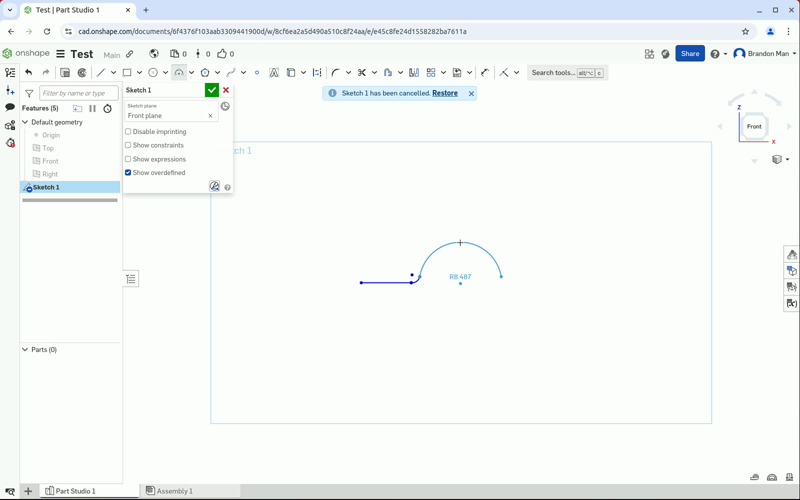
click(460, 242)
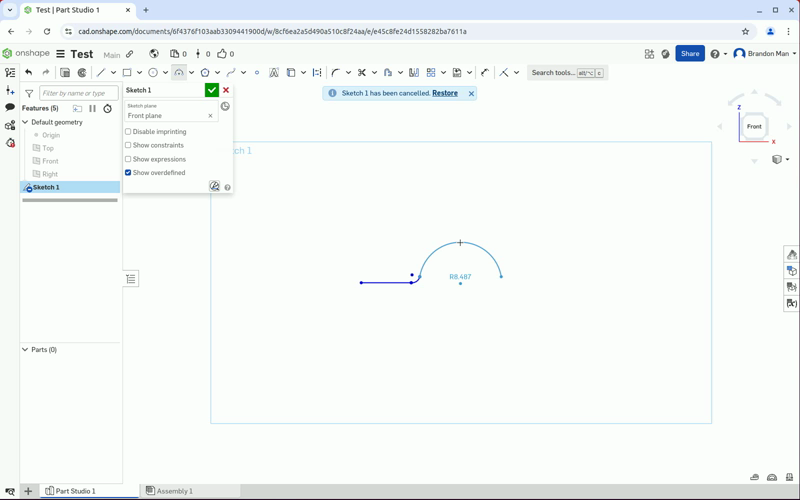
key_up(shift)
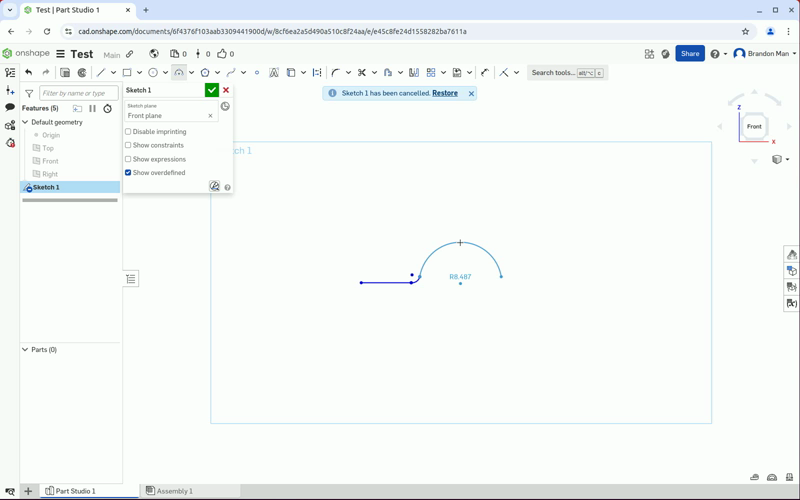
mouse_move(501, 276)
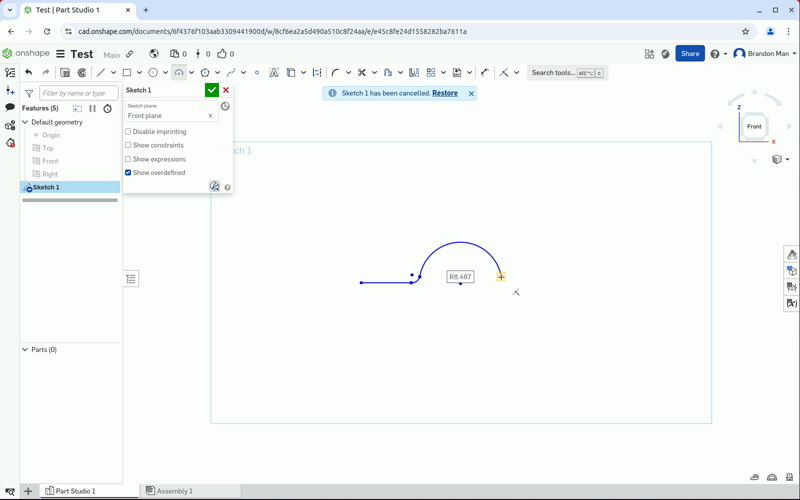
click(501, 276)
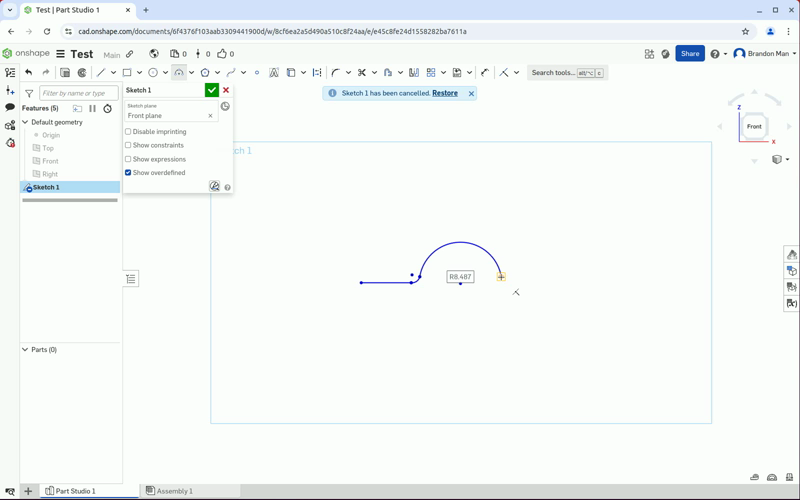
key_down(shift)
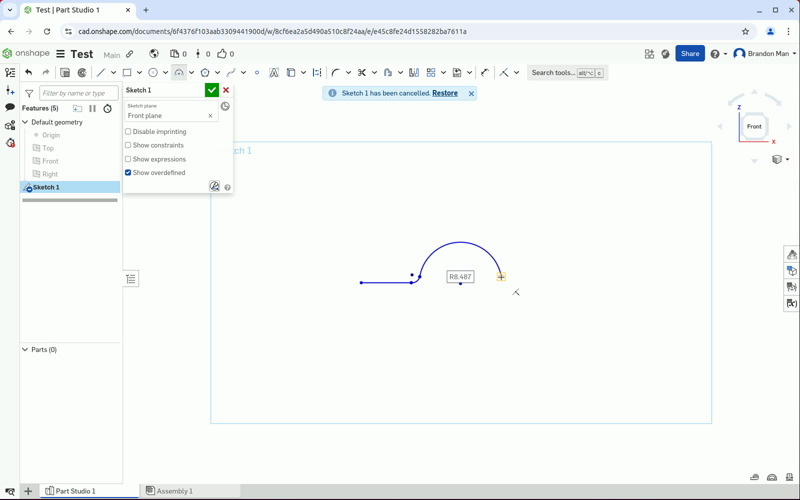
mouse_move(509, 282)
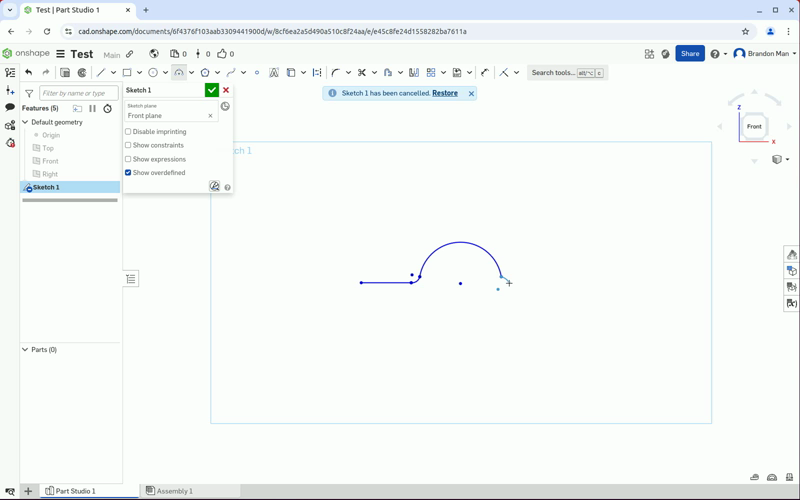
click(509, 282)
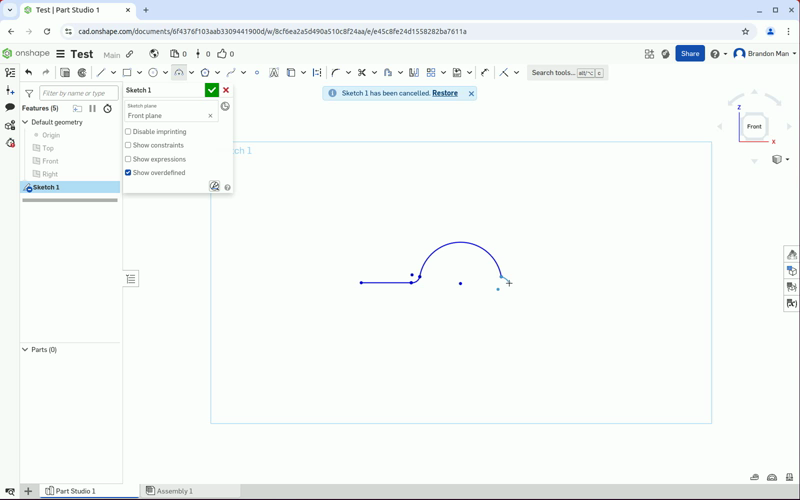
mouse_move(504, 281)
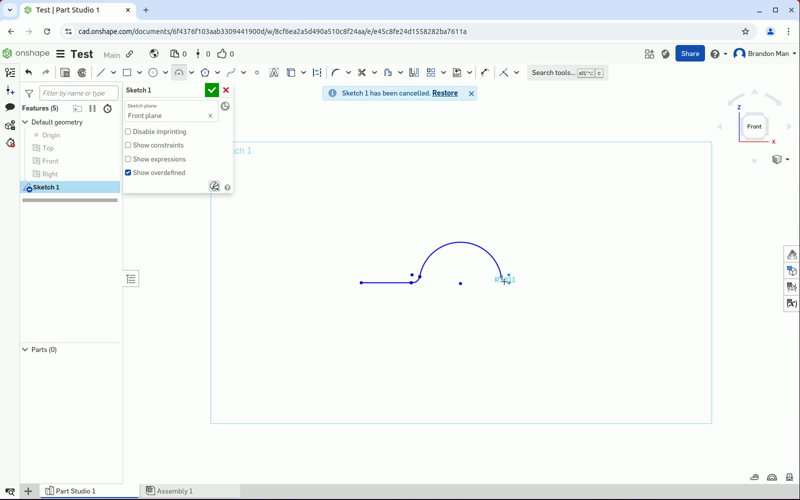
click(504, 281)
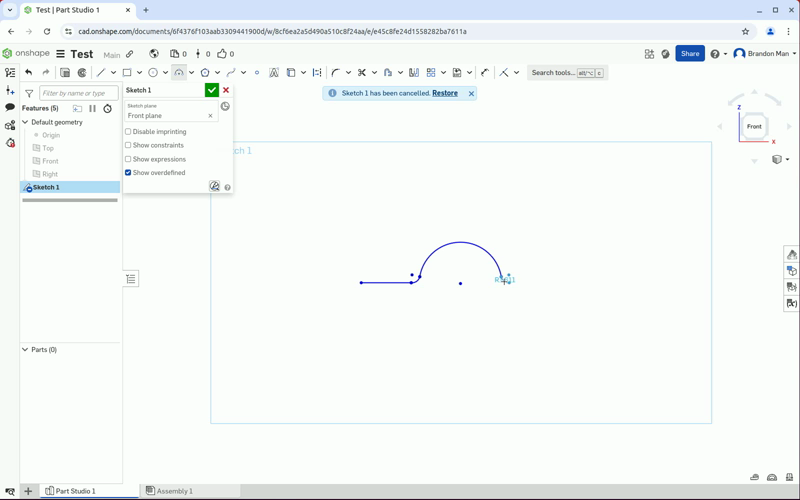
key_up(shift)
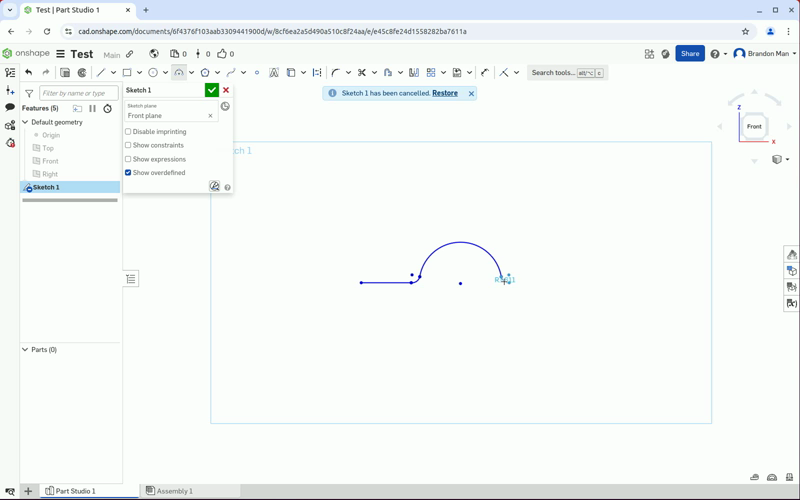
key(esc)
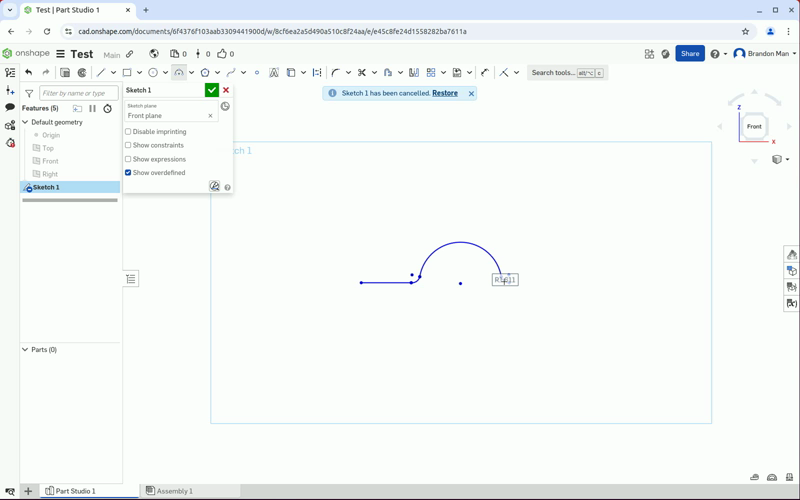
key(l)
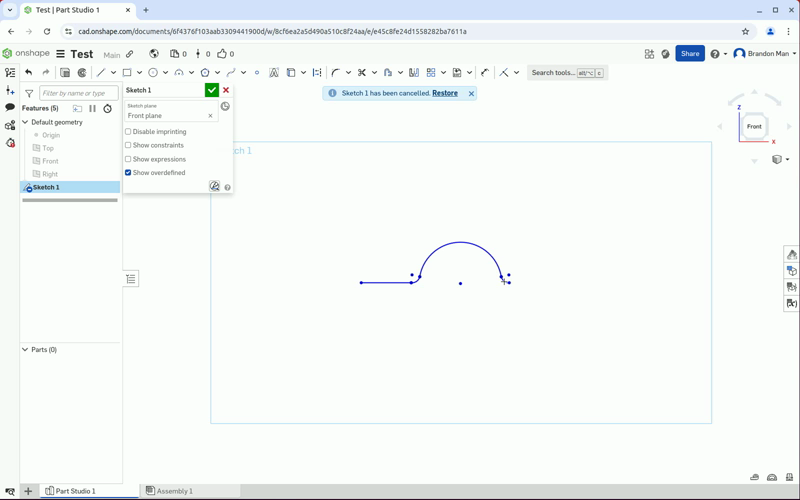
mouse_move(509, 282)
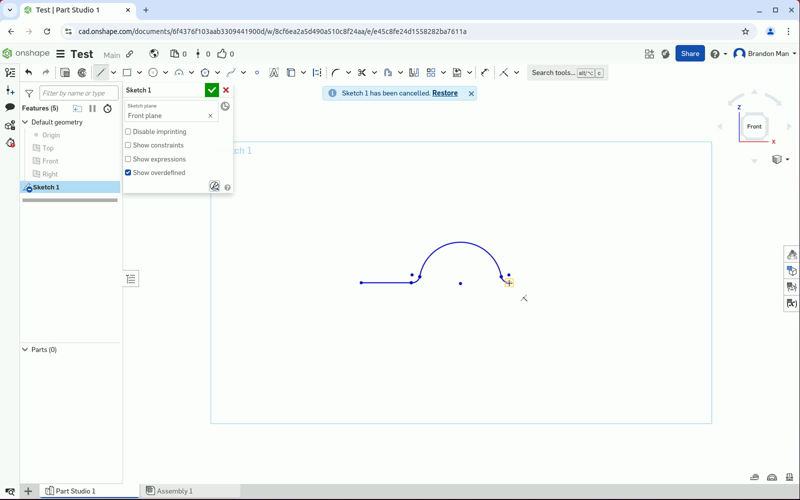
click(509, 282)
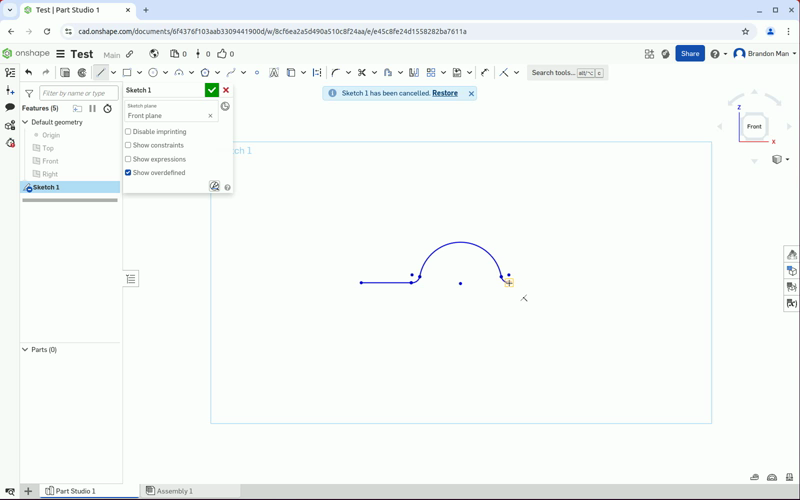
key_down(shift)
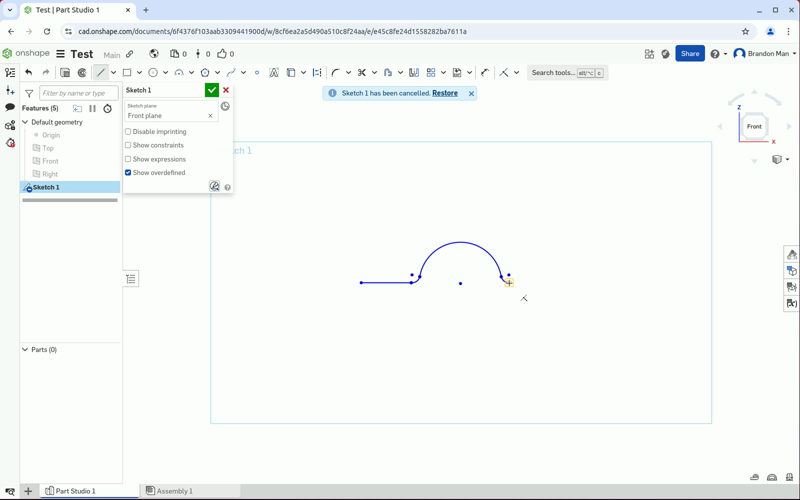
mouse_move(539, 282)
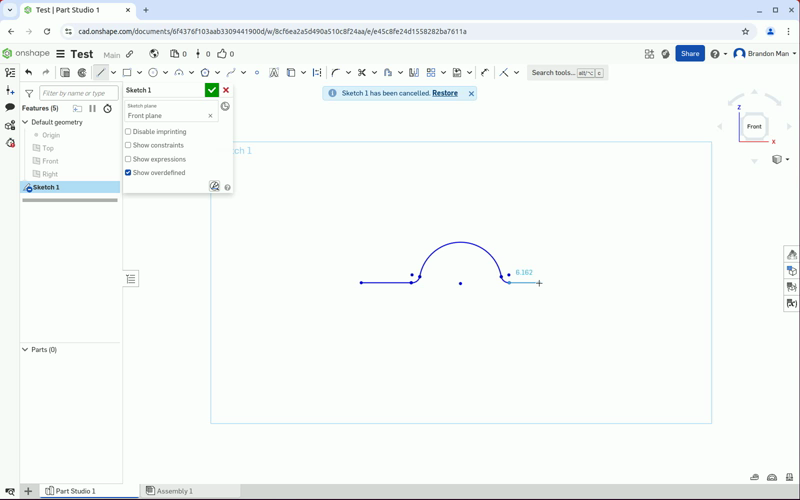
mouse_move(559, 282)
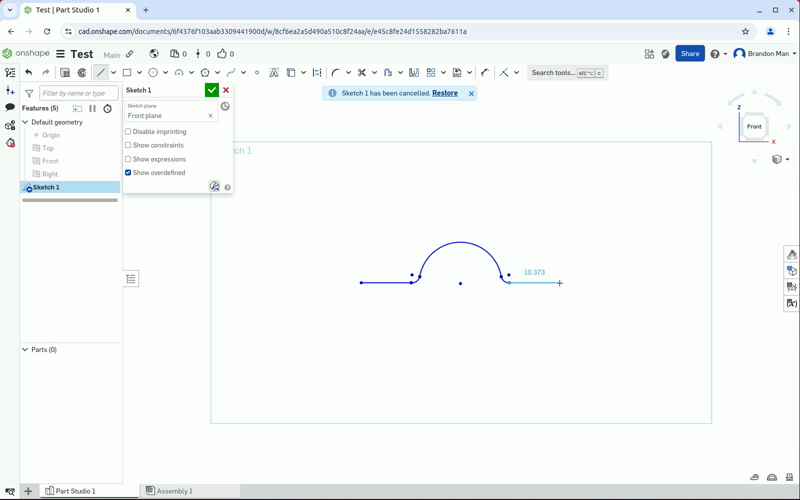
click(559, 282)
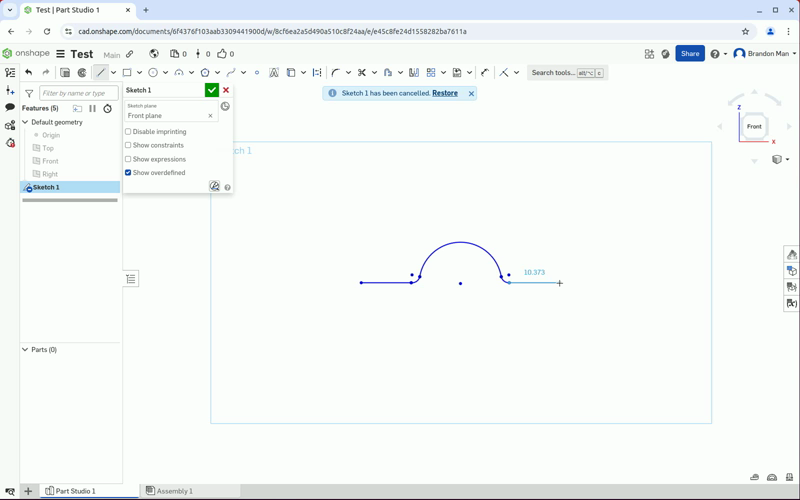
key_up(shift)
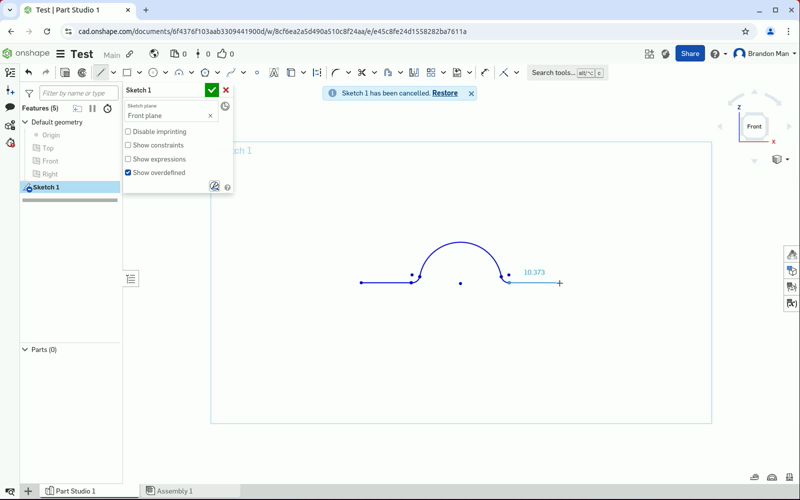
key_down(shift)
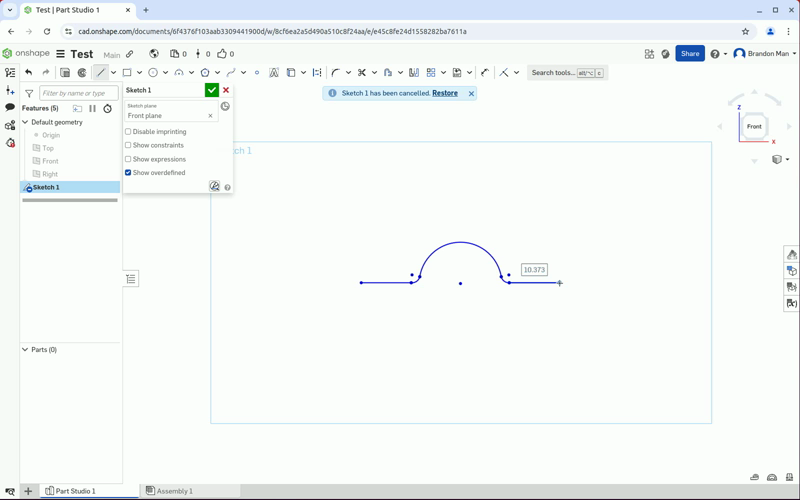
mouse_move(589, 282)
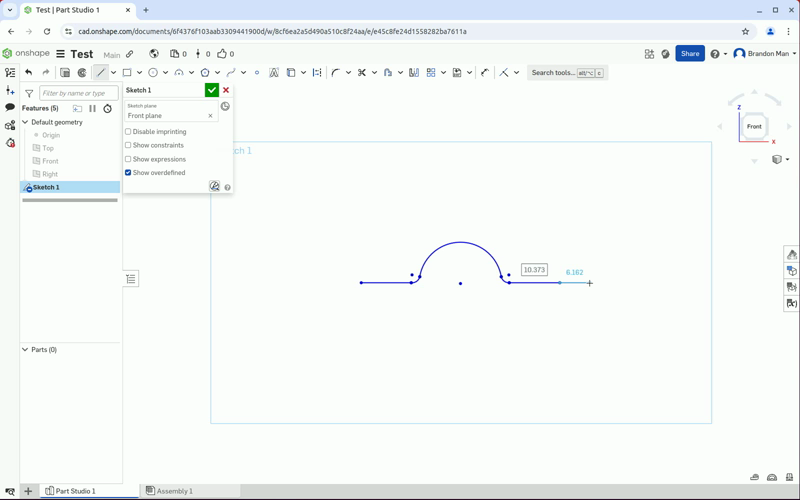
mouse_move(559, 272)
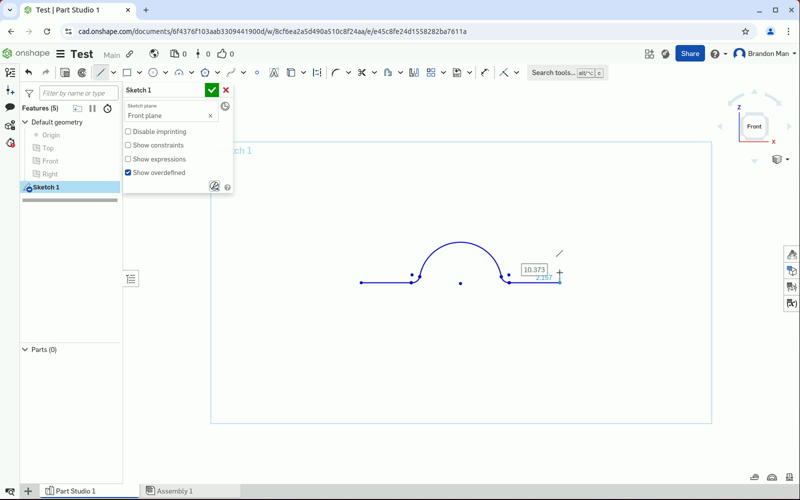
click(559, 272)
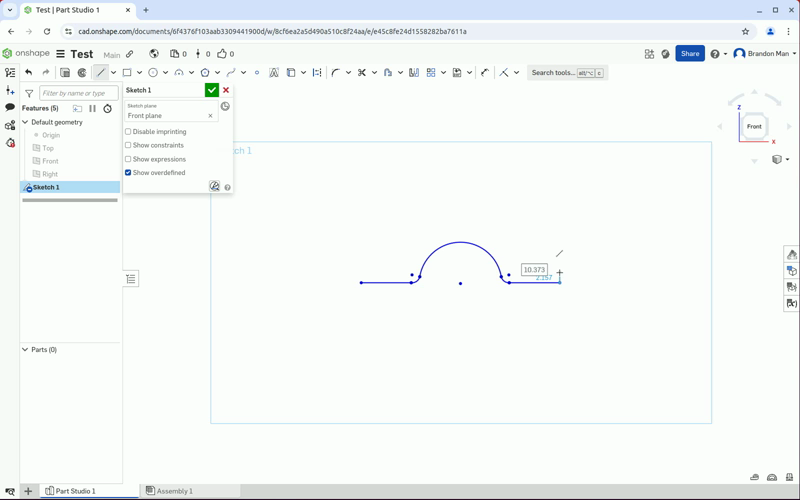
key_up(shift)
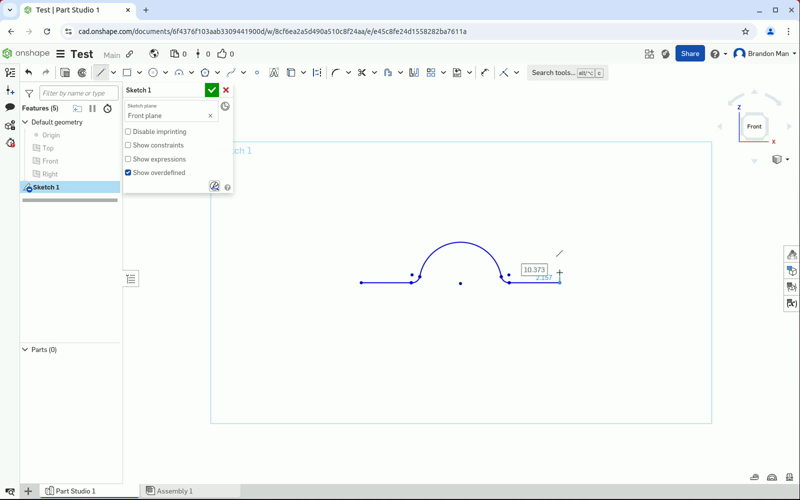
key_down(shift)
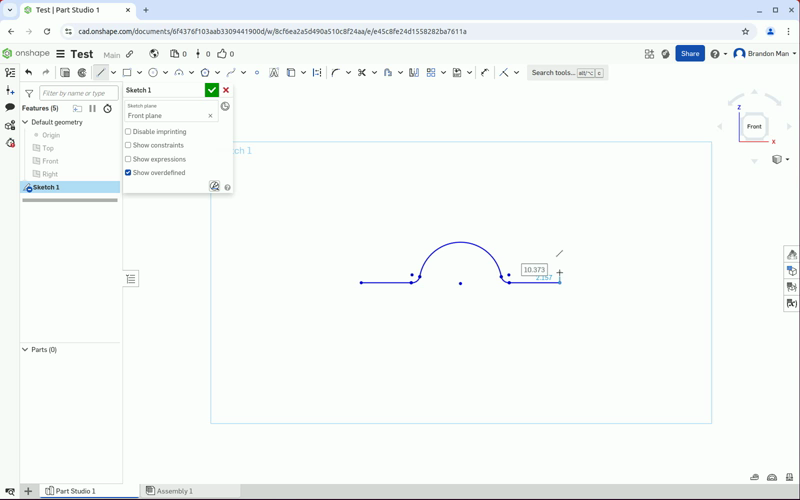
mouse_move(589, 272)
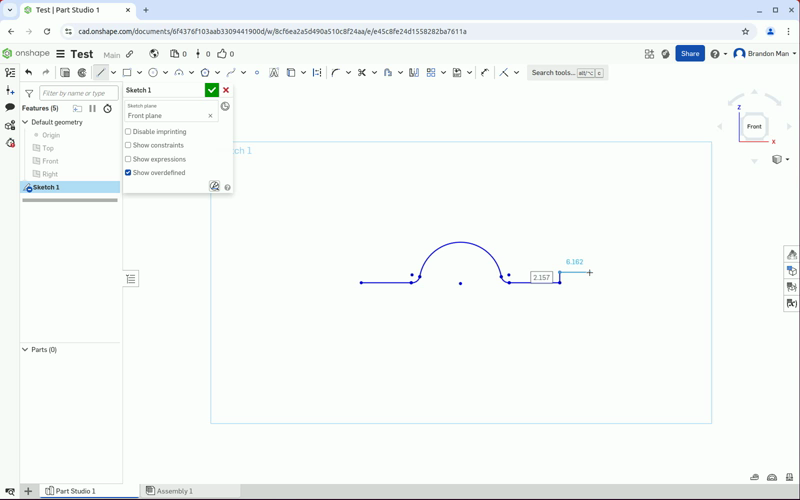
mouse_move(515, 272)
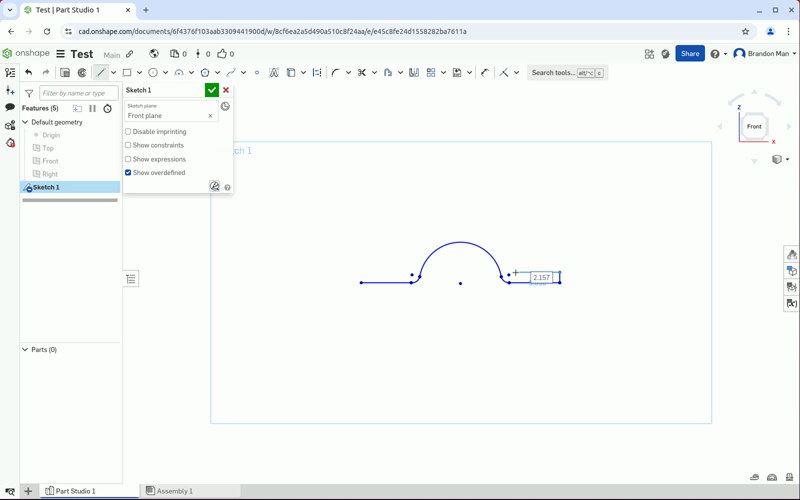
click(515, 272)
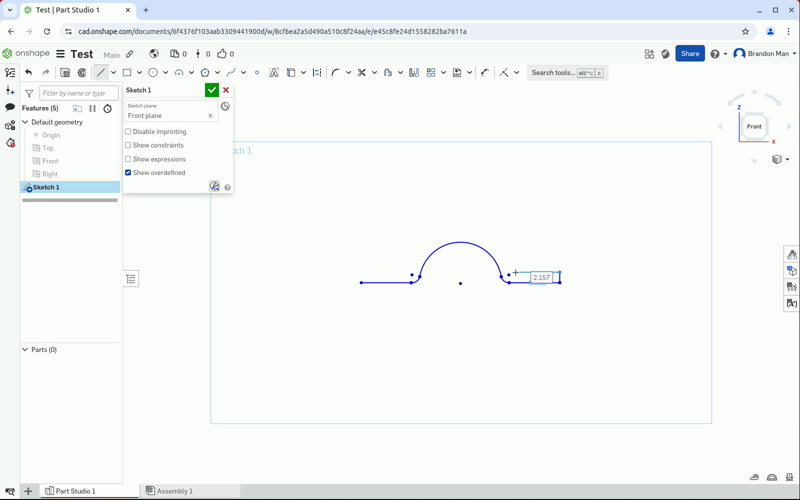
key_up(shift)
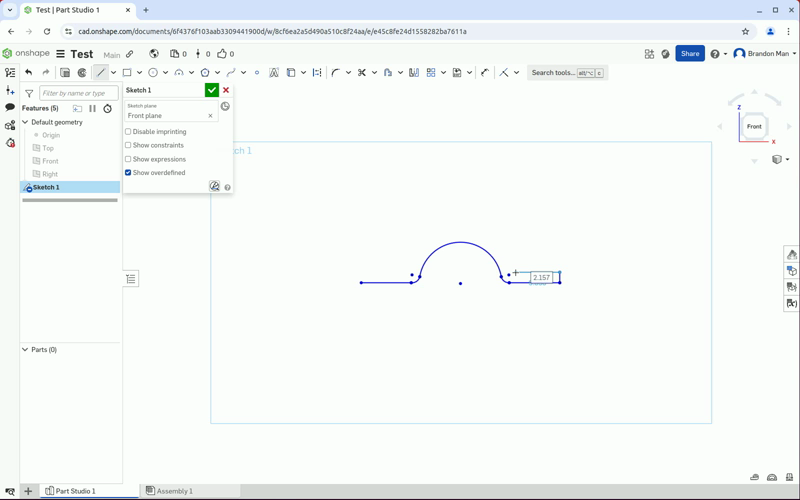
key(esc)
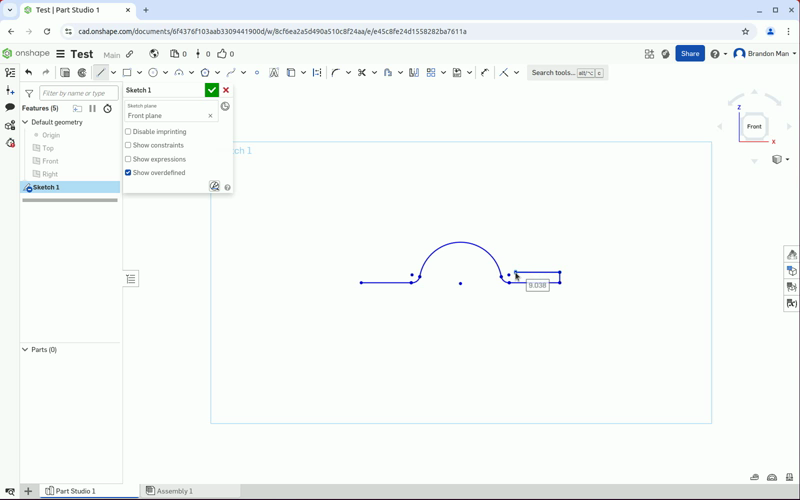
key(a)
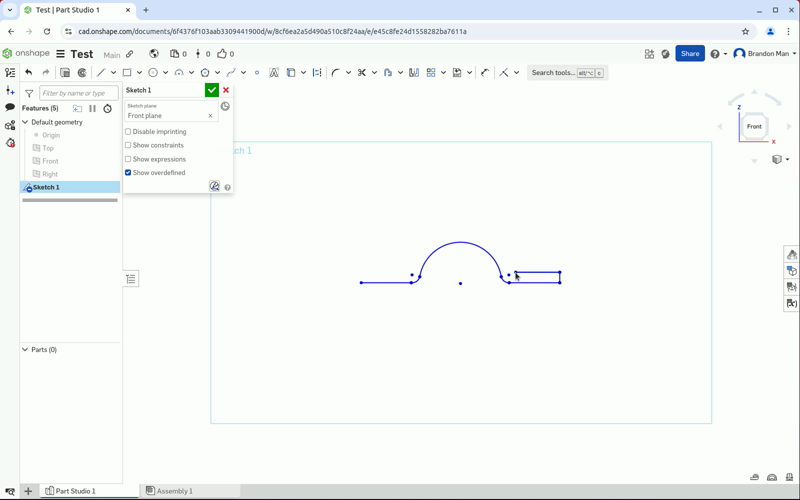
mouse_move(515, 272)
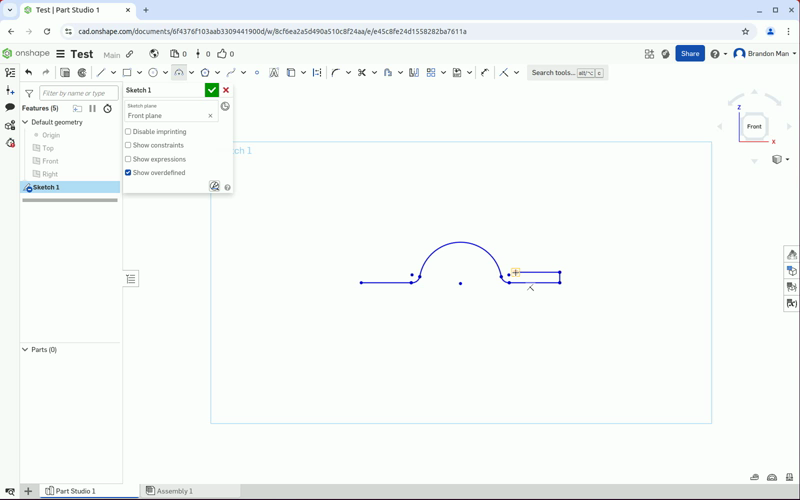
click(515, 272)
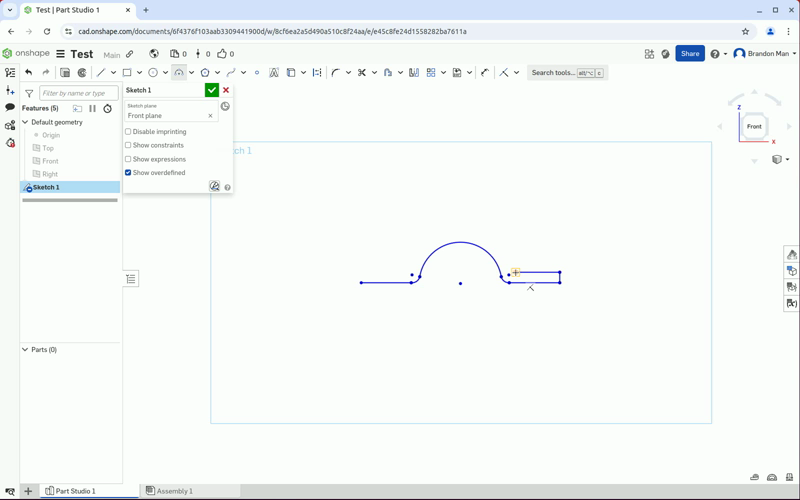
key_down(shift)
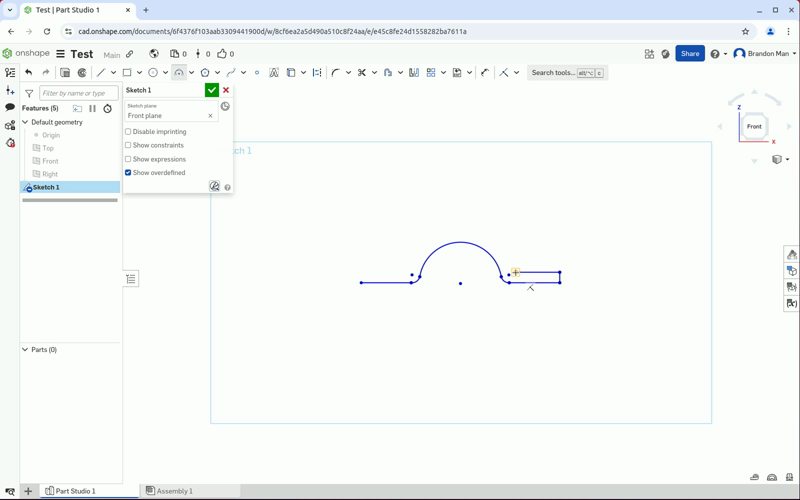
mouse_move(511, 270)
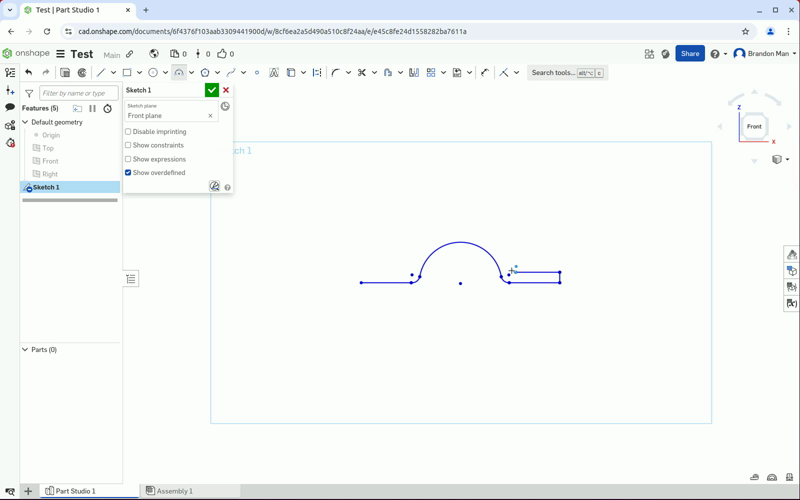
scroll(6)
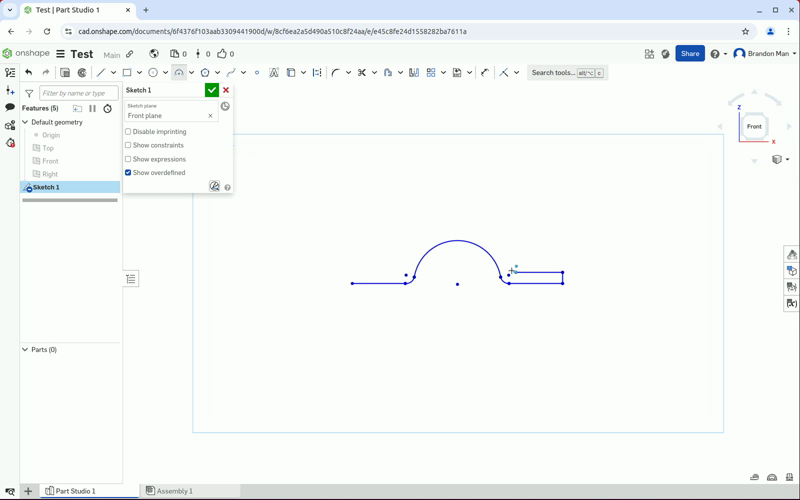
scroll(6)
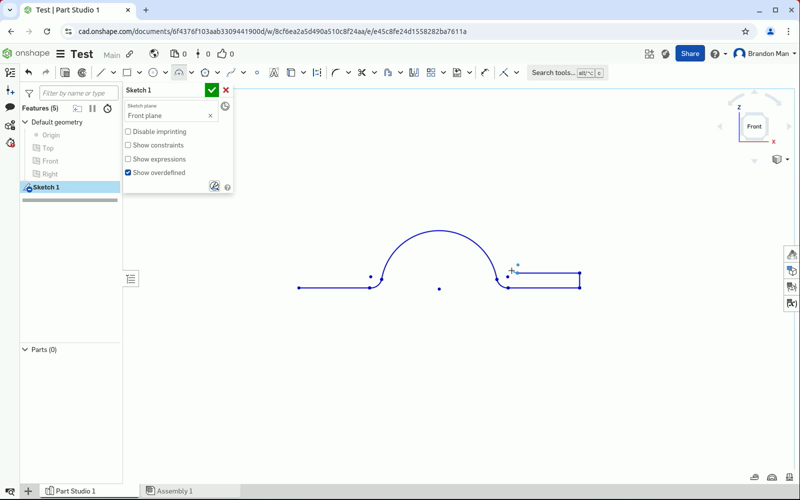
scroll(6)
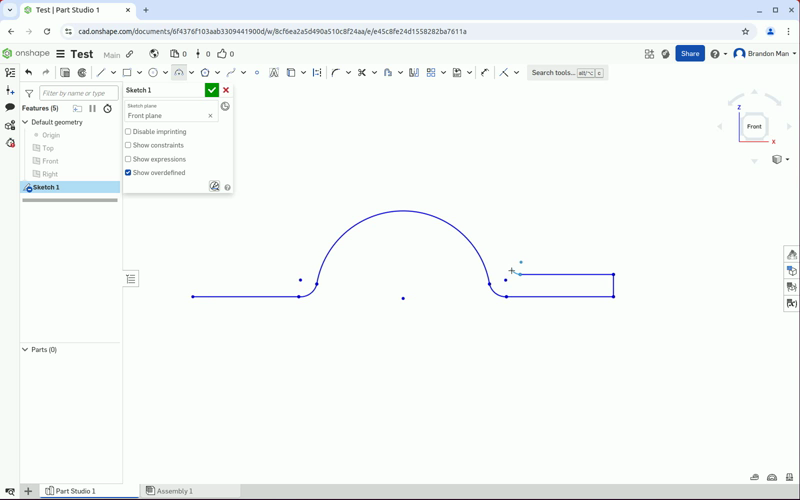
scroll(6)
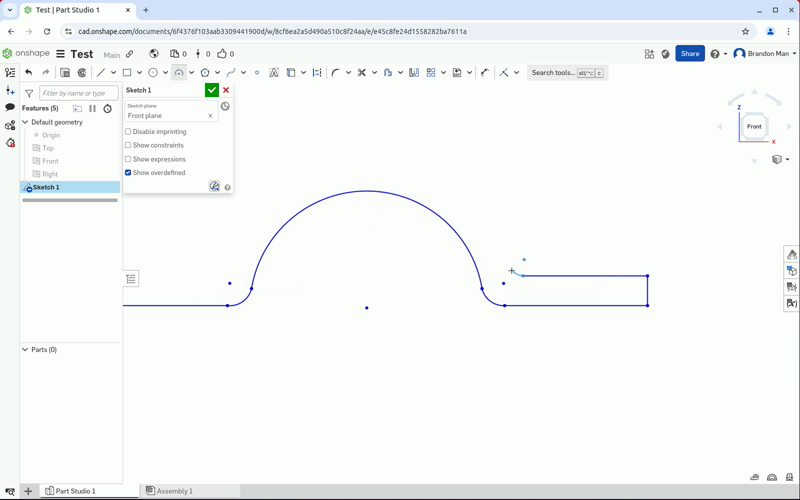
scroll(6)
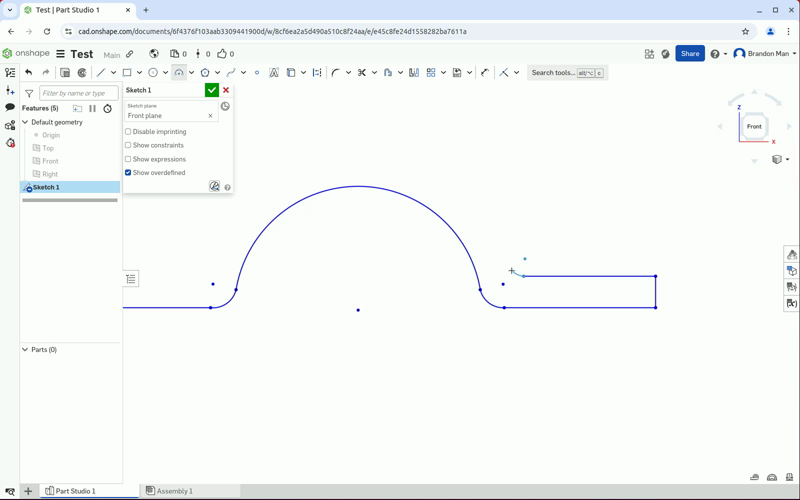
scroll(6)
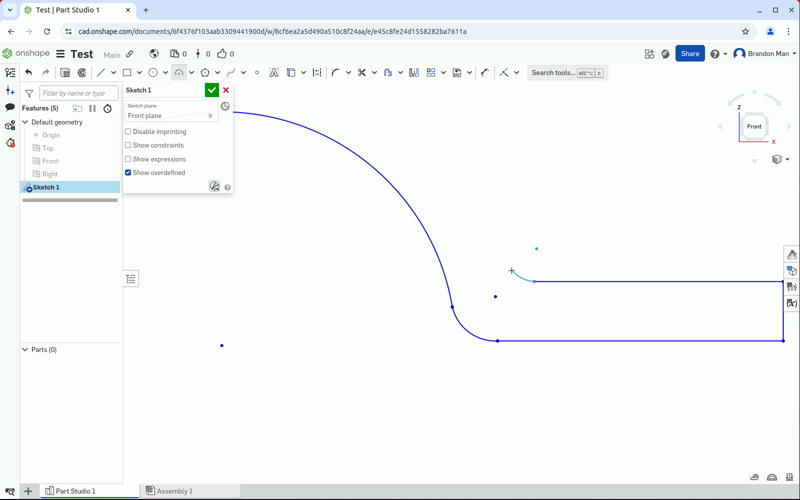
scroll(6)
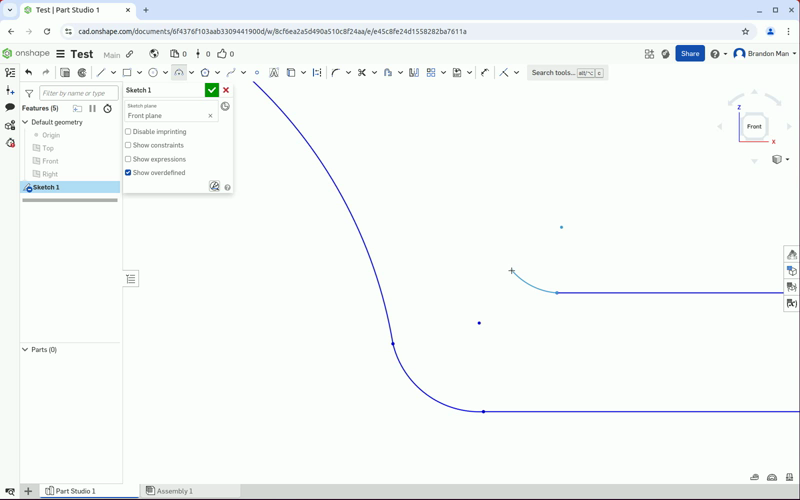
click(511, 270)
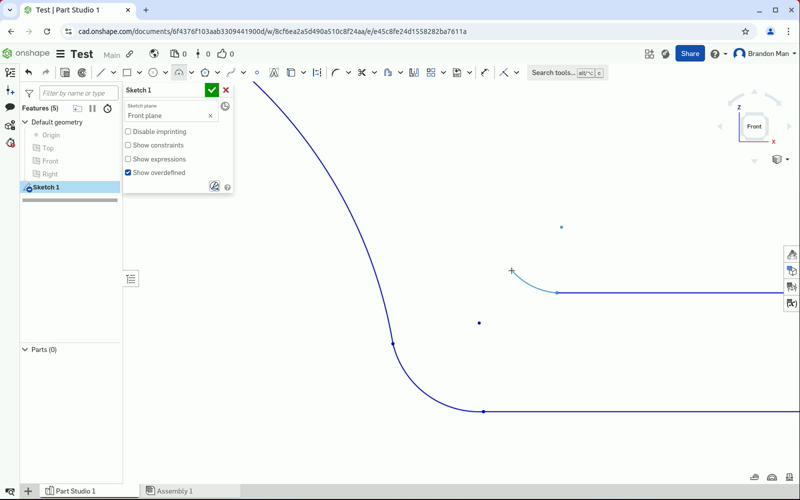
scroll(-6)
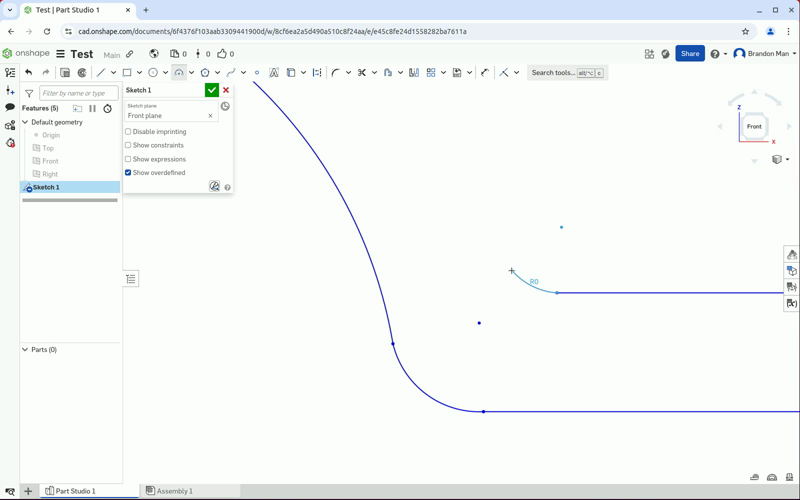
scroll(-6)
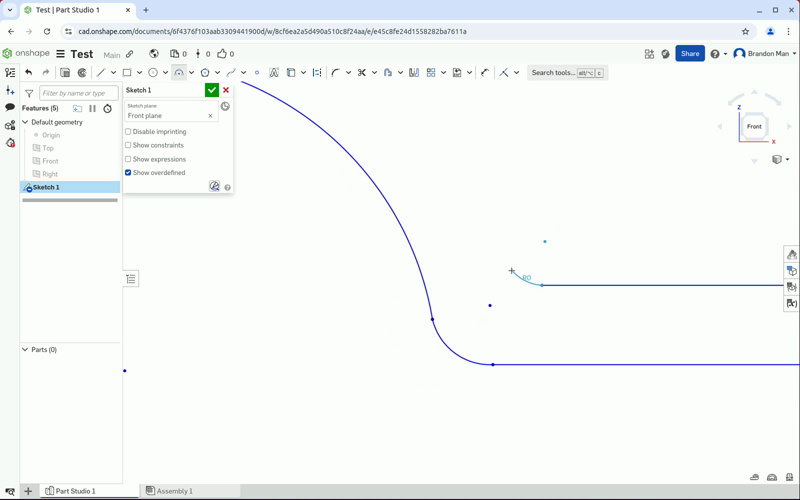
scroll(-6)
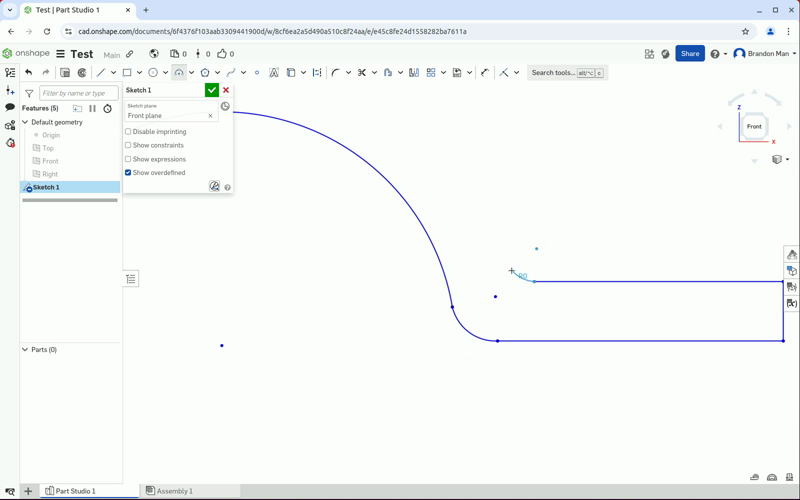
scroll(-6)
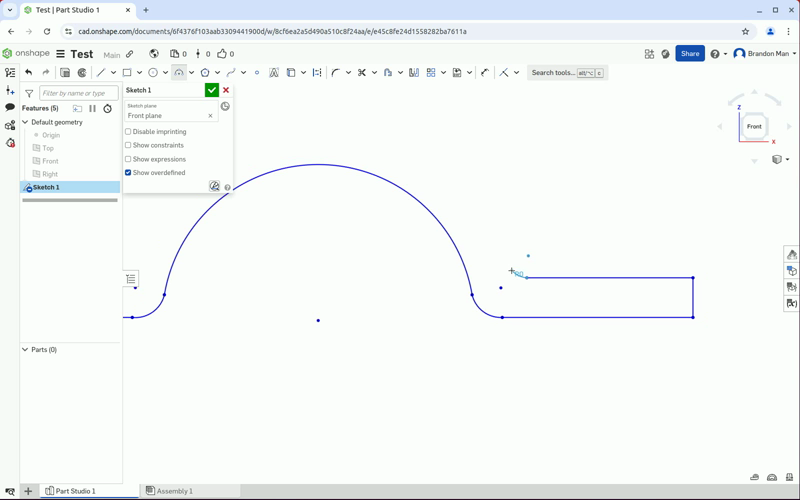
scroll(-6)
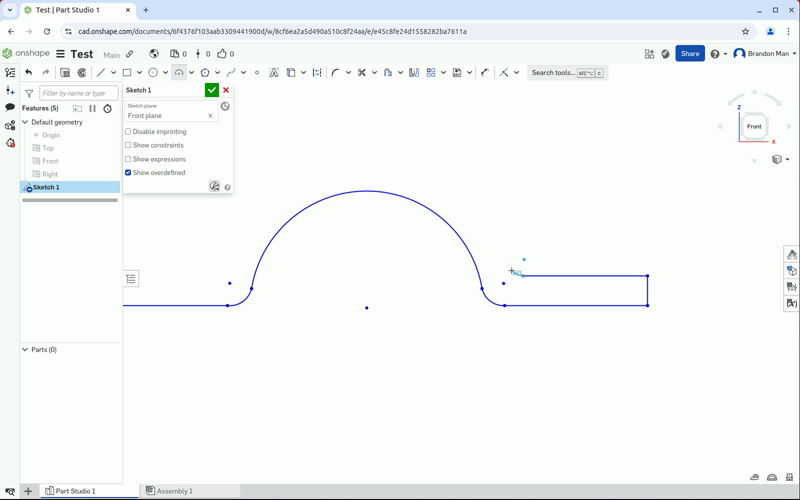
scroll(-6)
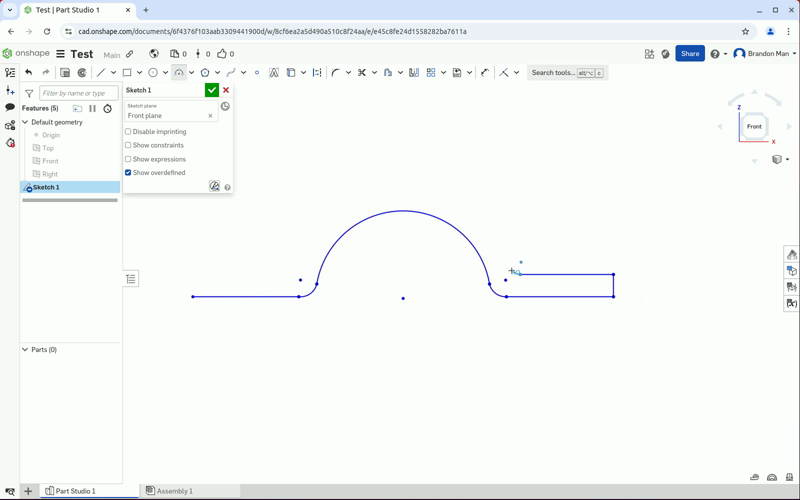
scroll(-6)
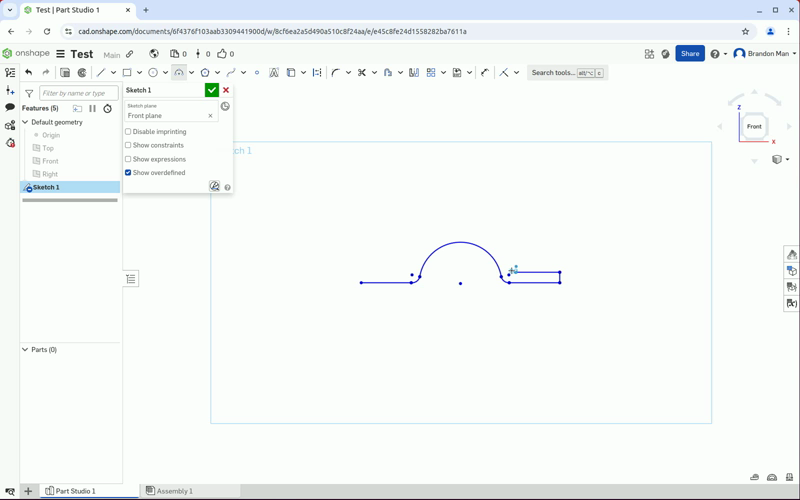
mouse_move(513, 272)
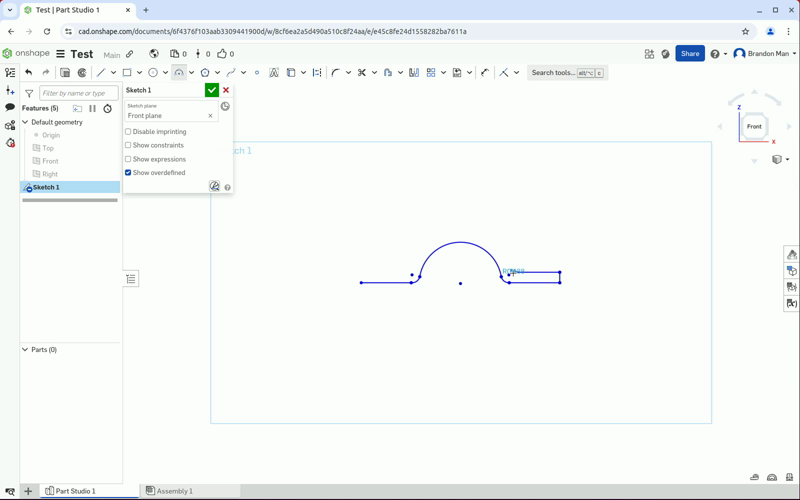
scroll(6)
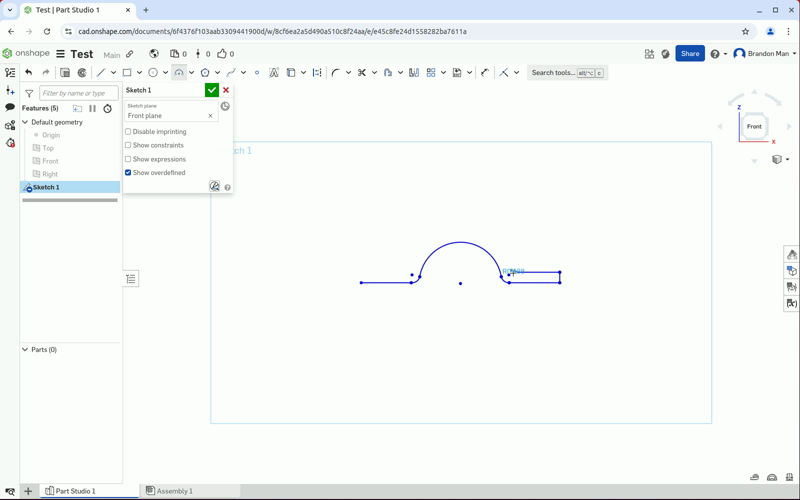
scroll(6)
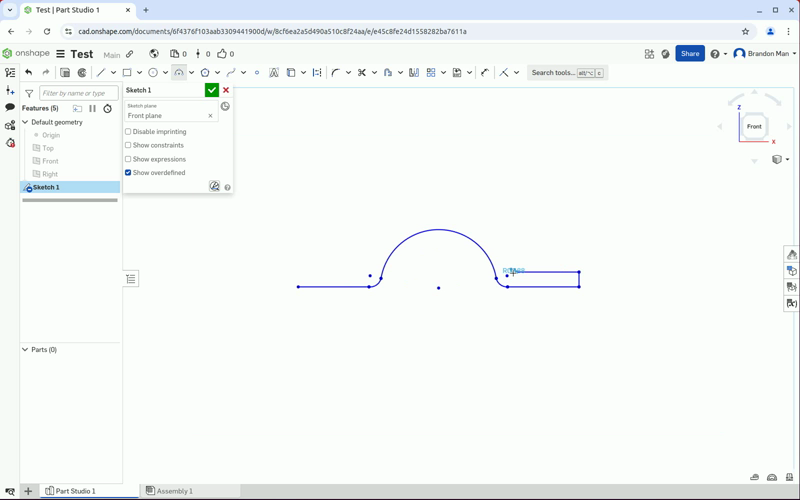
scroll(6)
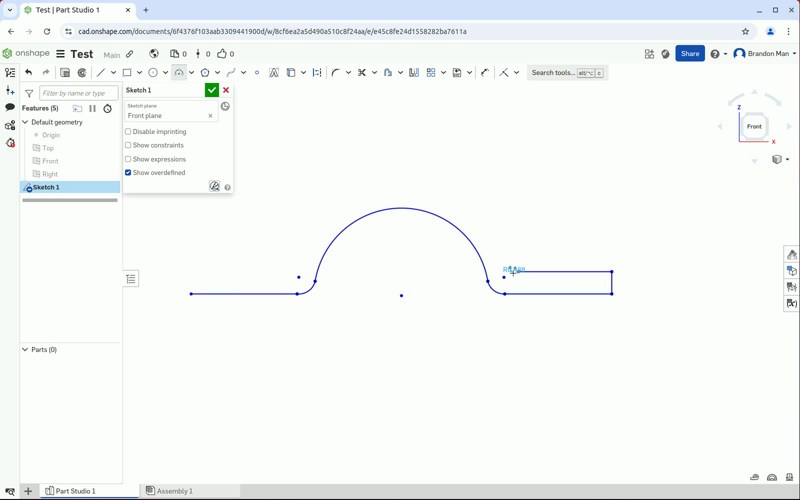
scroll(6)
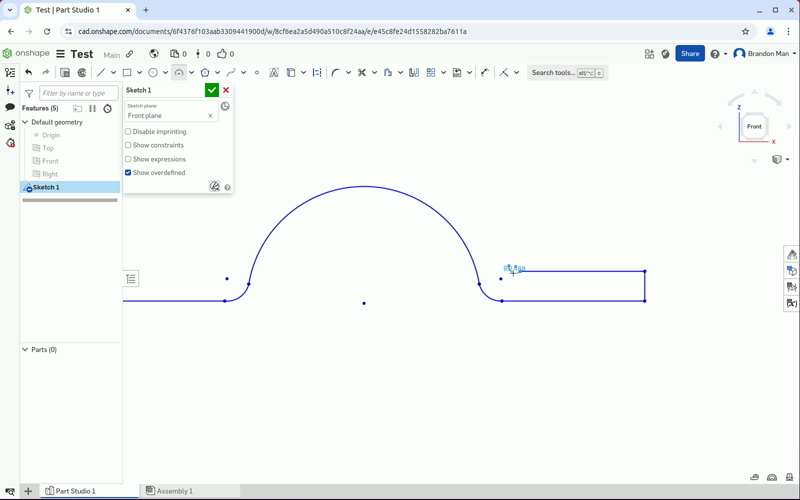
scroll(6)
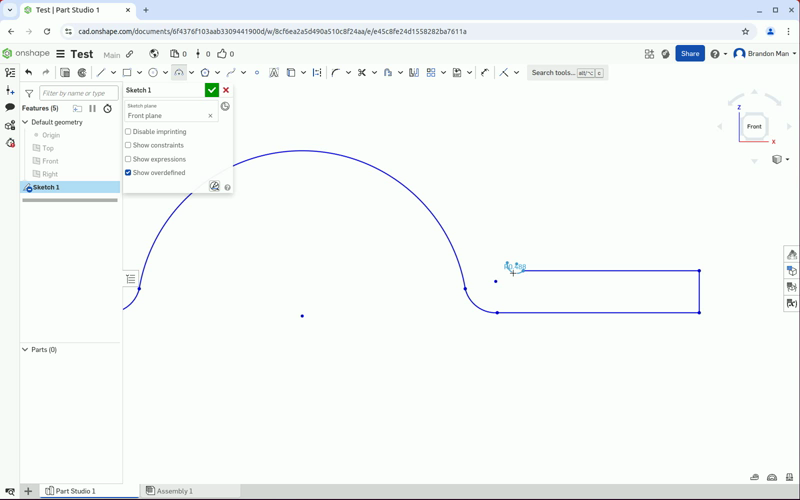
scroll(6)
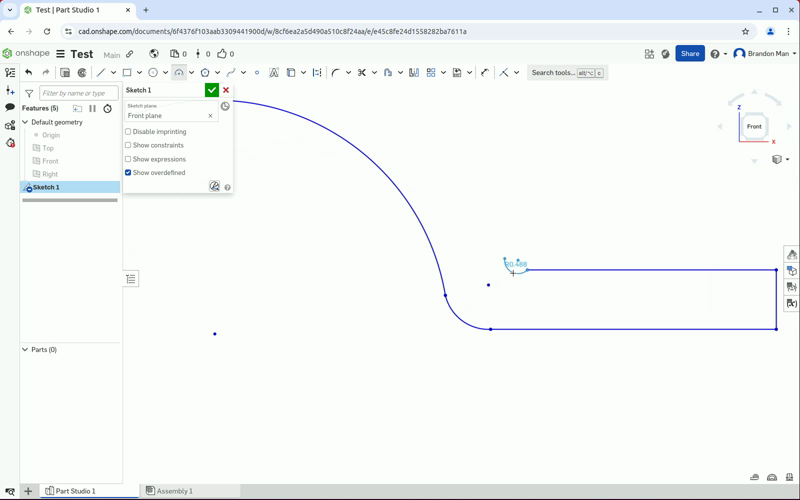
scroll(6)
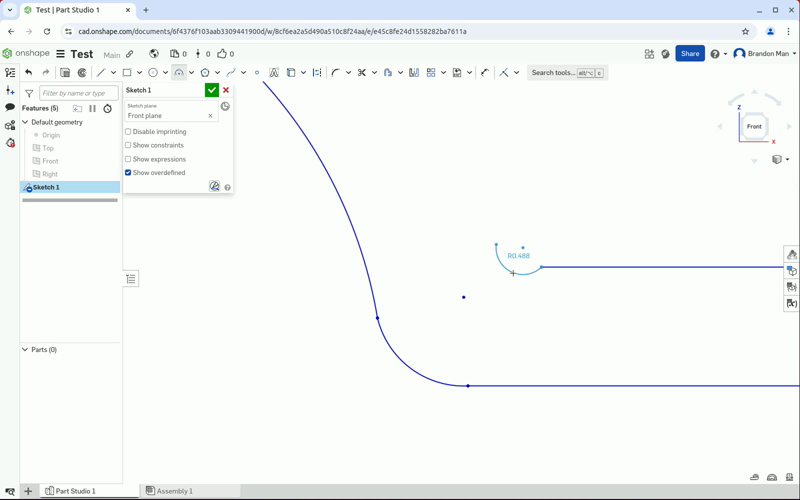
click(513, 272)
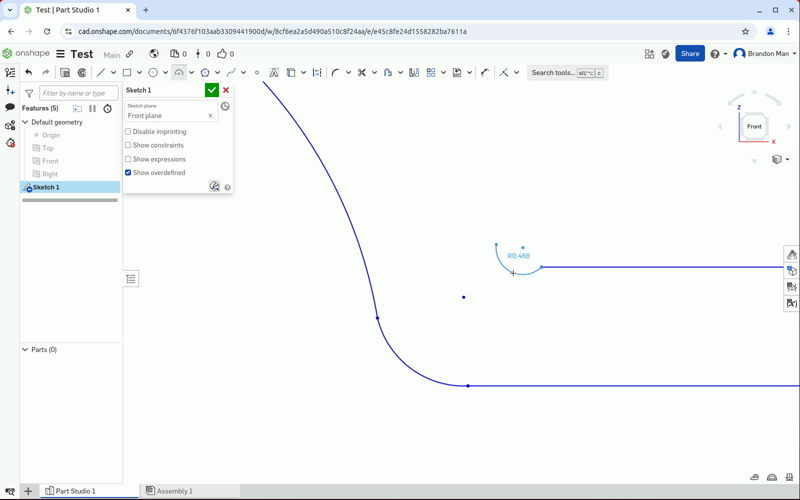
scroll(-6)
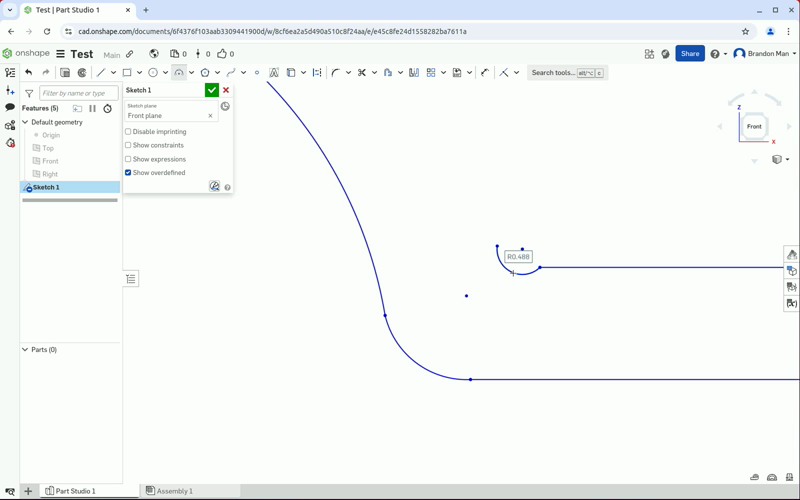
scroll(-6)
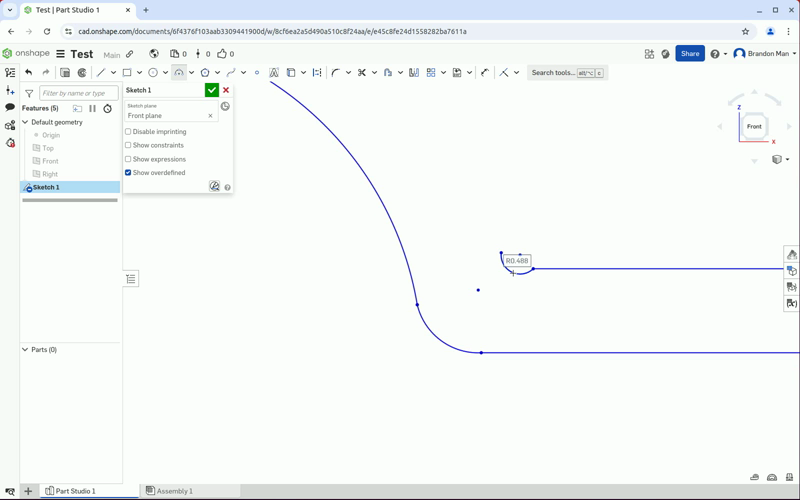
scroll(-6)
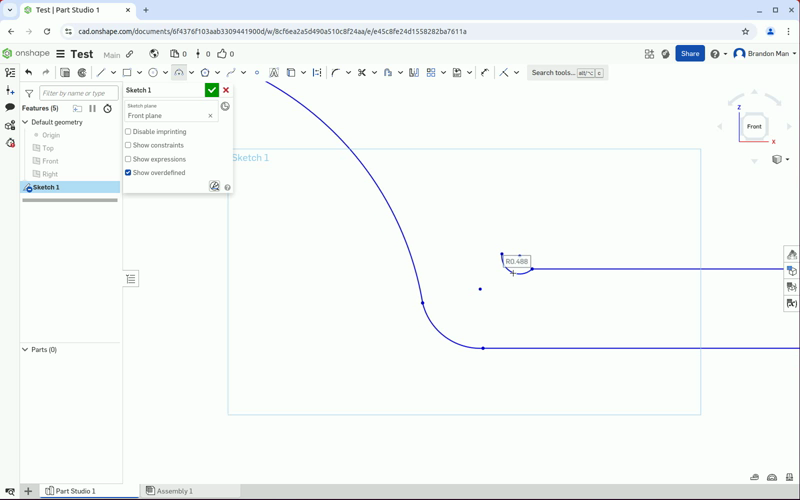
scroll(-6)
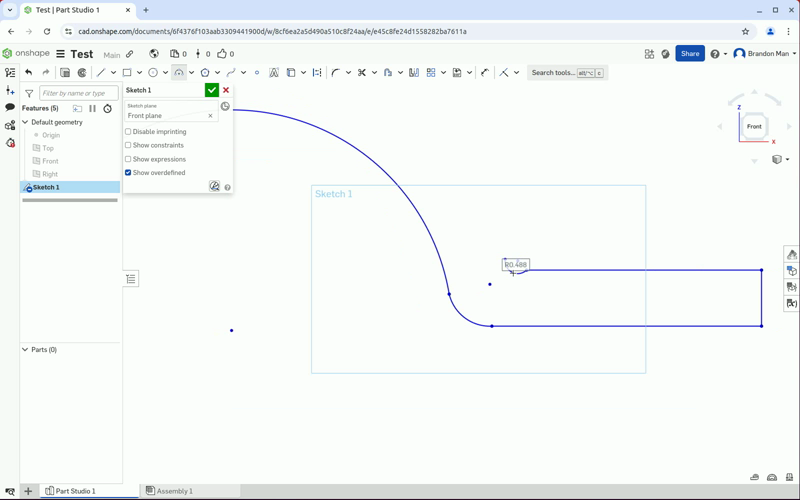
scroll(-6)
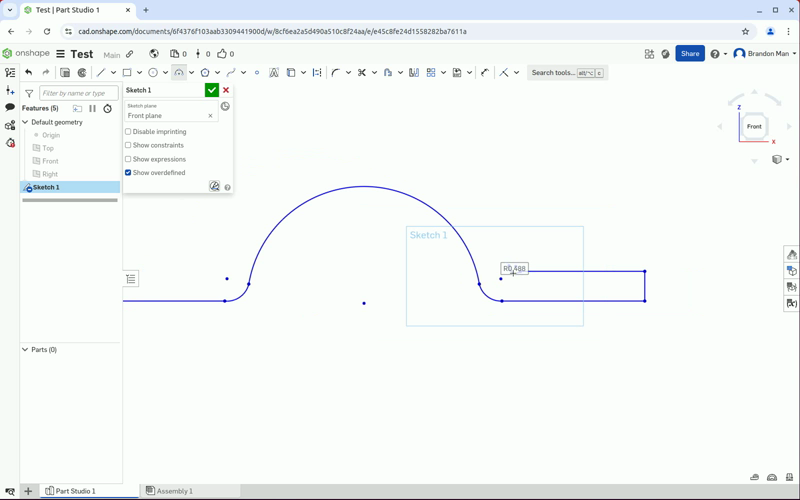
scroll(-6)
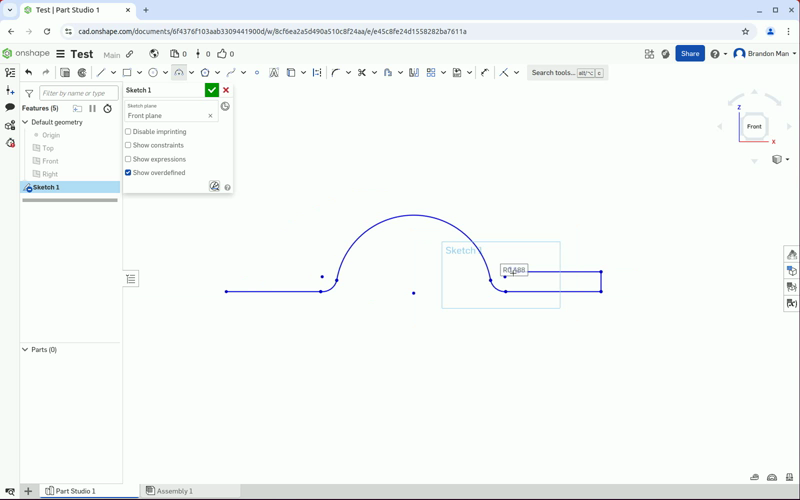
scroll(-6)
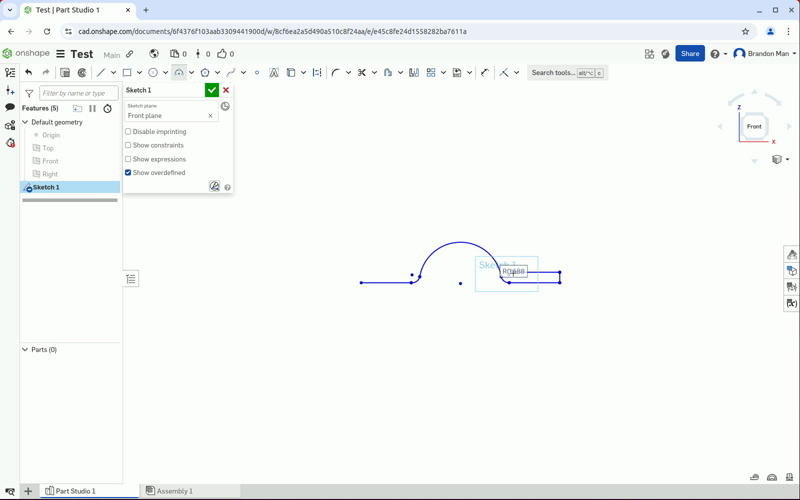
key_up(shift)
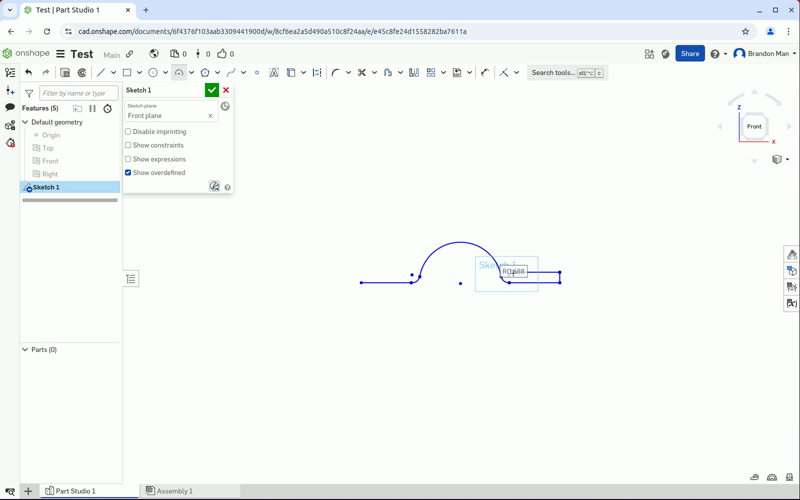
mouse_move(511, 270)
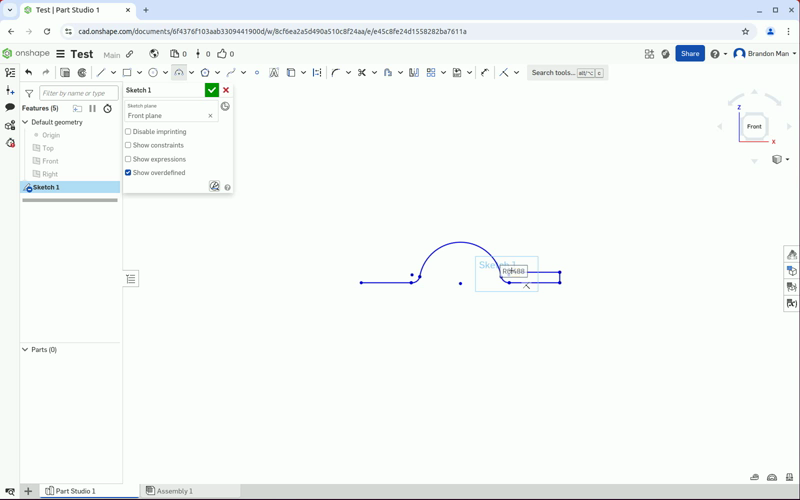
scroll(6)
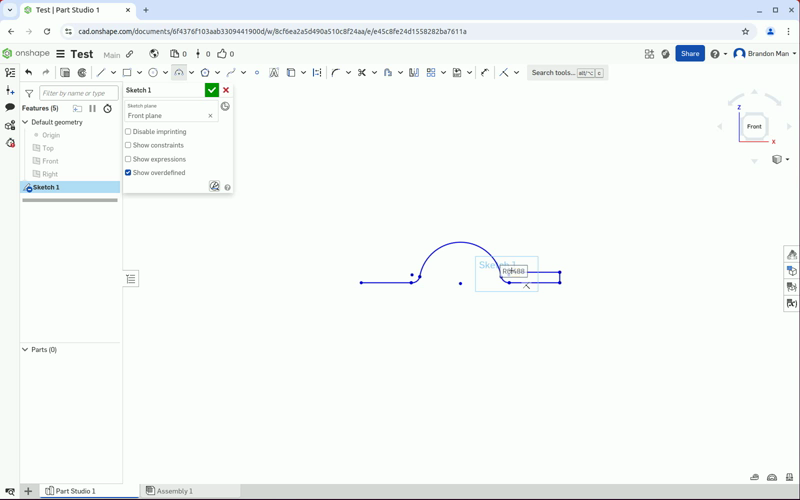
scroll(6)
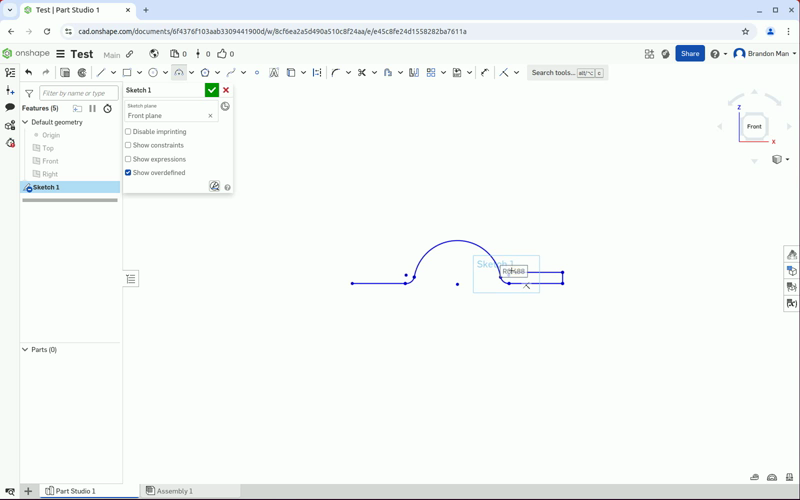
scroll(6)
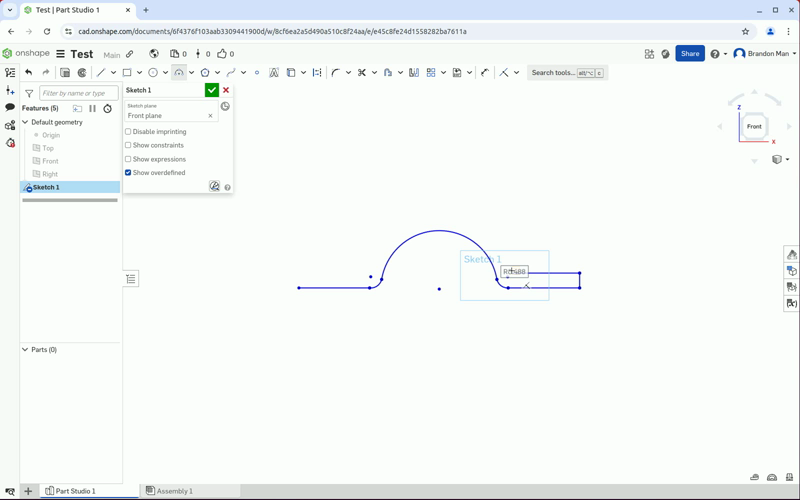
scroll(6)
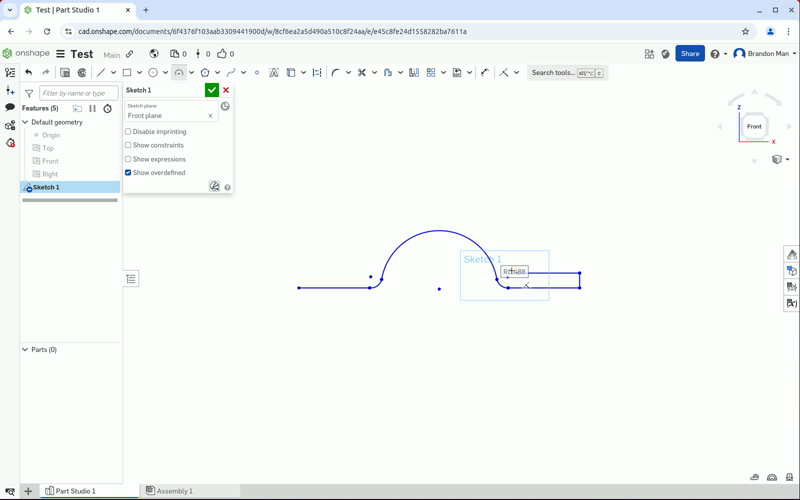
scroll(6)
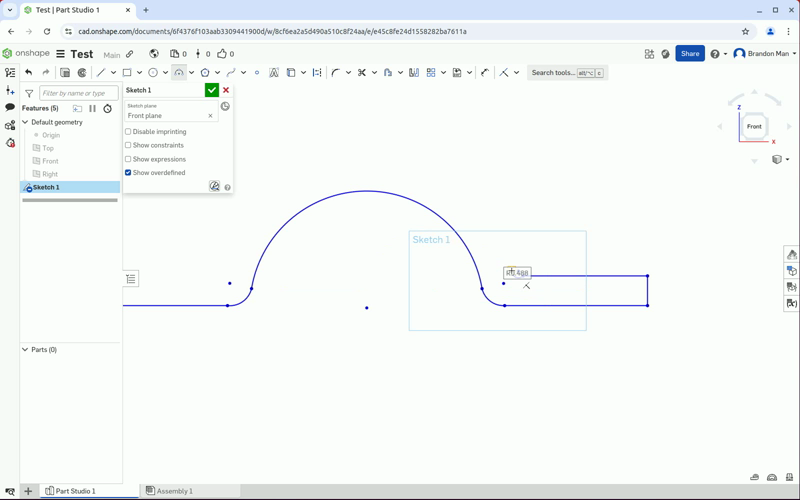
scroll(6)
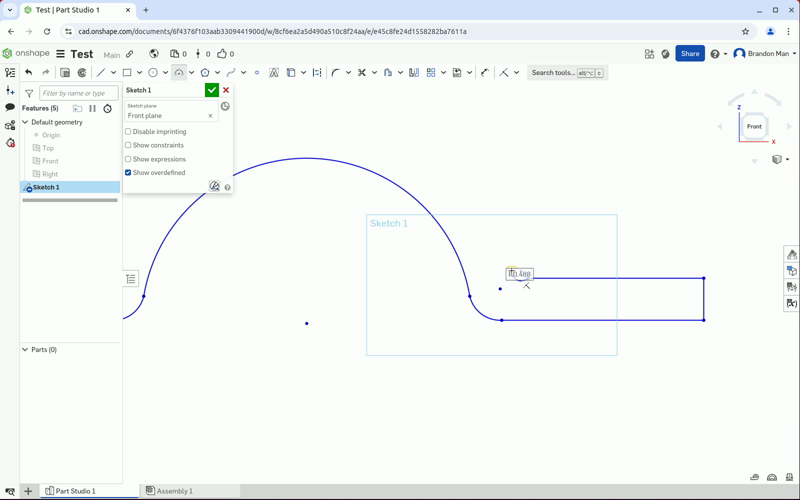
scroll(6)
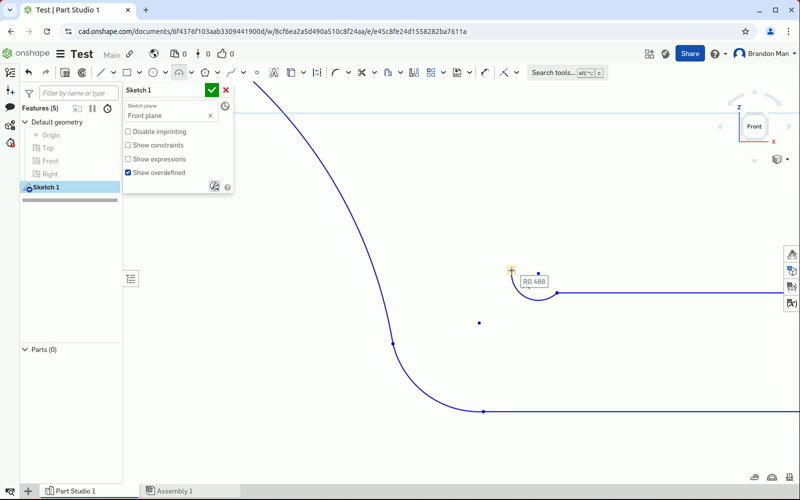
click(511, 270)
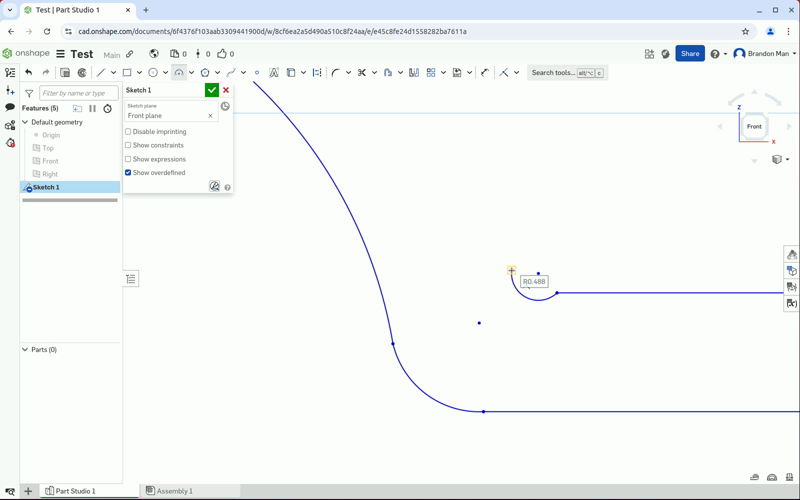
scroll(-6)
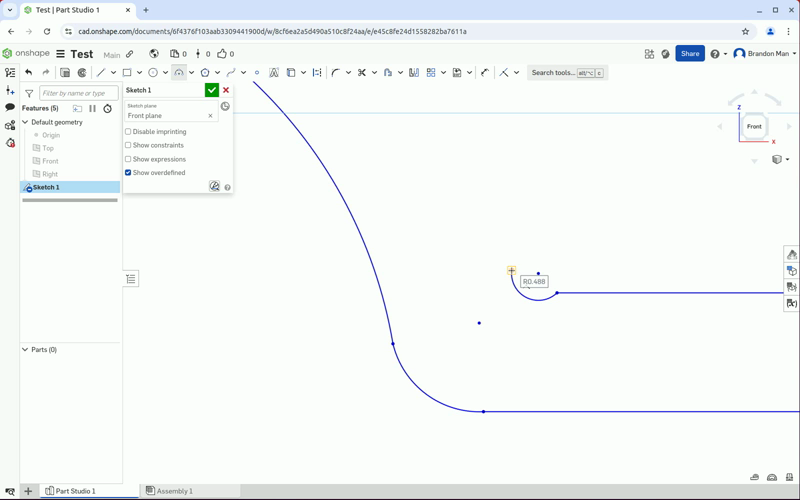
scroll(-6)
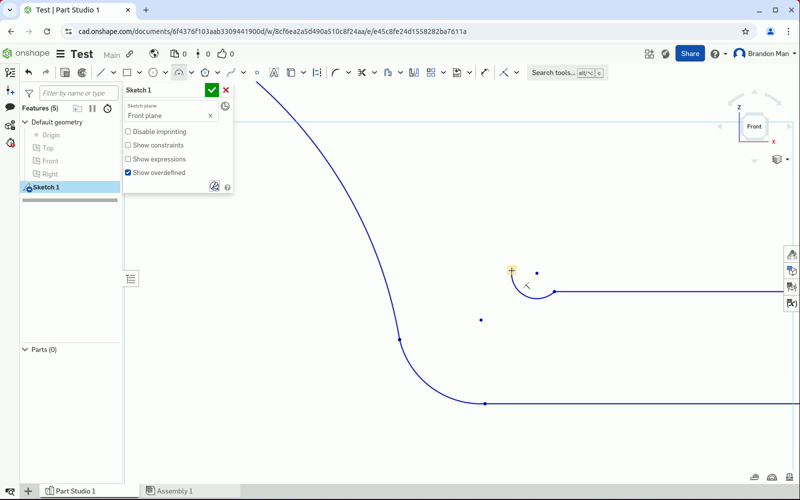
scroll(-6)
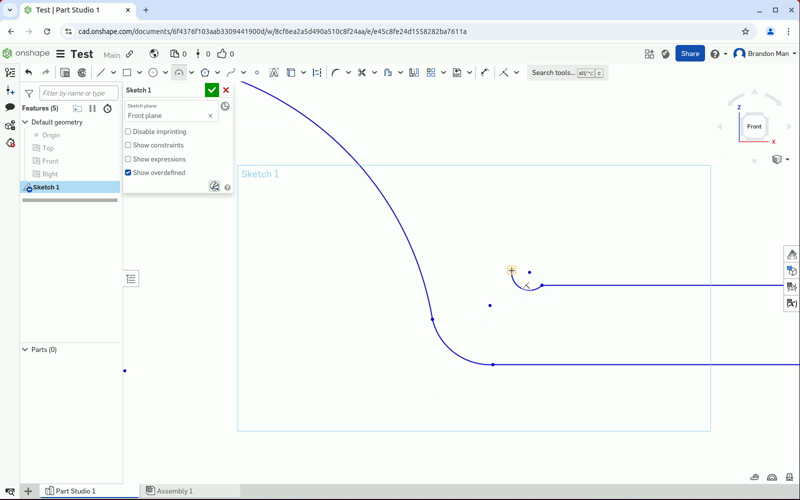
scroll(-6)
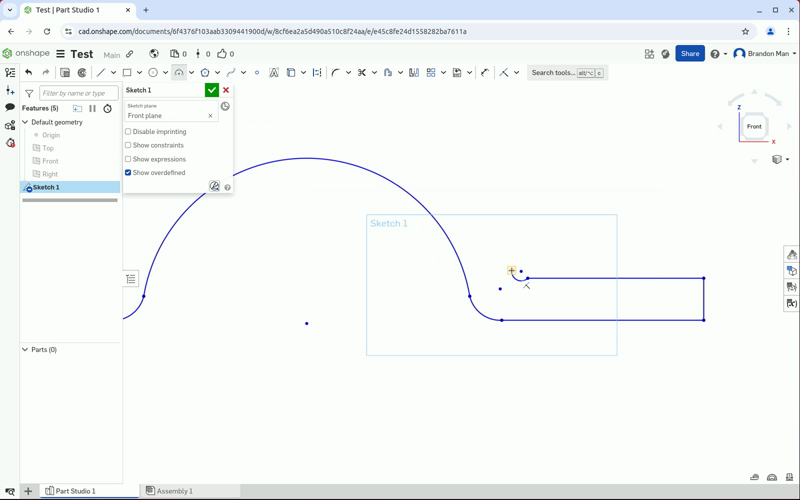
scroll(-6)
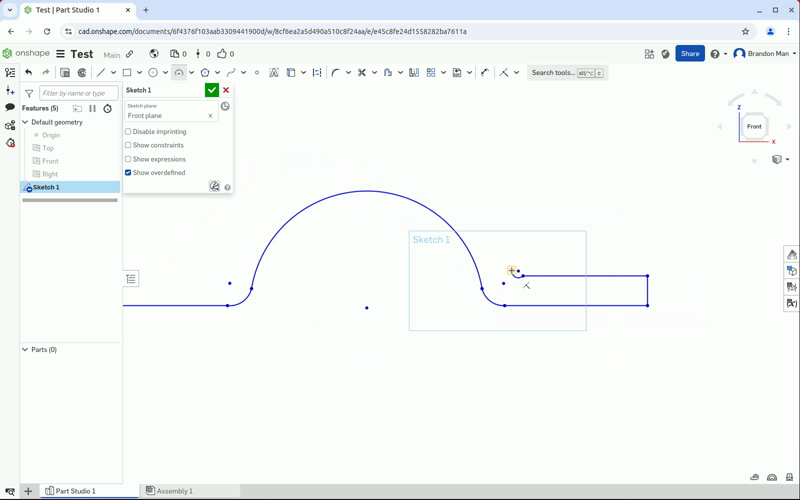
scroll(-6)
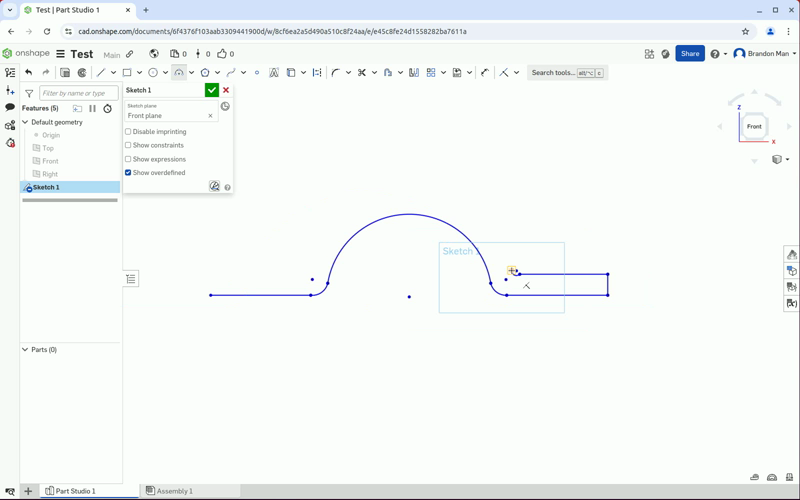
scroll(-6)
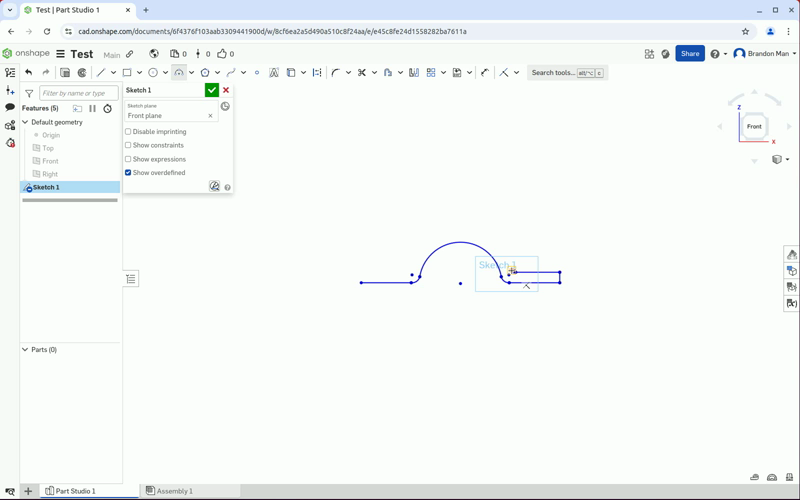
key_down(shift)
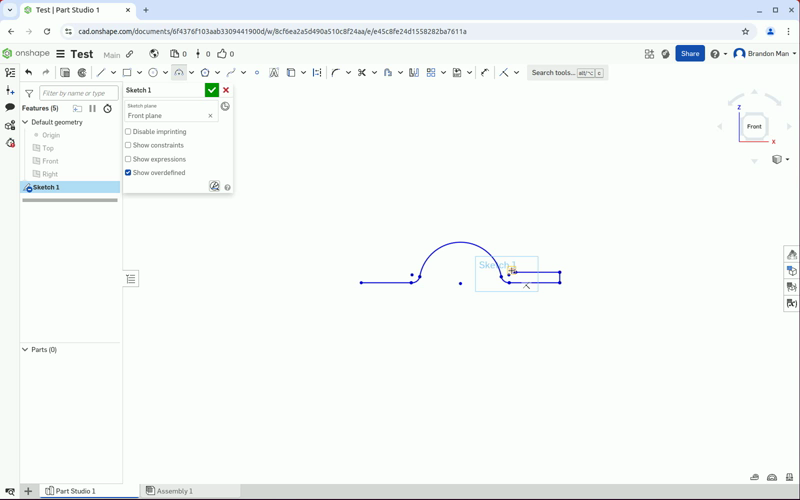
mouse_move(461, 230)
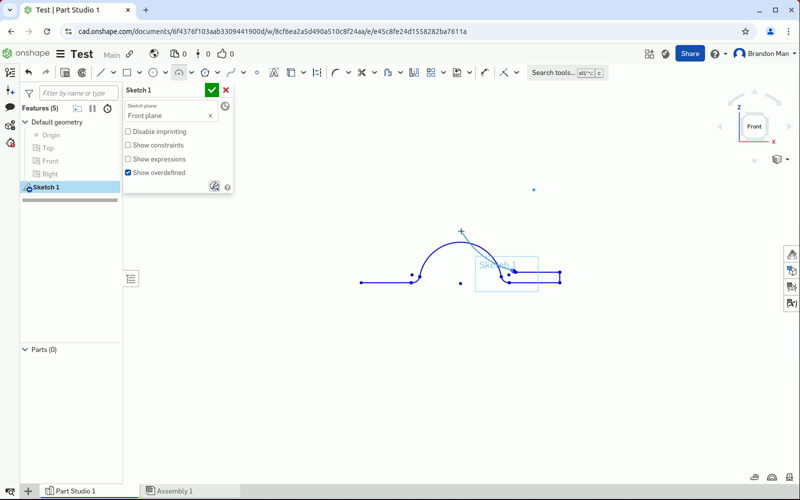
click(461, 230)
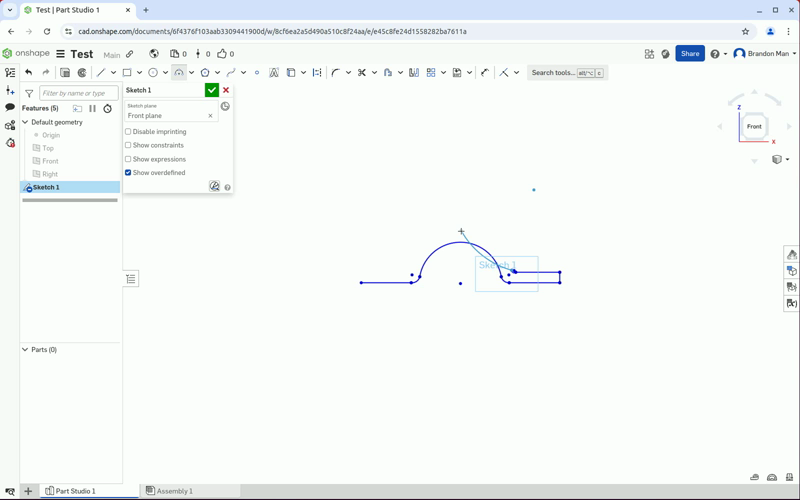
mouse_move(493, 241)
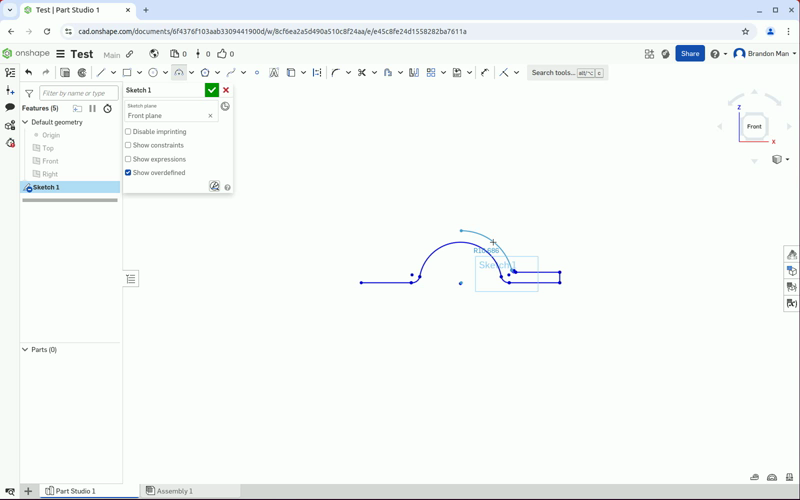
click(493, 241)
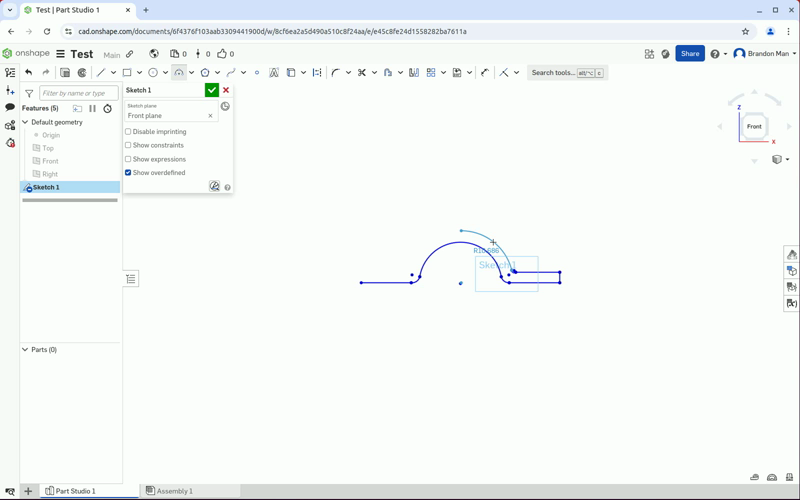
key_up(shift)
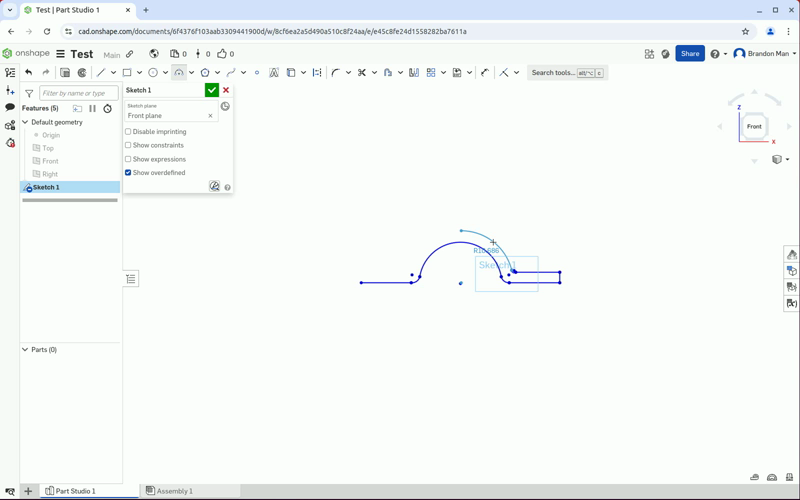
mouse_move(461, 230)
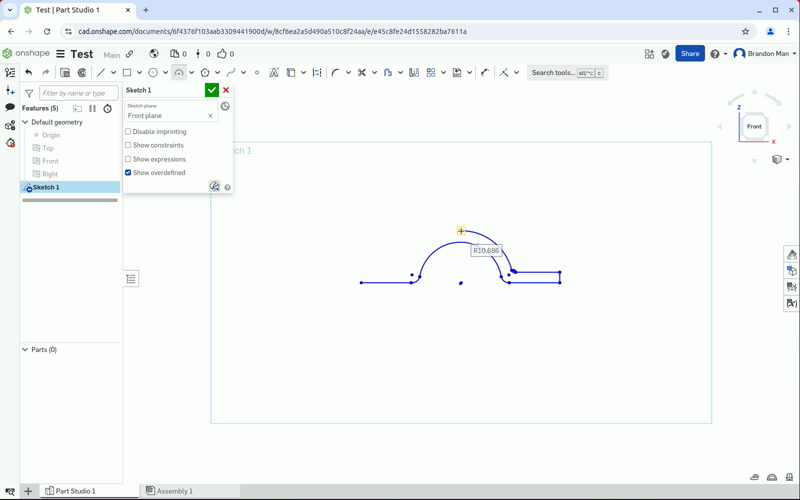
click(461, 230)
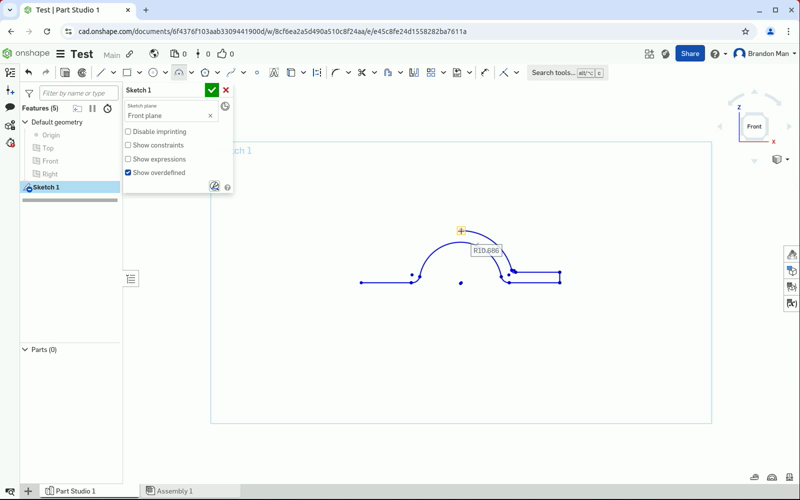
key_down(shift)
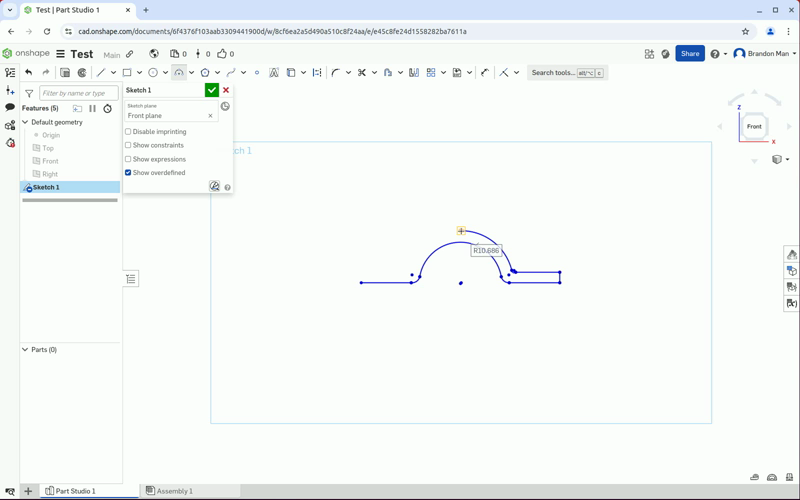
mouse_move(409, 270)
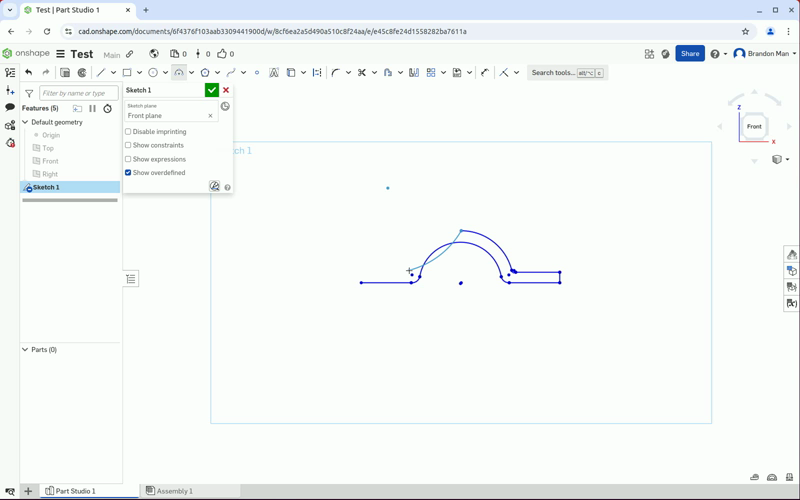
click(409, 270)
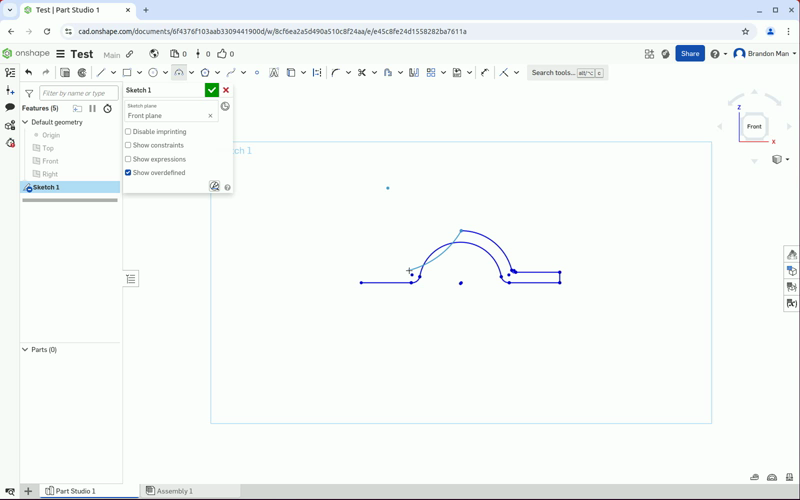
mouse_move(428, 241)
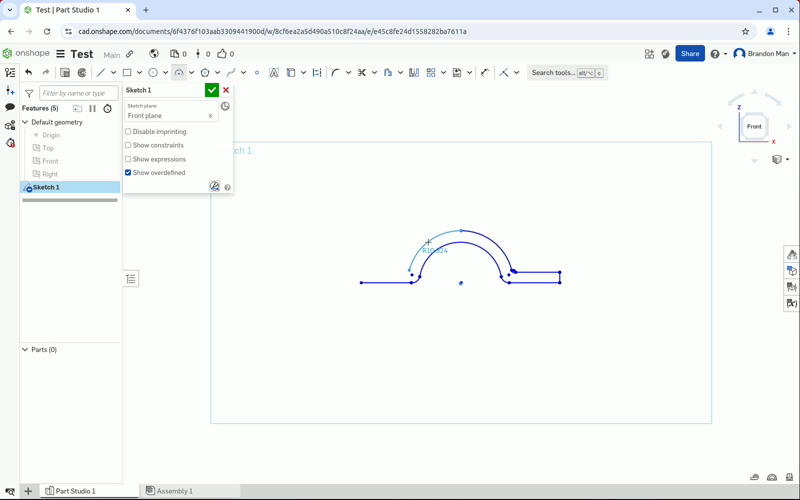
click(428, 241)
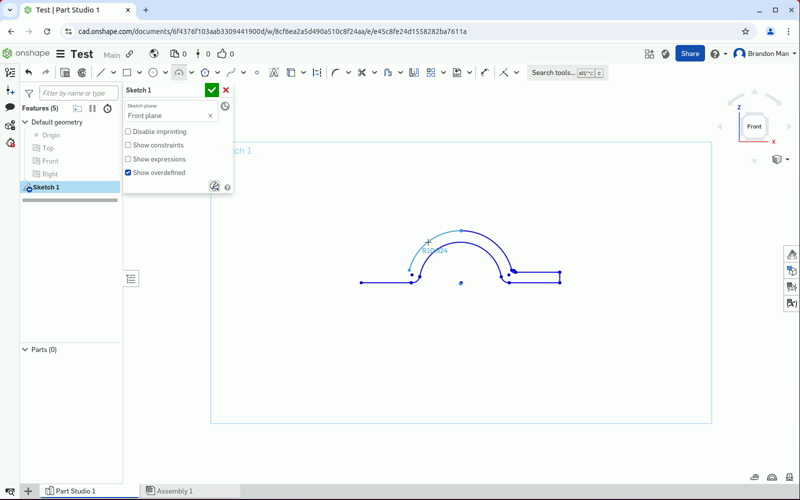
key_up(shift)
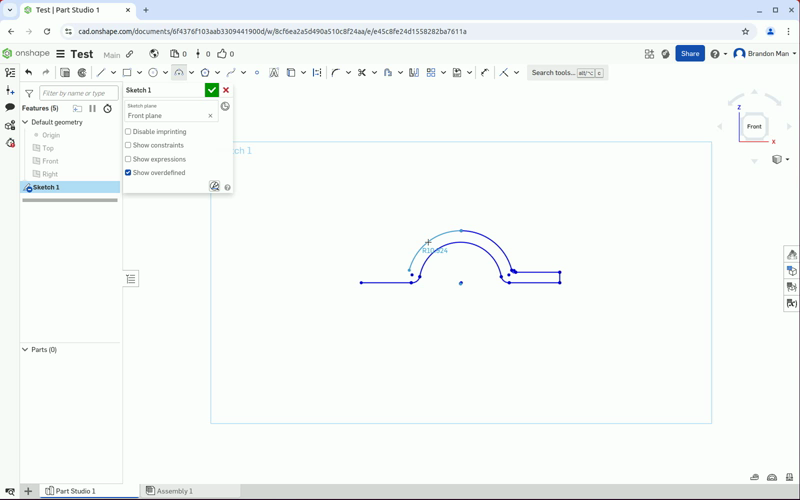
mouse_move(409, 270)
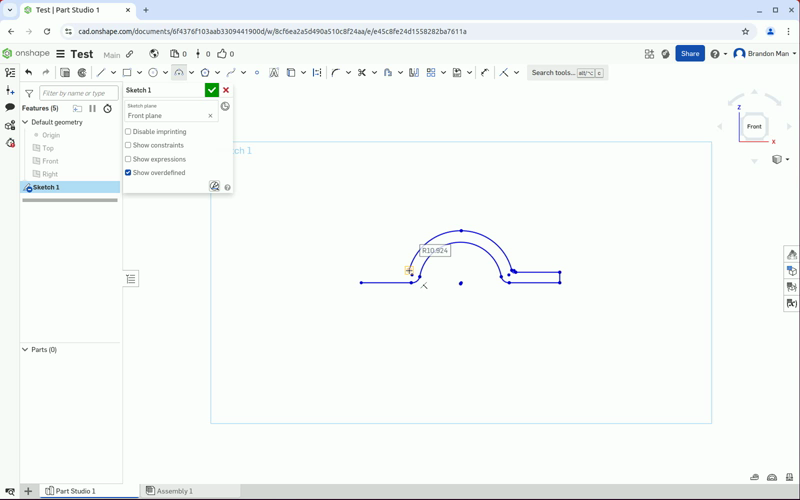
click(409, 270)
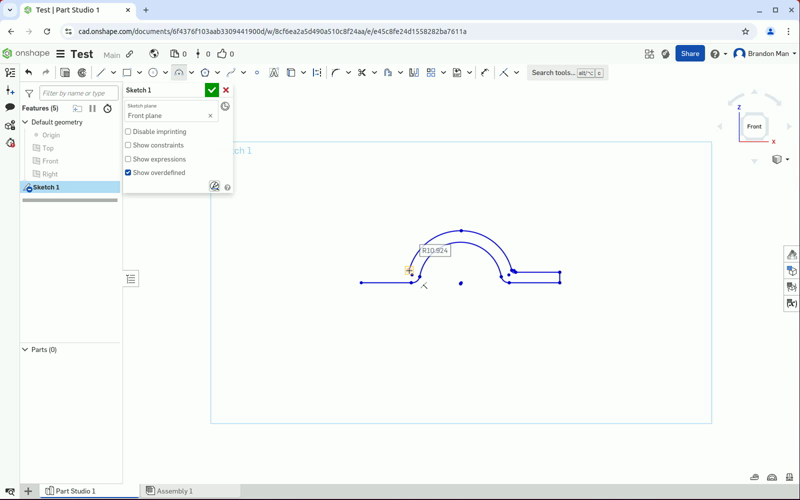
key_down(shift)
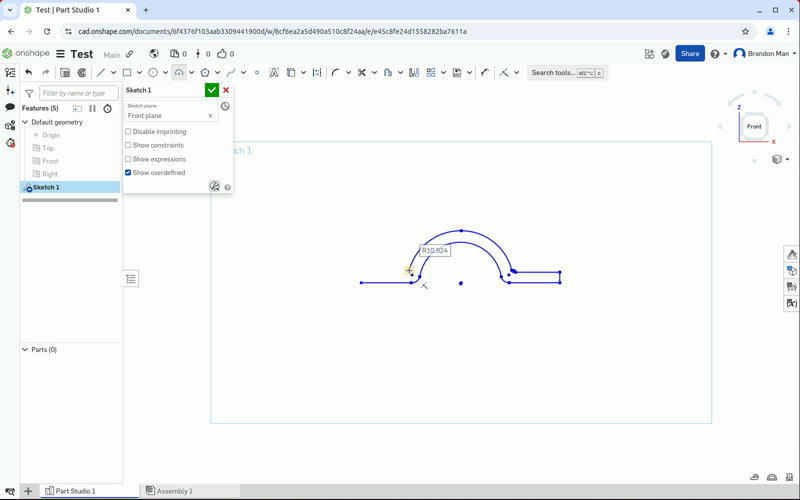
mouse_move(404, 272)
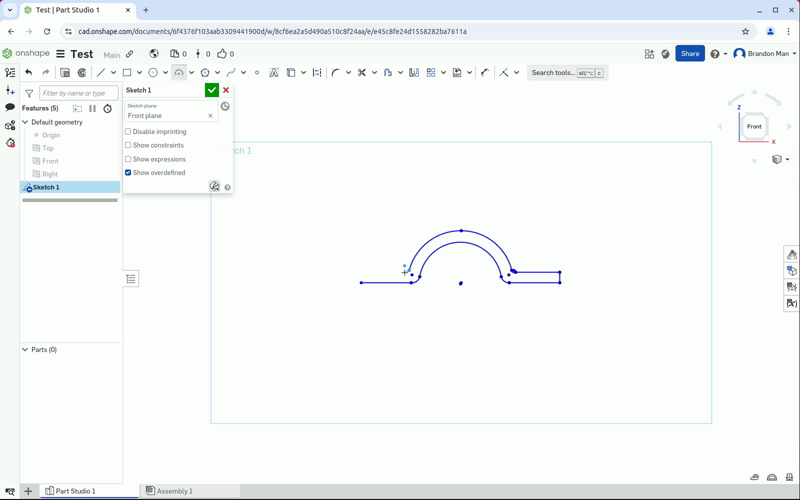
scroll(6)
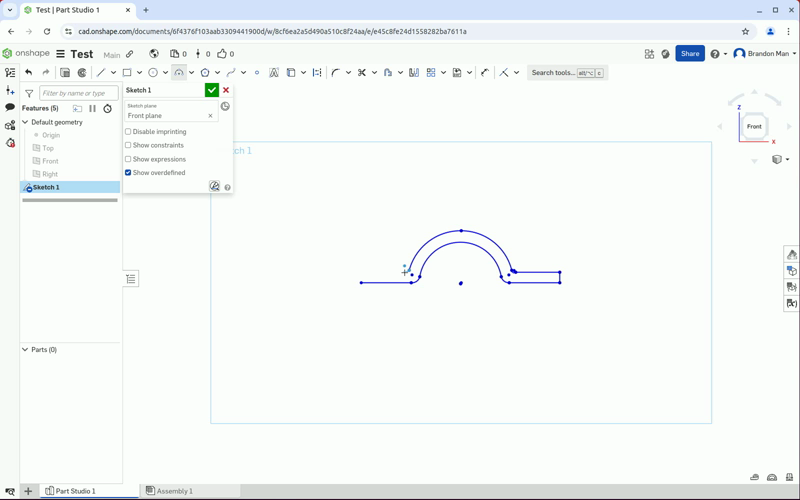
scroll(6)
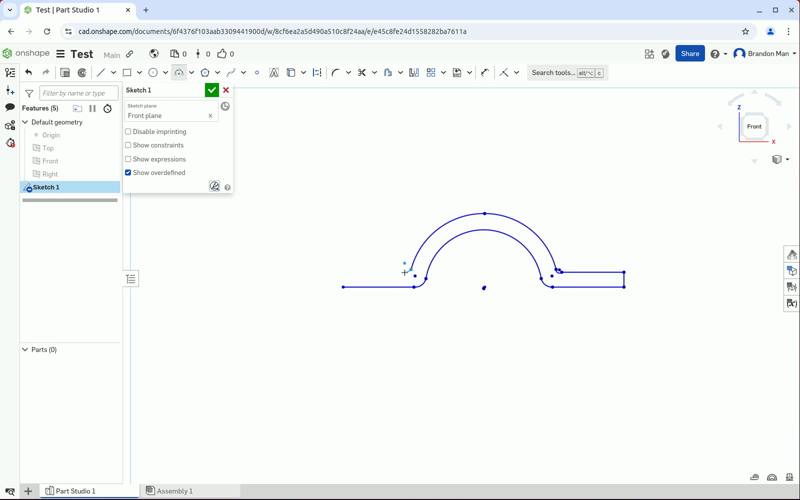
scroll(6)
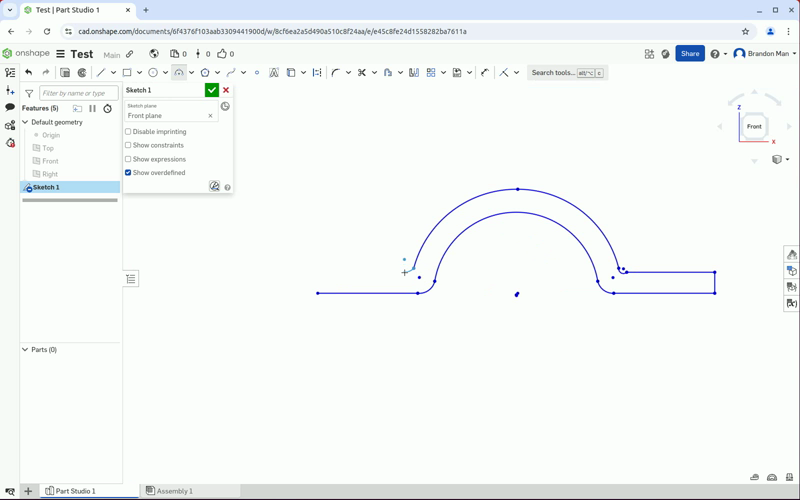
scroll(6)
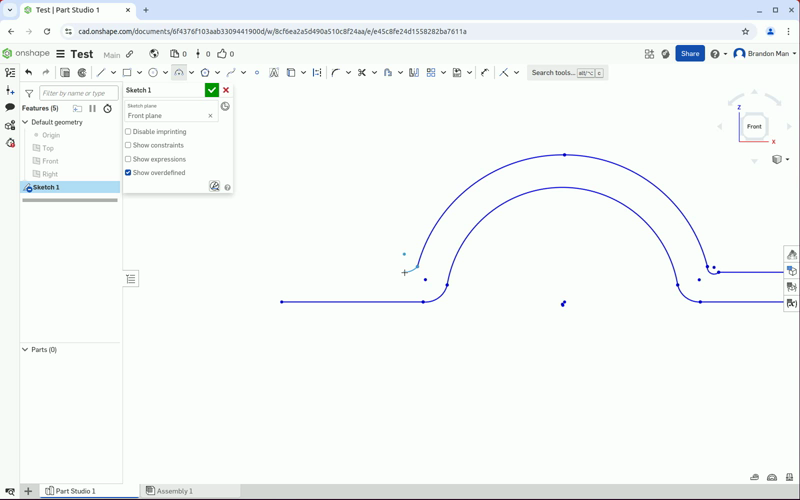
scroll(6)
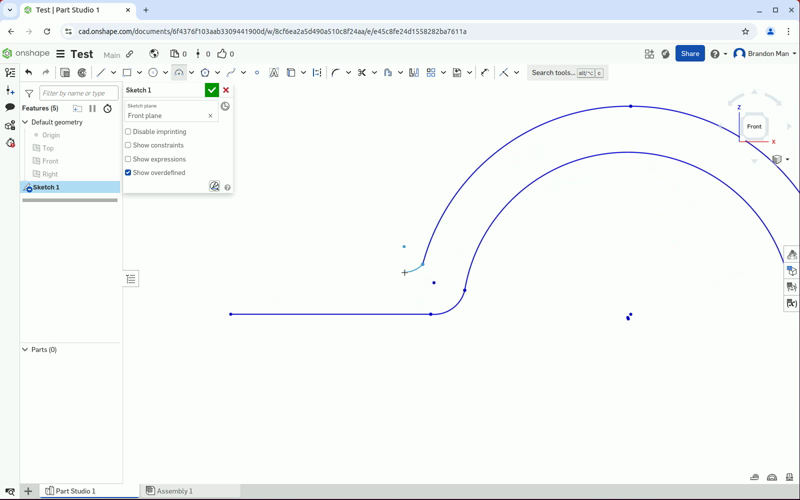
scroll(6)
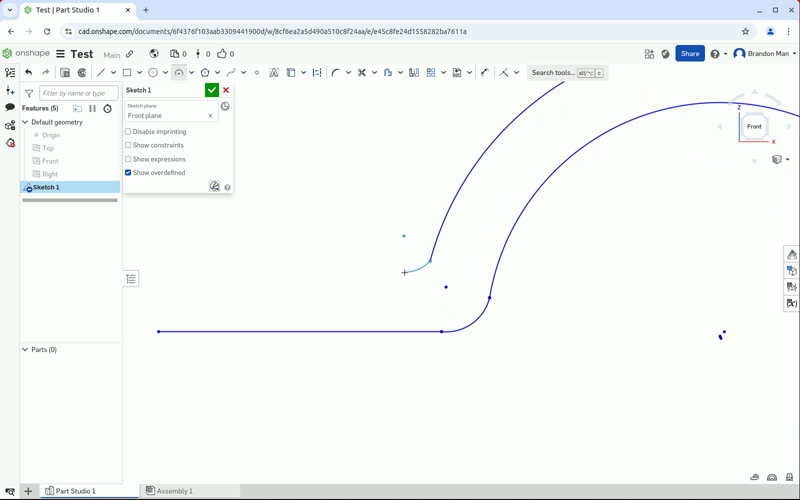
scroll(6)
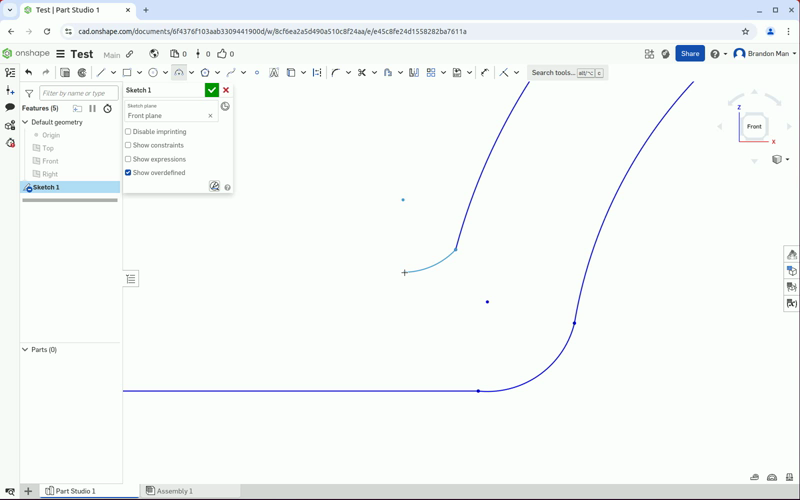
click(404, 272)
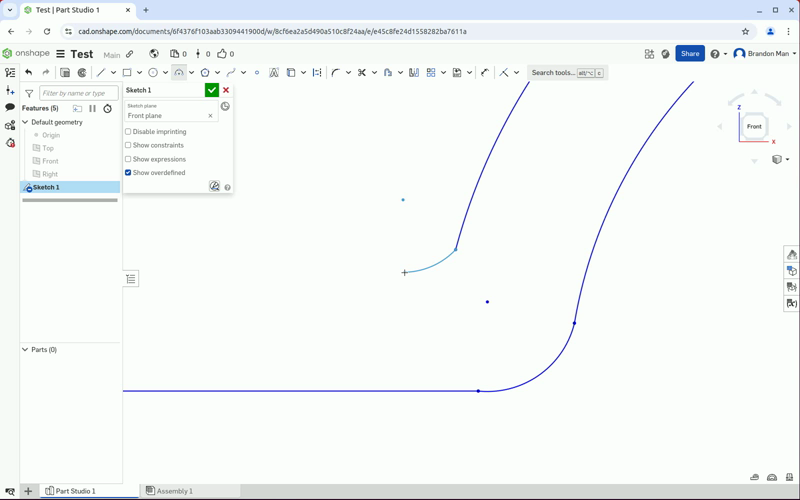
scroll(-6)
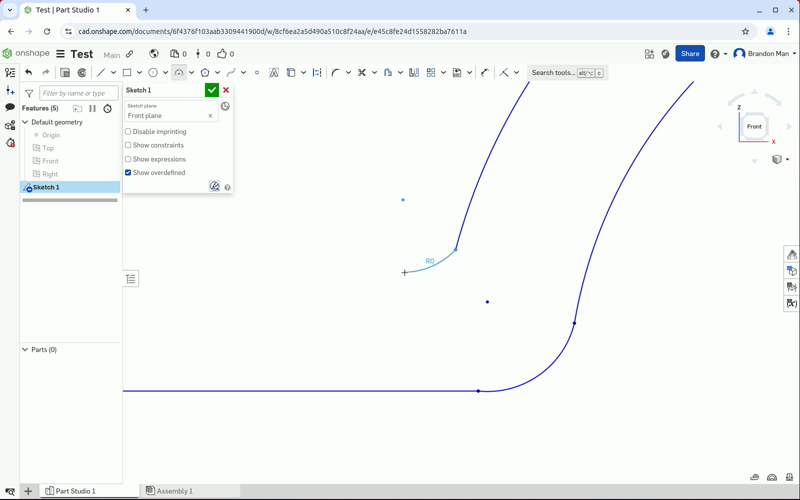
scroll(-6)
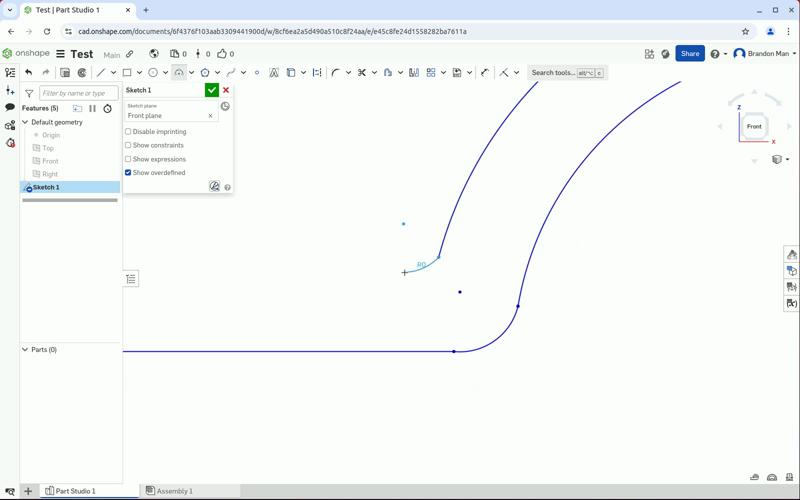
scroll(-6)
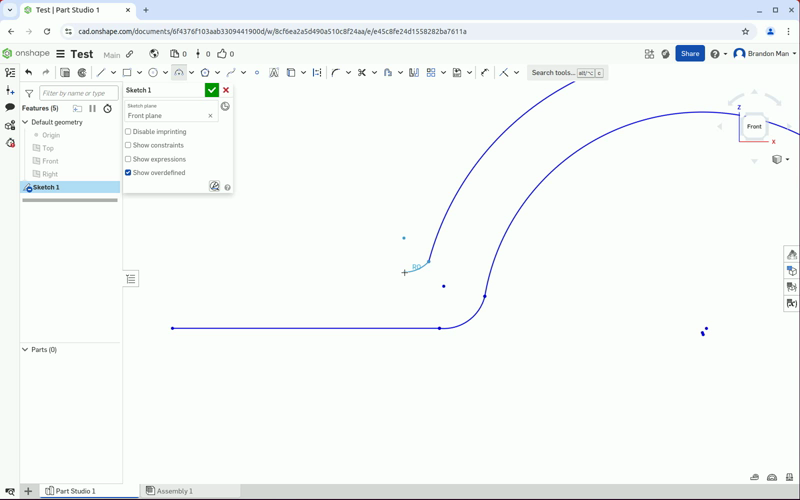
scroll(-6)
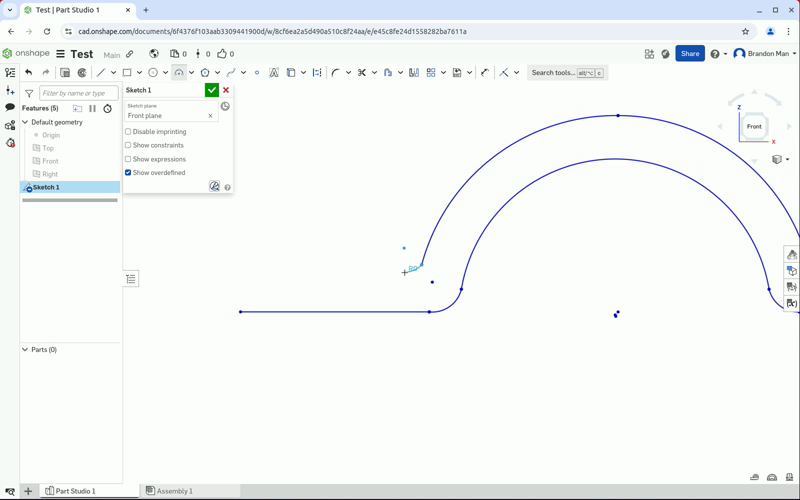
scroll(-6)
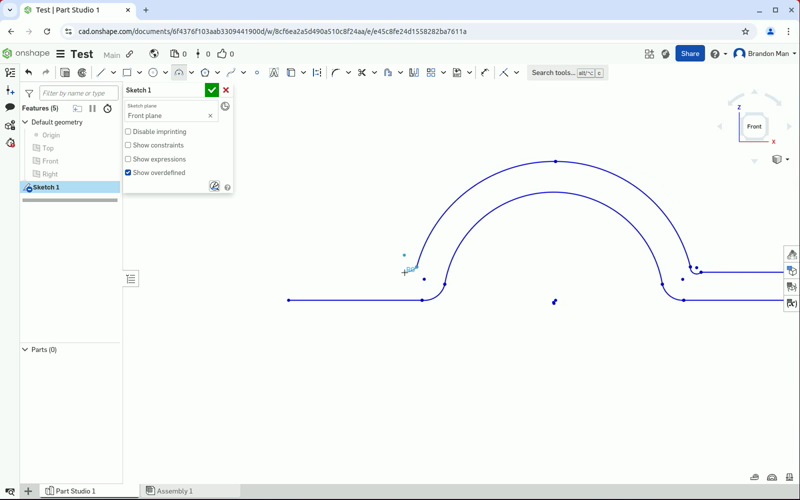
scroll(-6)
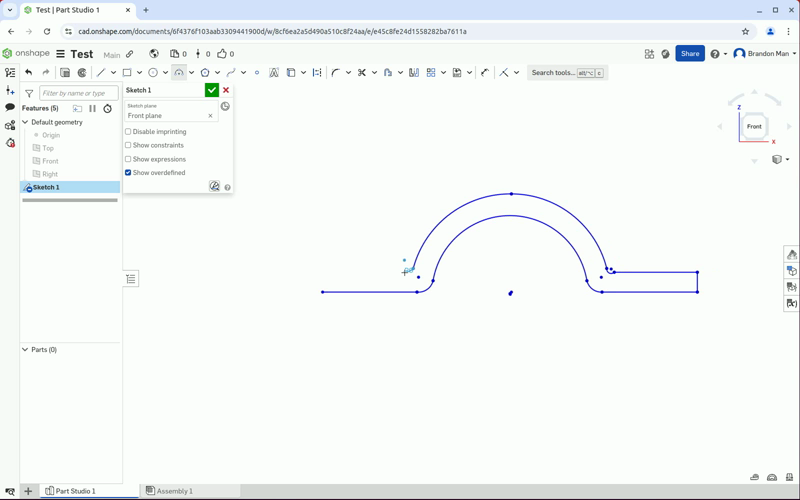
scroll(-6)
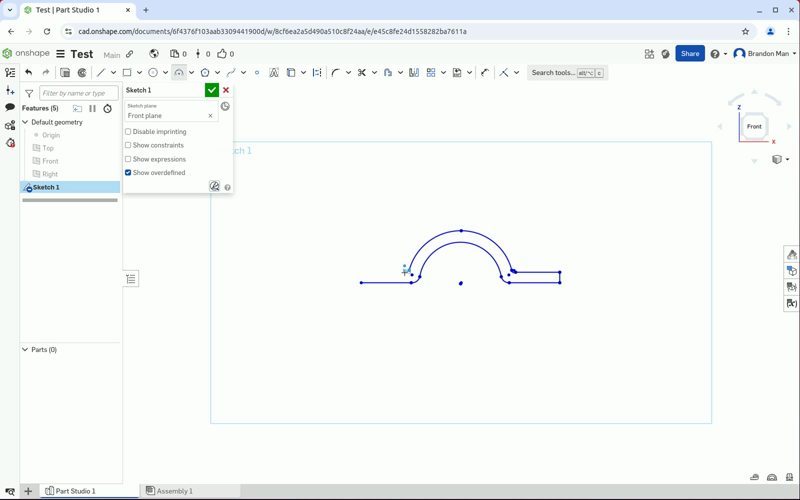
mouse_move(407, 272)
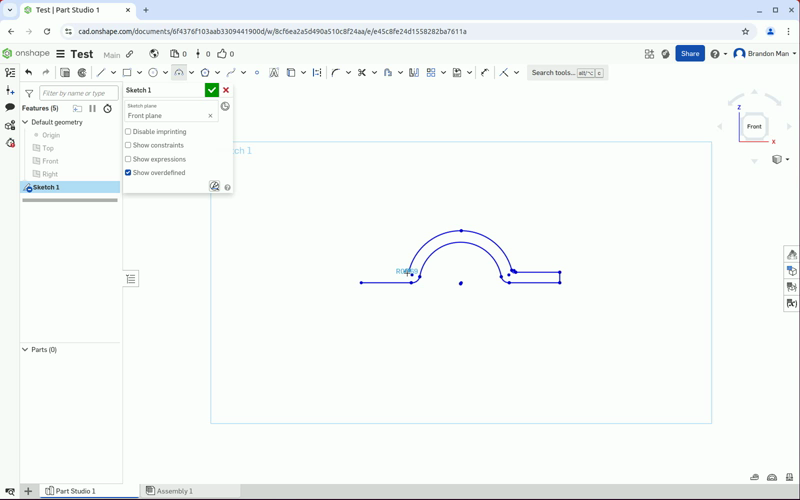
scroll(6)
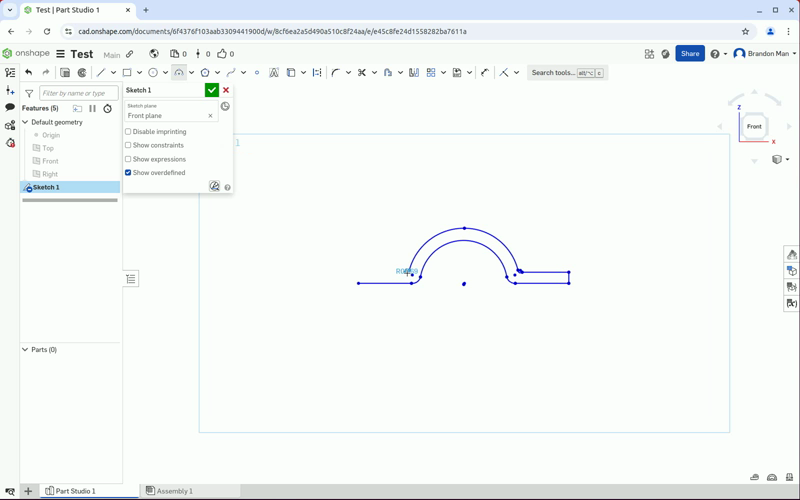
scroll(6)
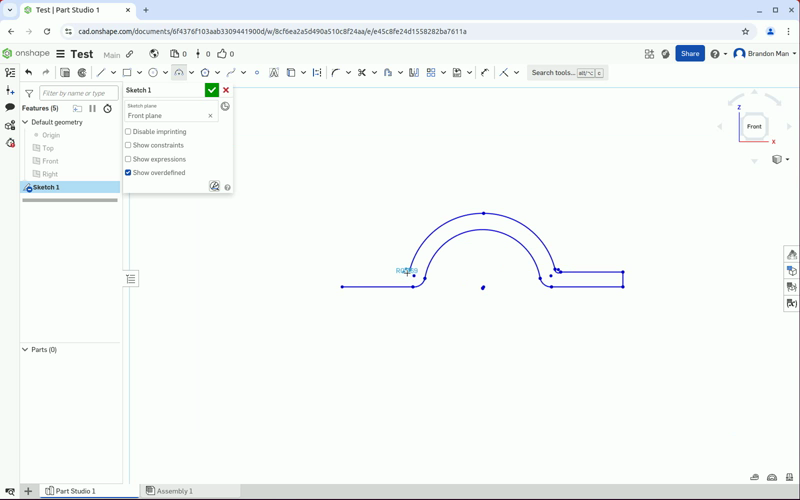
scroll(6)
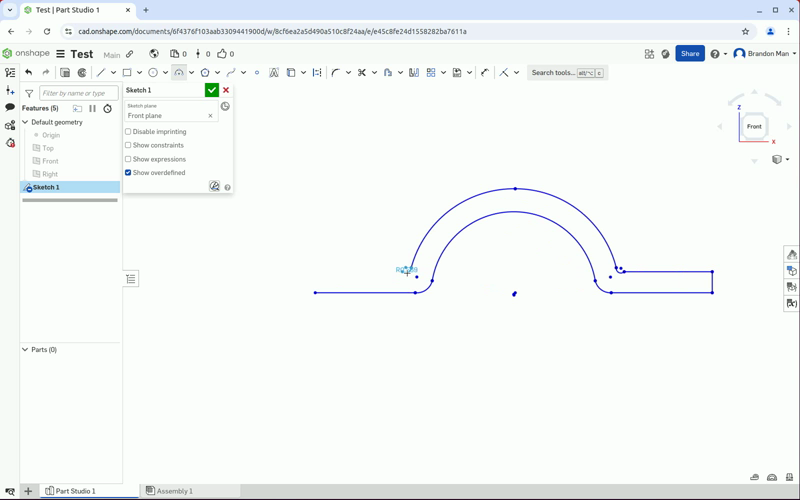
scroll(6)
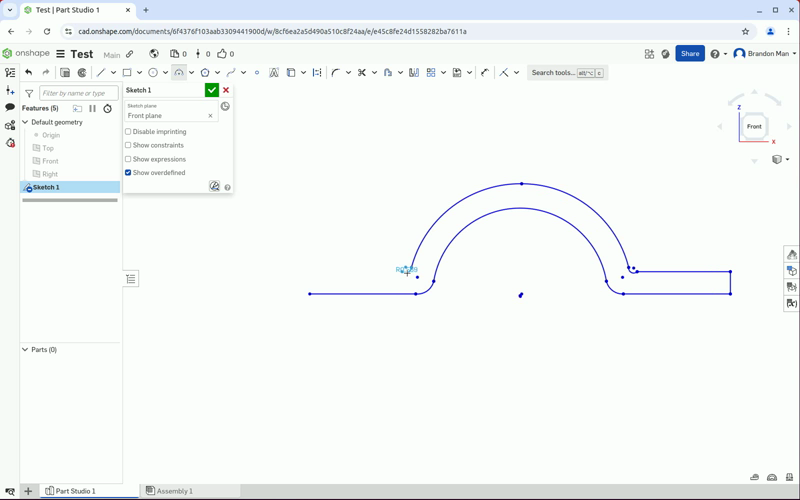
scroll(6)
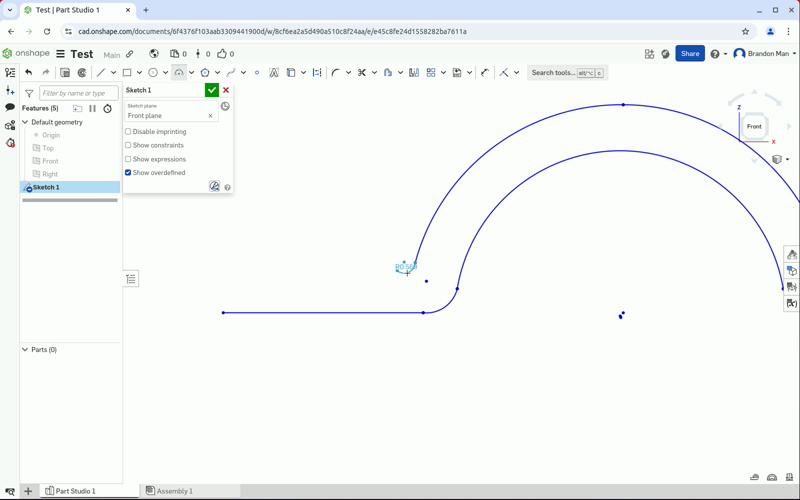
scroll(6)
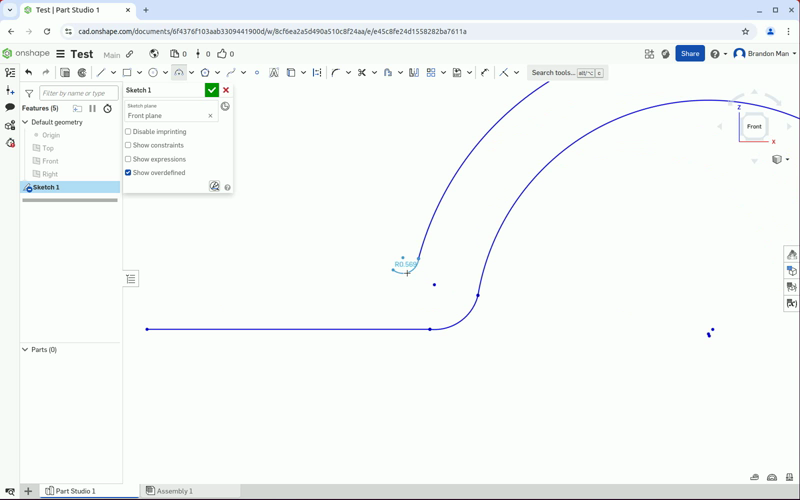
scroll(6)
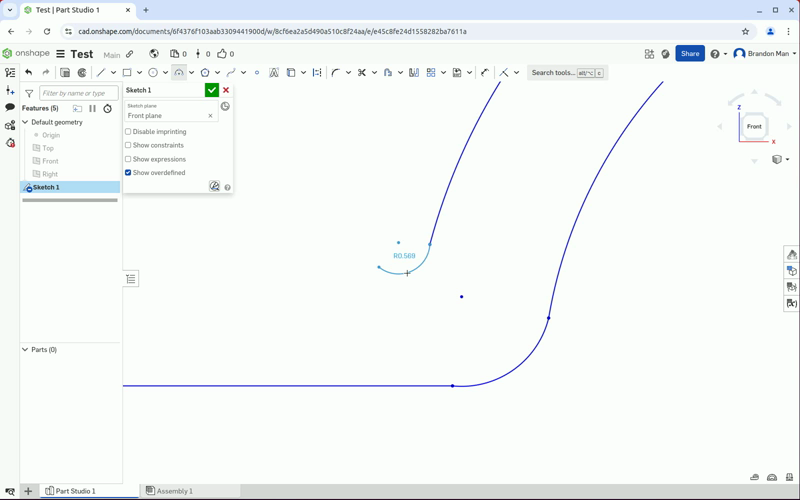
click(407, 272)
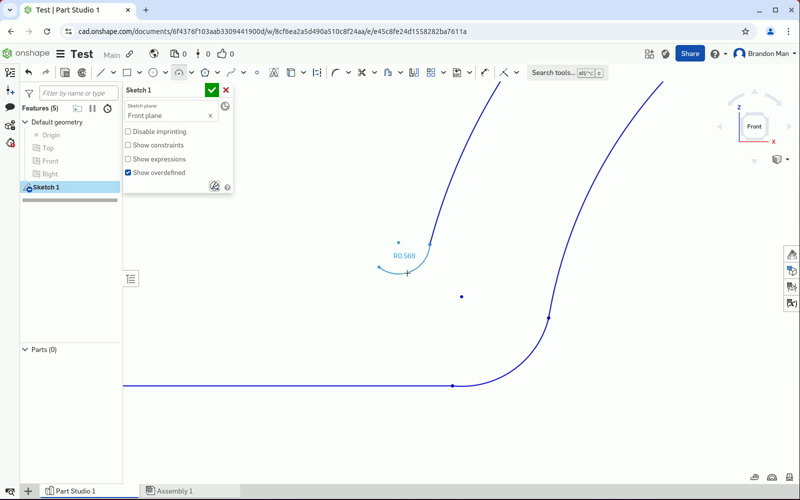
scroll(-6)
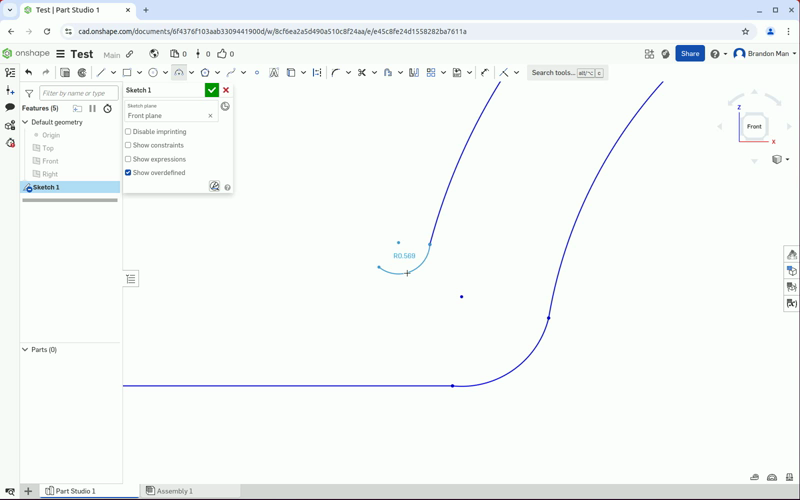
scroll(-6)
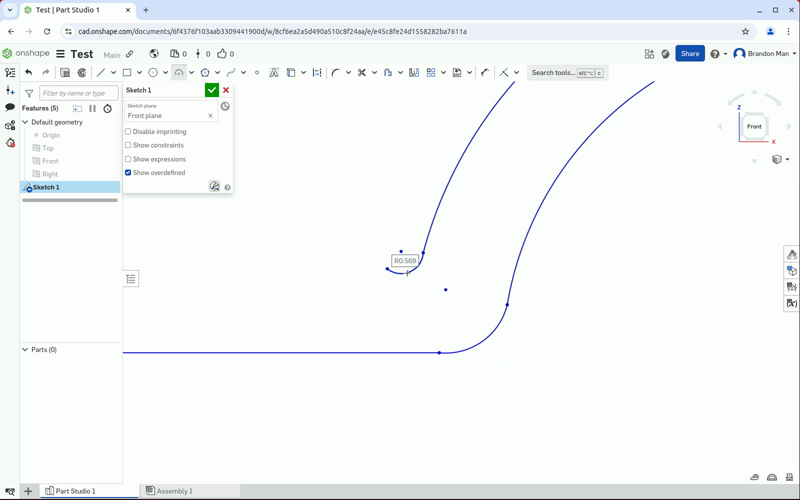
scroll(-6)
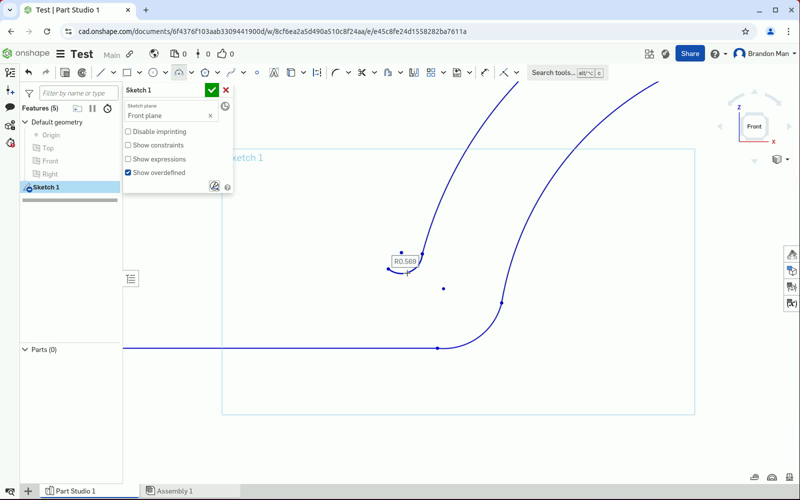
scroll(-6)
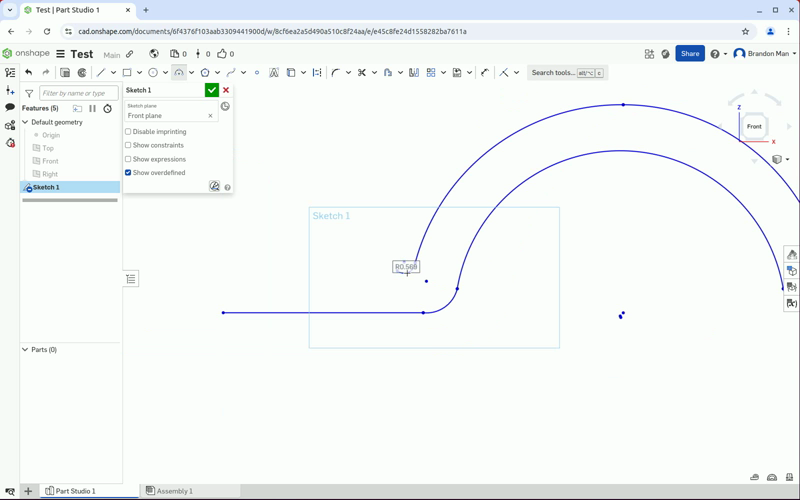
scroll(-6)
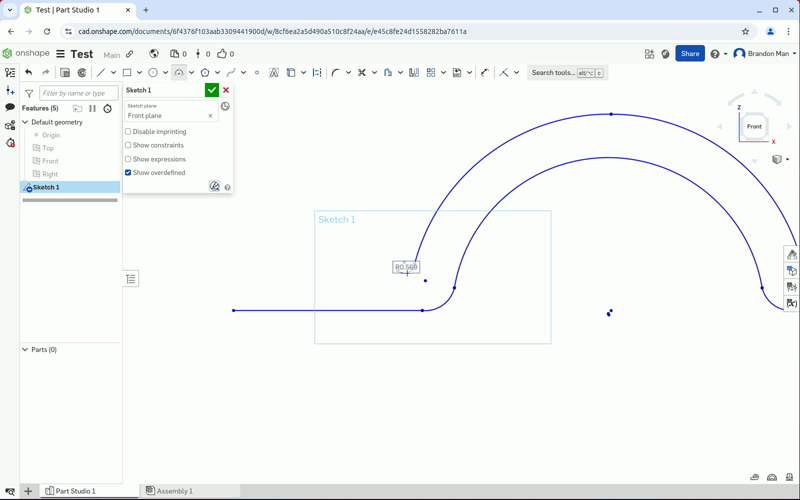
scroll(-6)
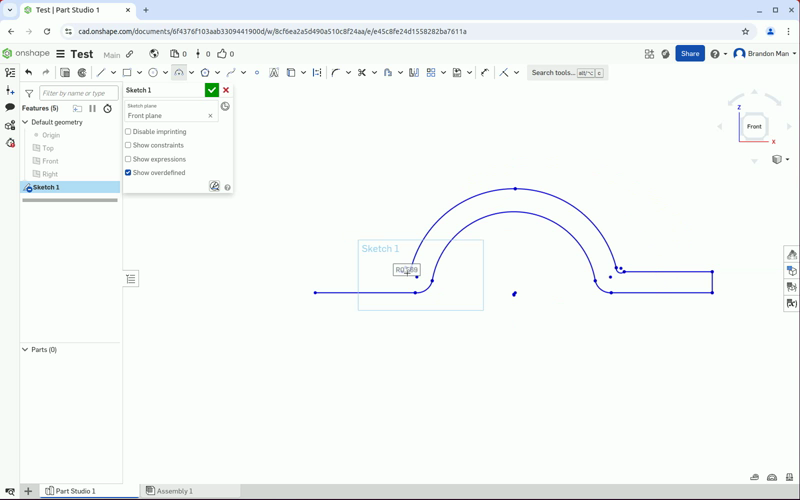
scroll(-6)
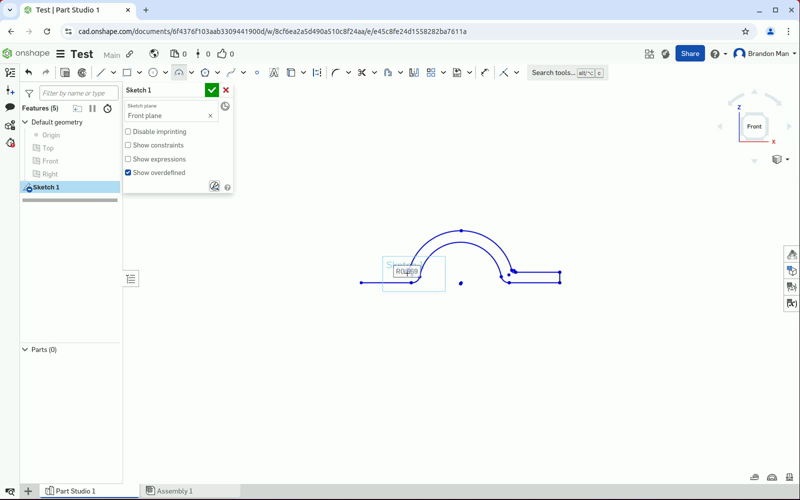
key_up(shift)
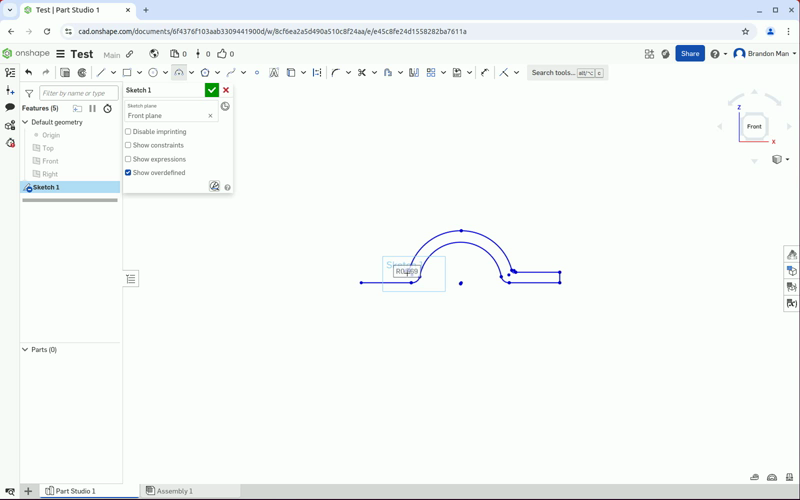
key(esc)
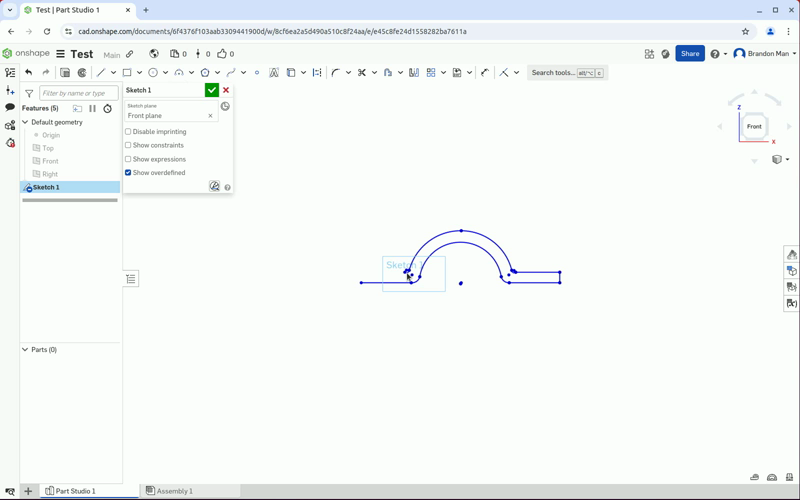
key(l)
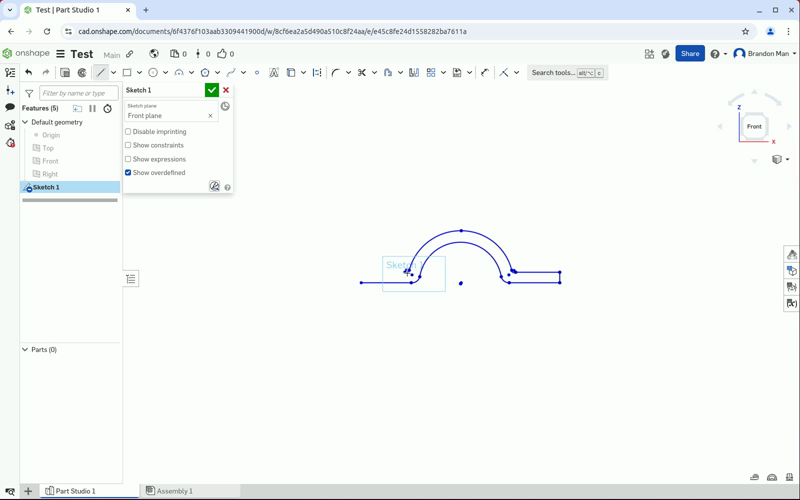
mouse_move(404, 272)
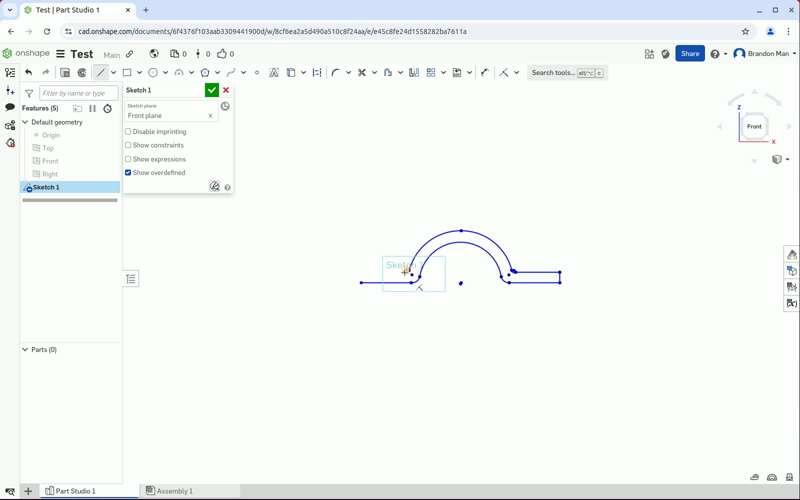
scroll(6)
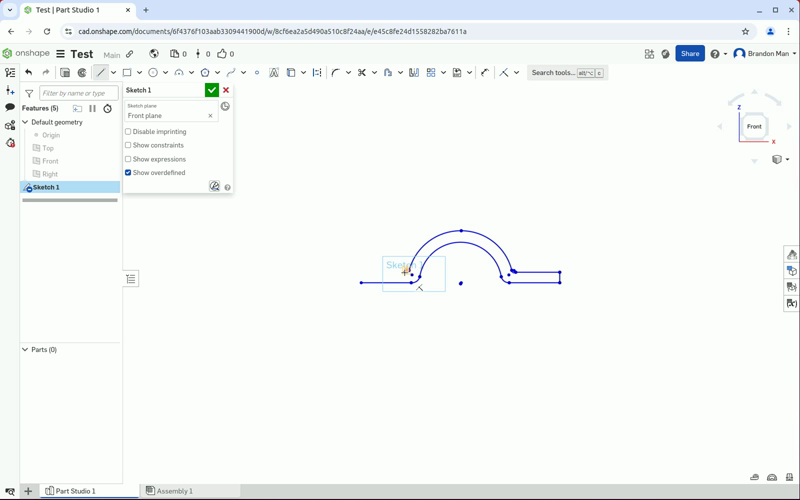
scroll(6)
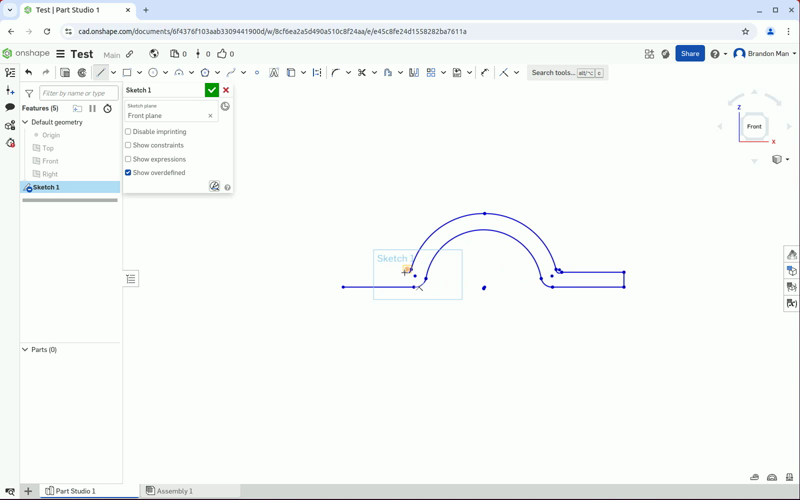
scroll(6)
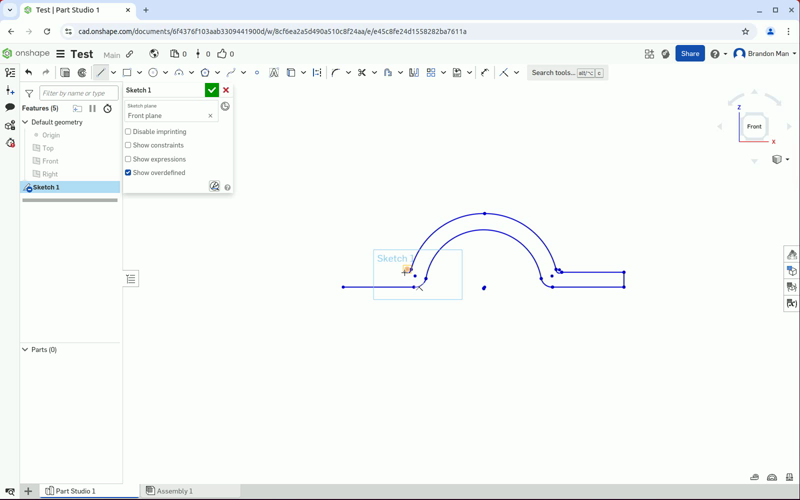
scroll(6)
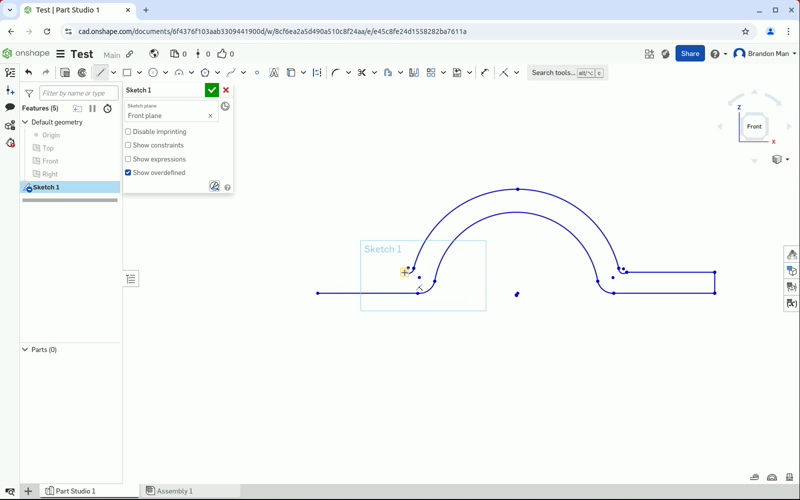
scroll(6)
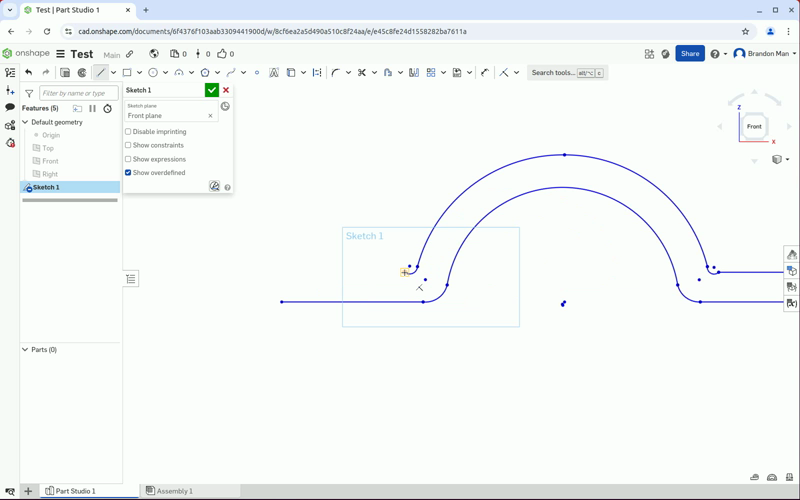
scroll(6)
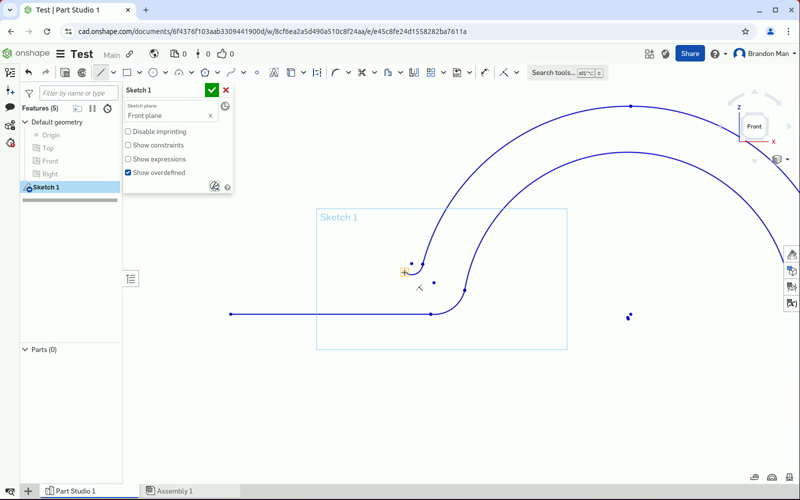
scroll(6)
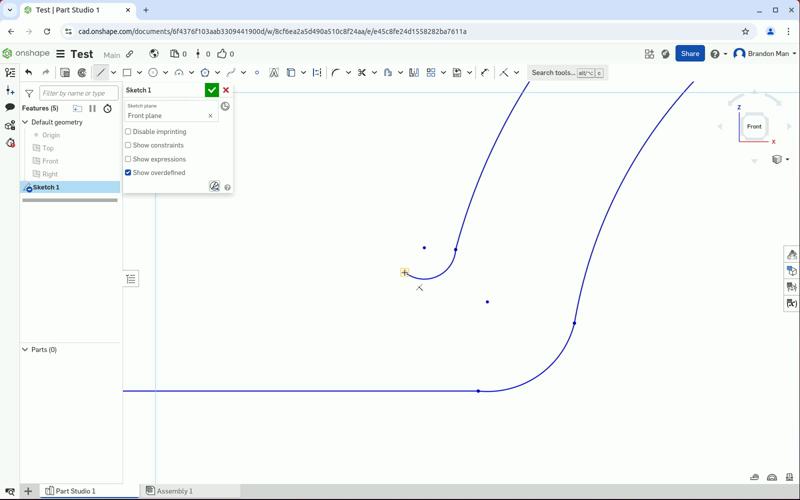
click(404, 272)
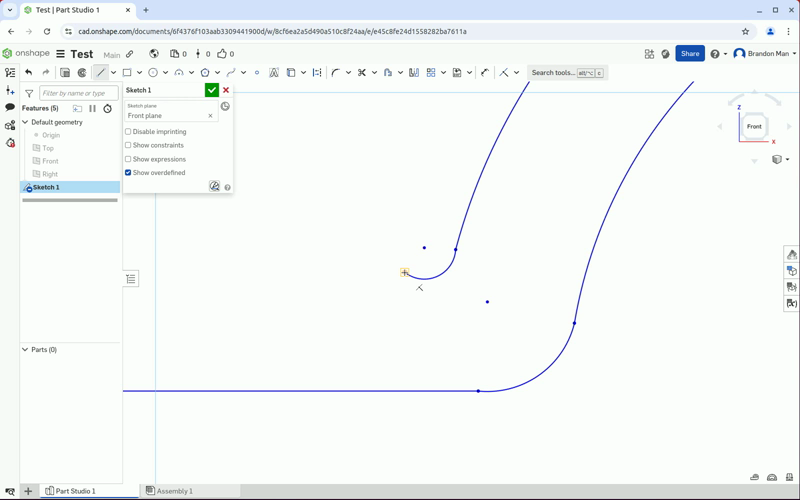
scroll(-6)
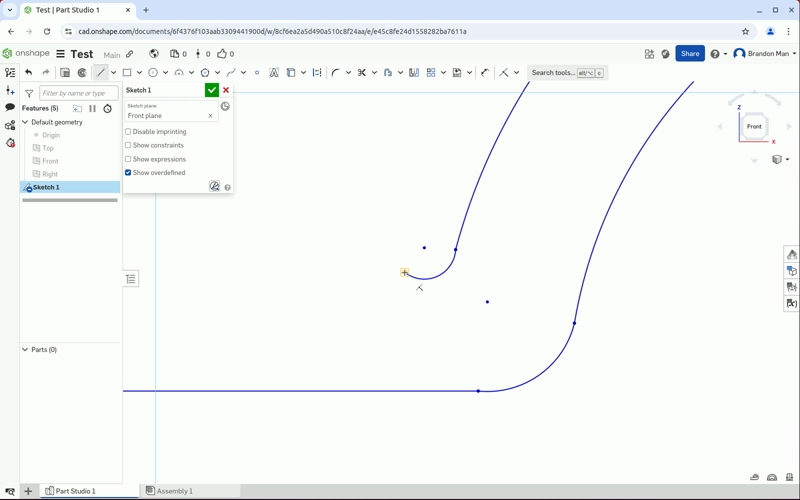
scroll(-6)
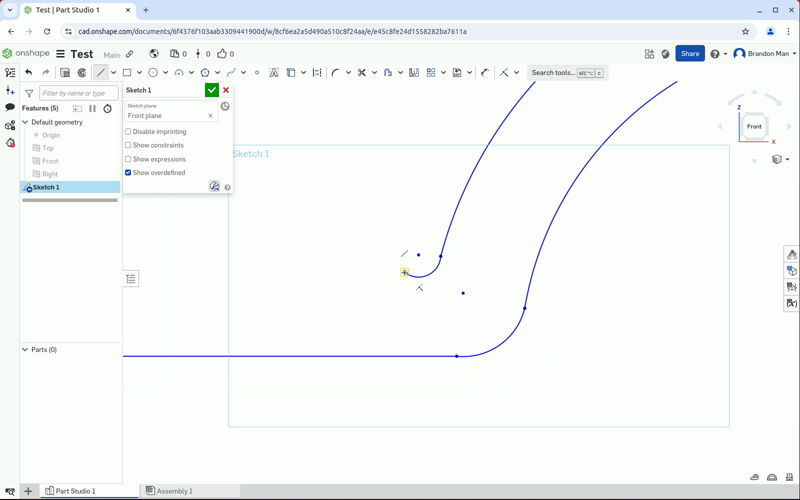
scroll(-6)
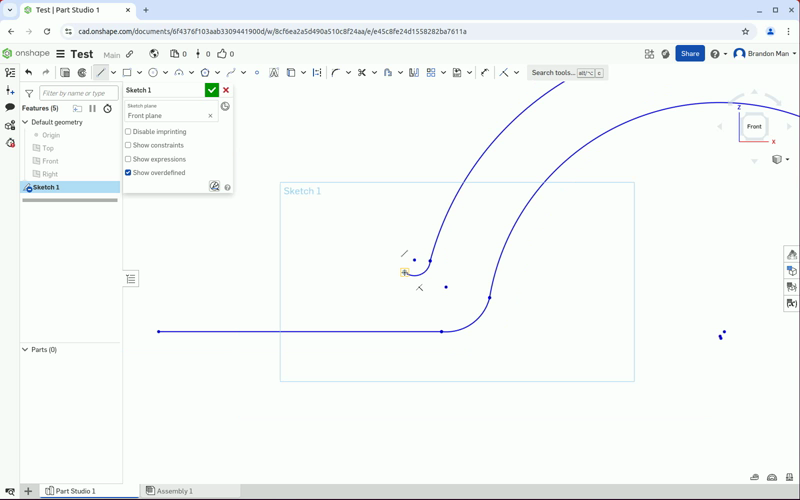
scroll(-6)
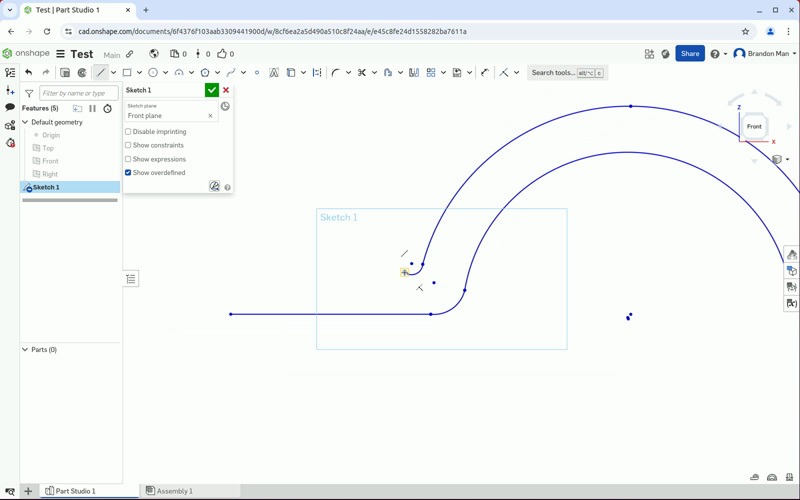
scroll(-6)
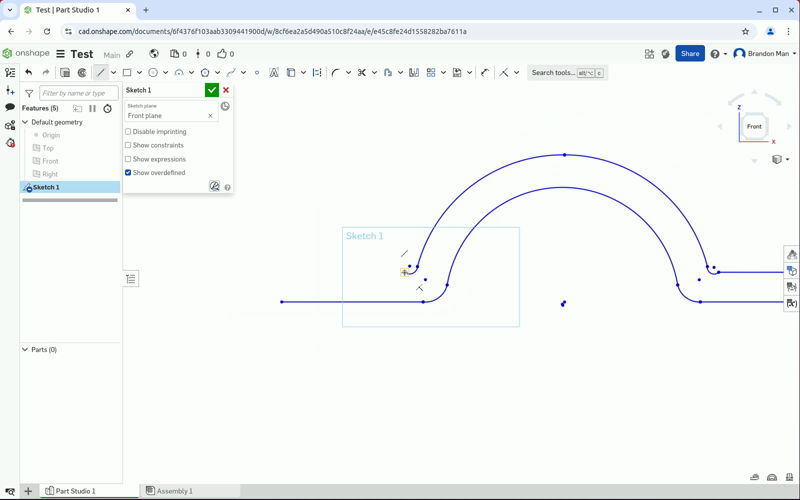
scroll(-6)
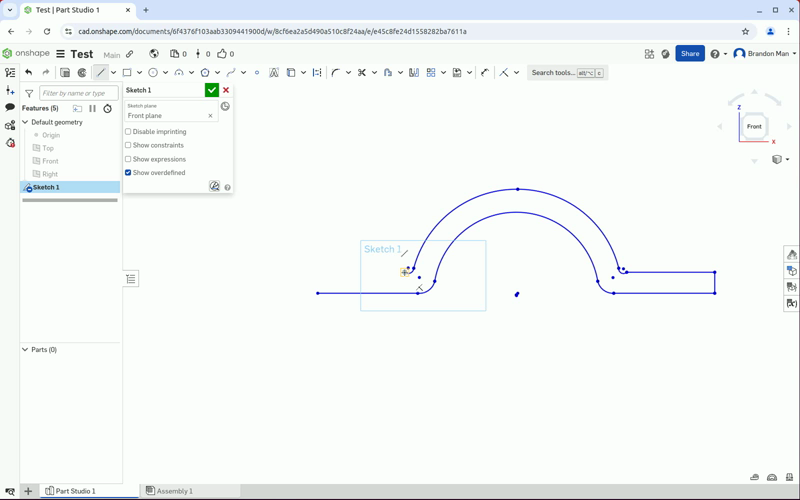
scroll(-6)
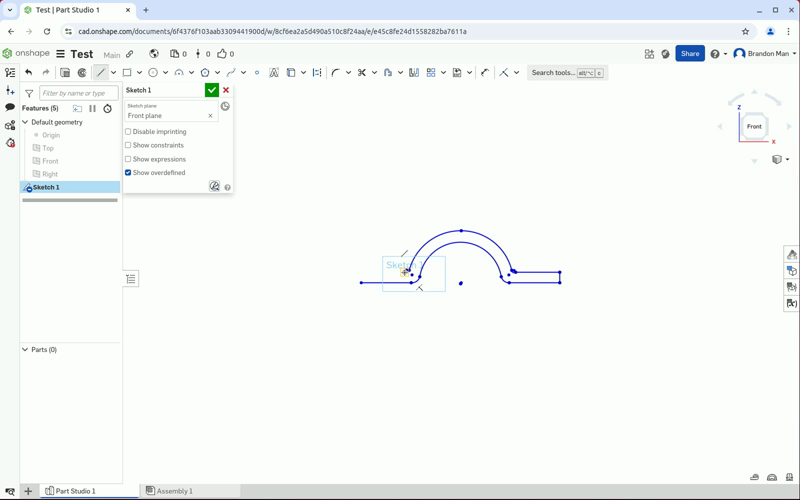
key_down(shift)
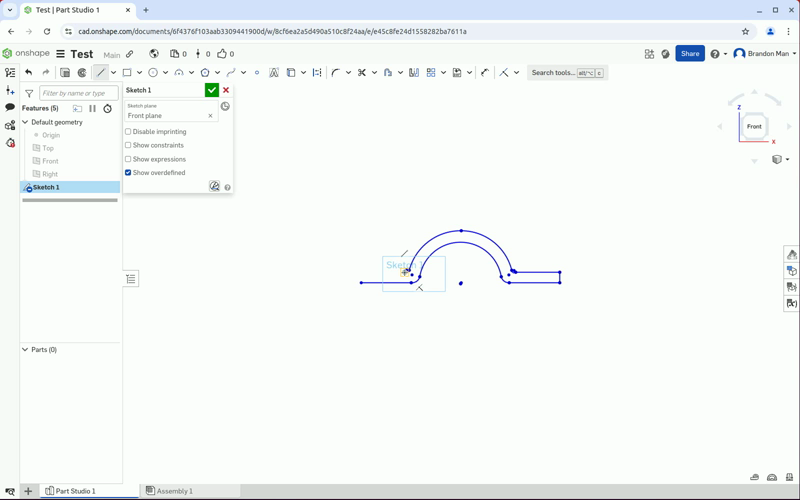
mouse_move(434, 272)
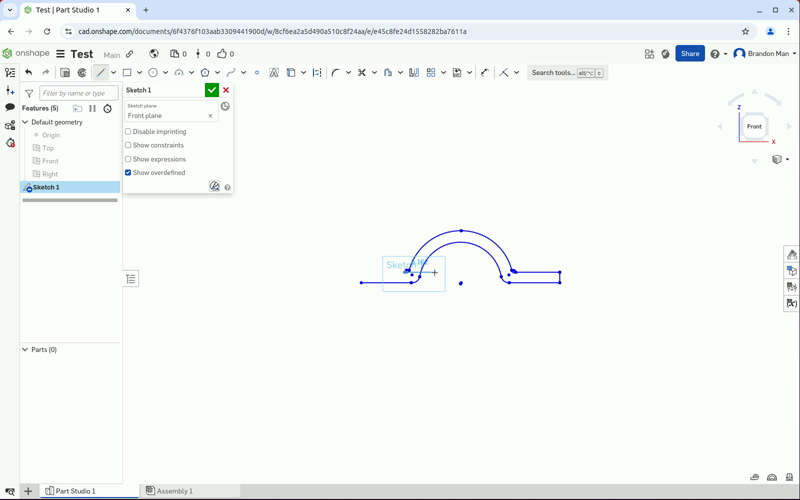
mouse_move(361, 272)
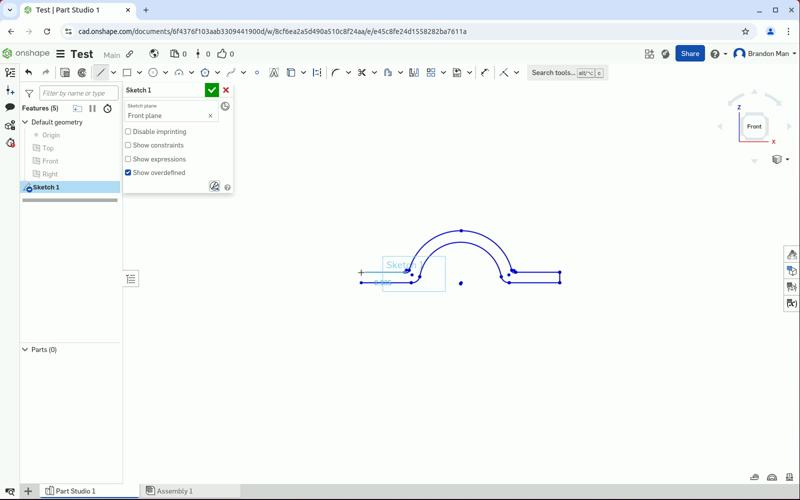
click(361, 272)
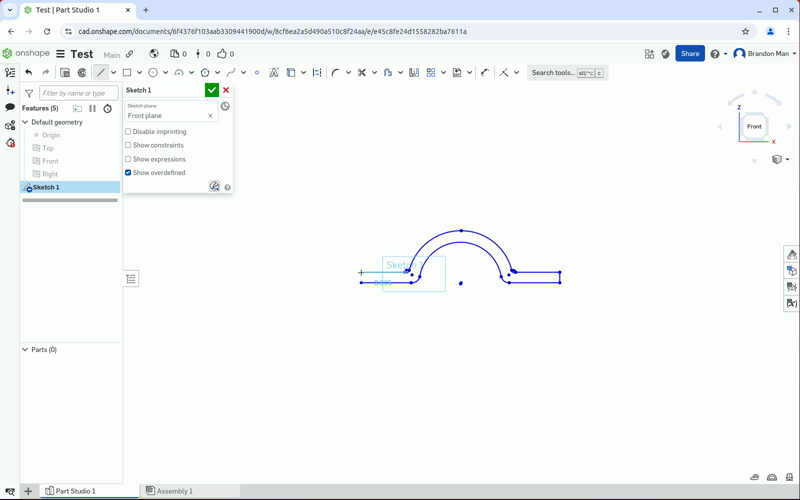
key_up(shift)
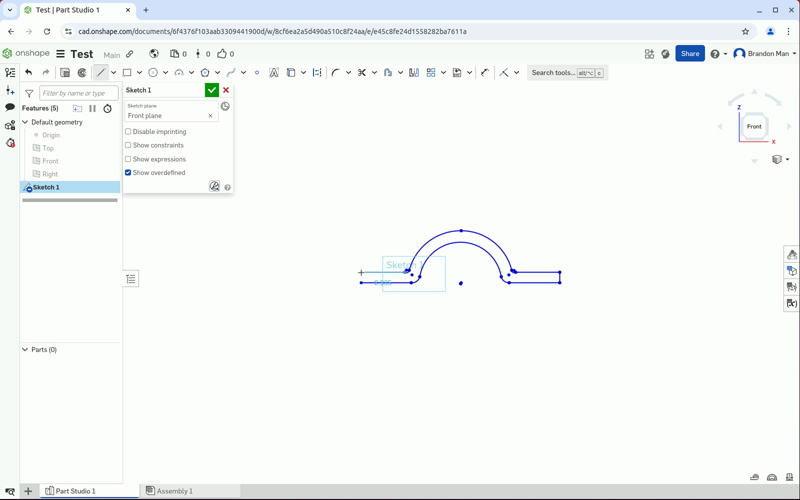
mouse_move(391, 272)
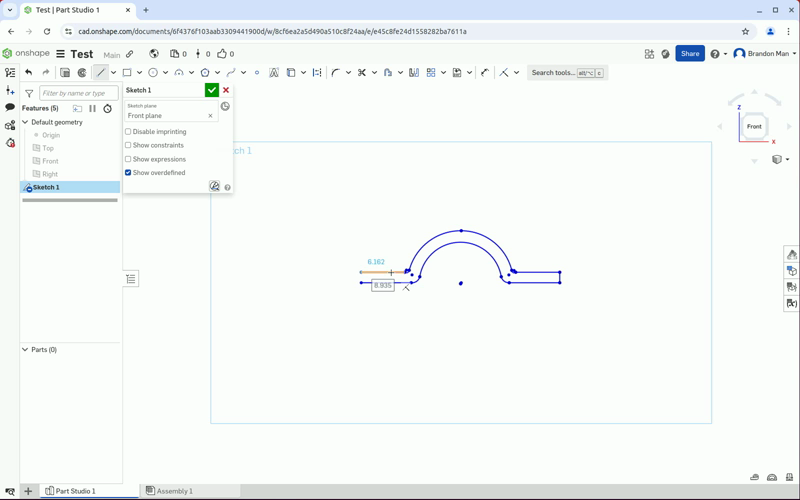
key_down(shift)
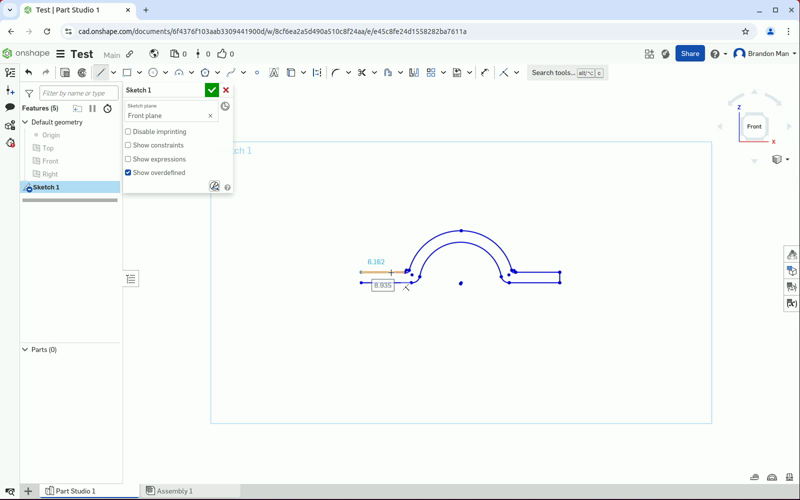
mouse_move(361, 282)
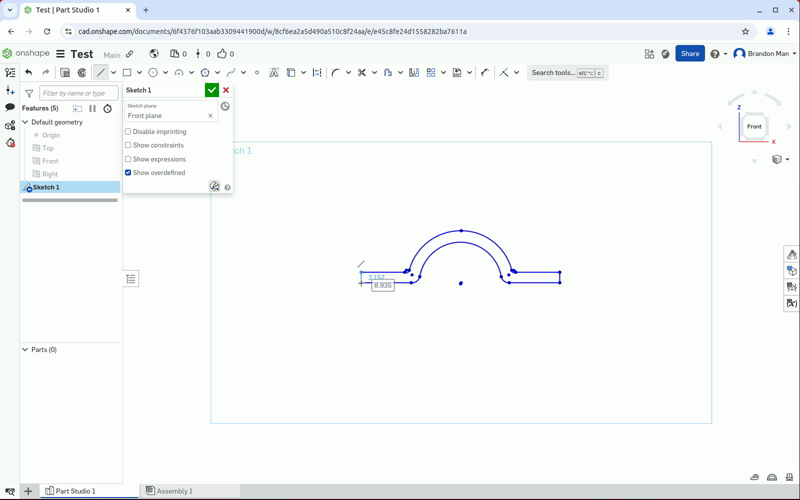
key_up(shift)
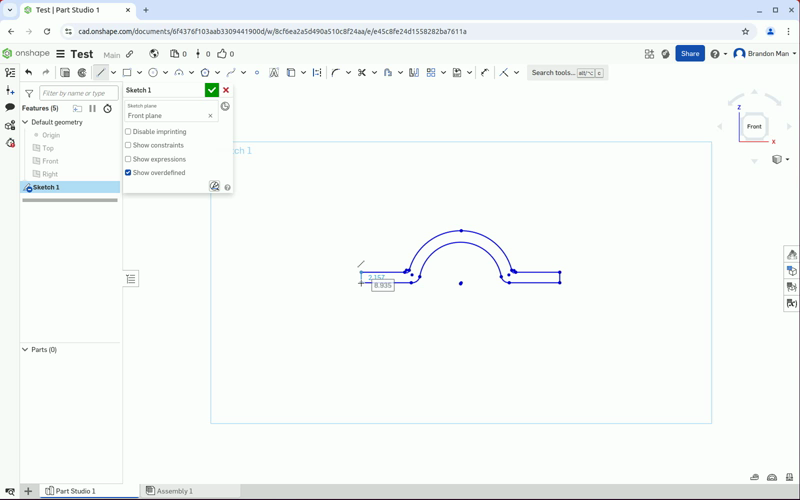
click(361, 282)
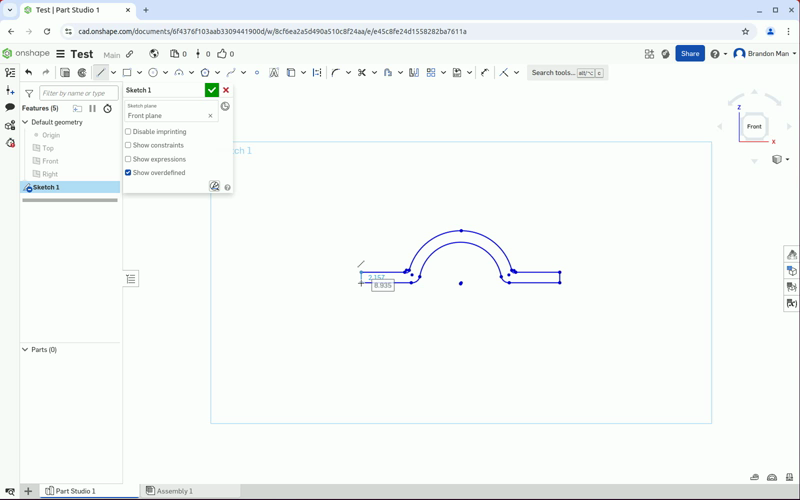
key(esc)
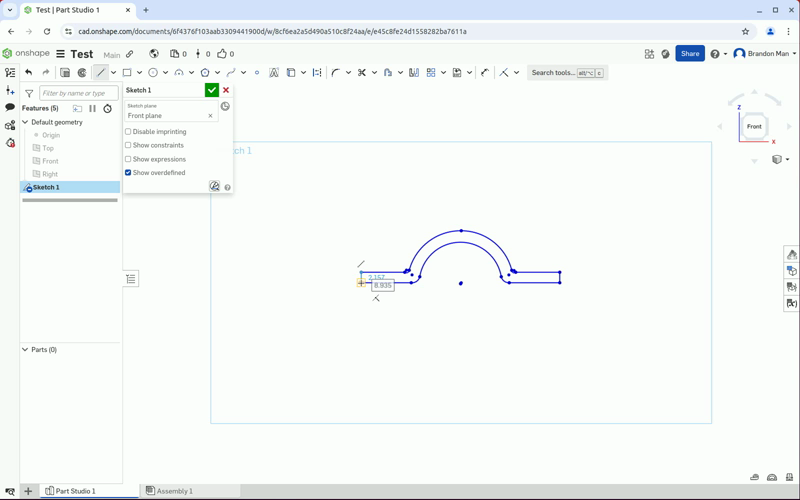
mouse_move(498, 259)
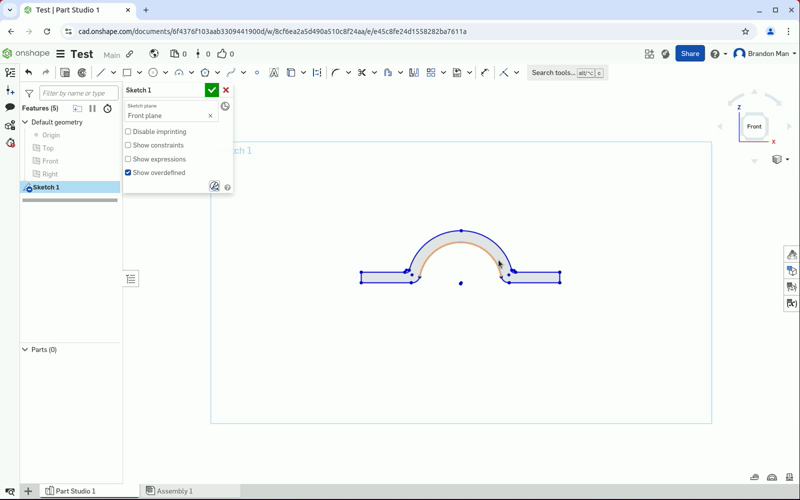
click(498, 259)
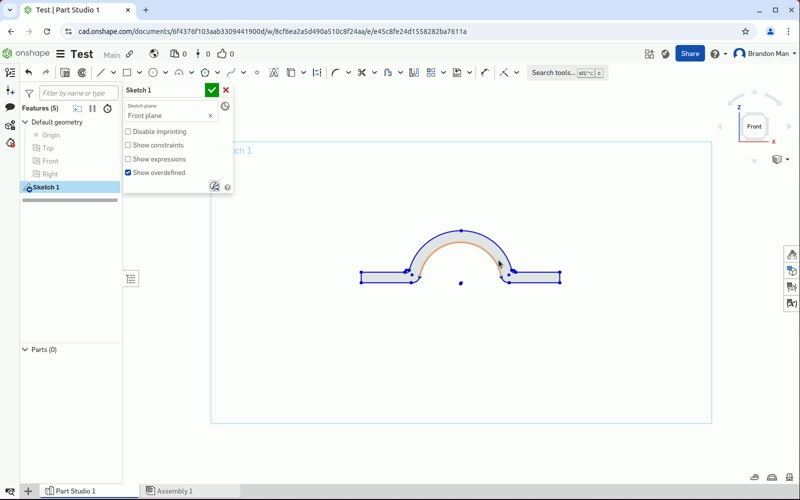
mouse_move(73, 352)
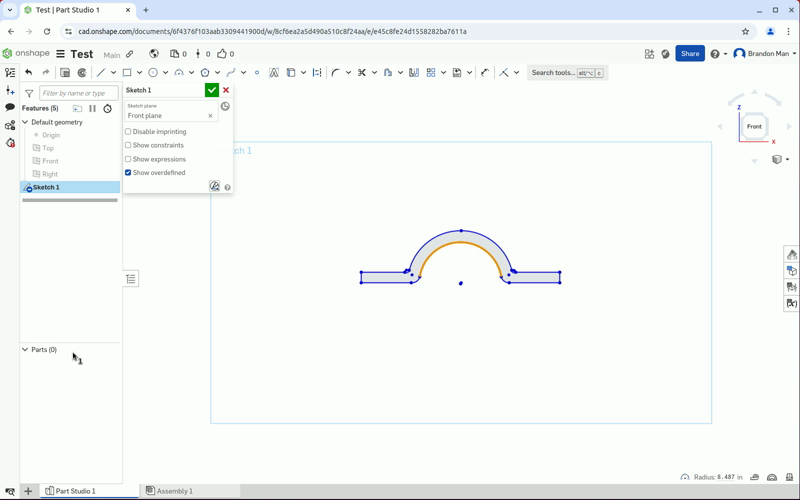
key(shift+y)
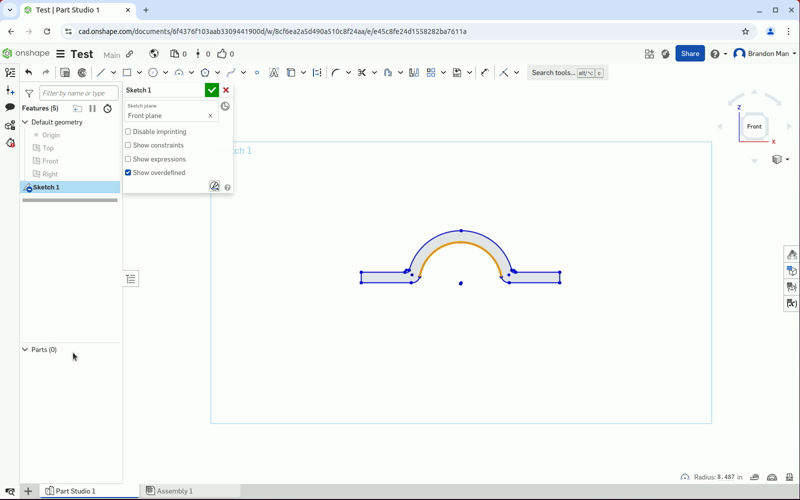
key(shift+e)
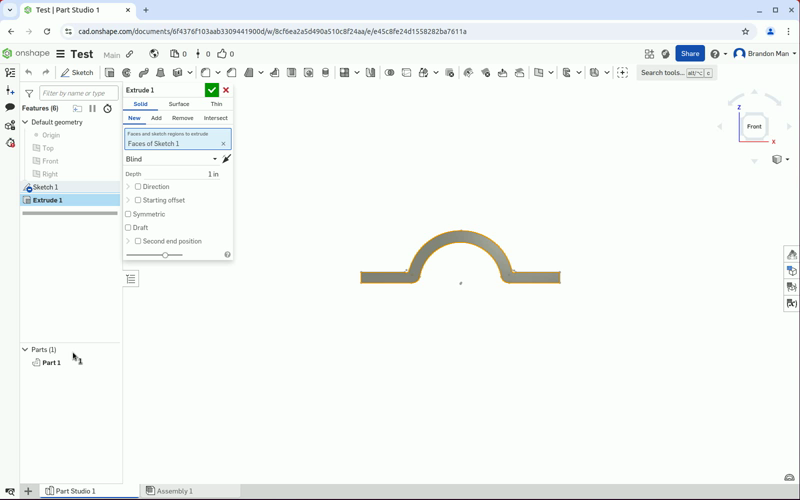
mouse_move(143, 106)
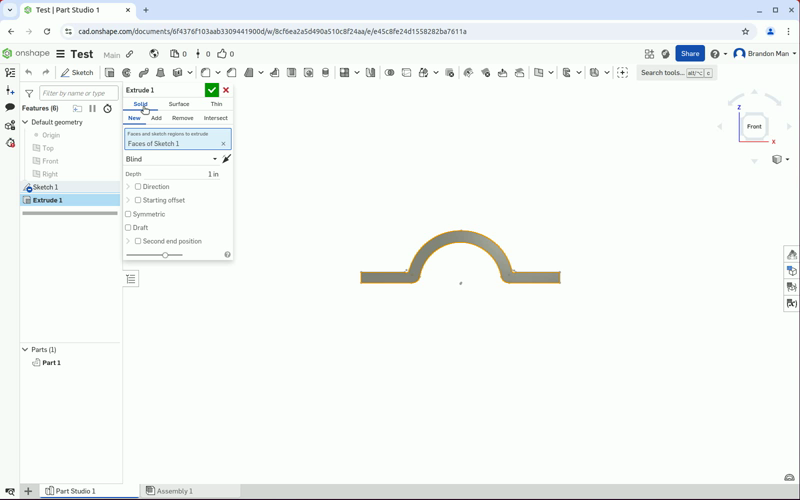
click(143, 106)
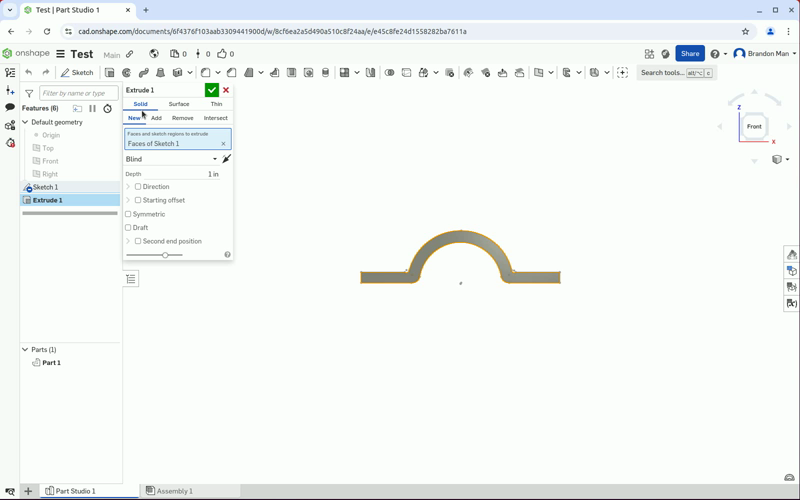
mouse_move(137, 120)
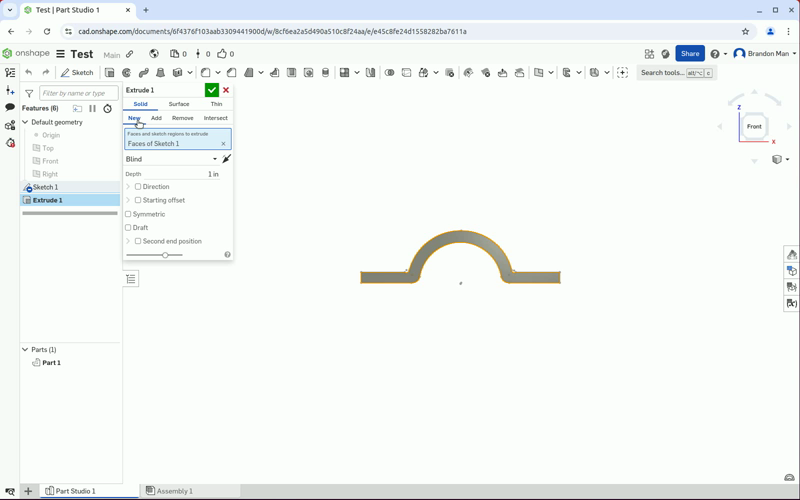
click(137, 120)
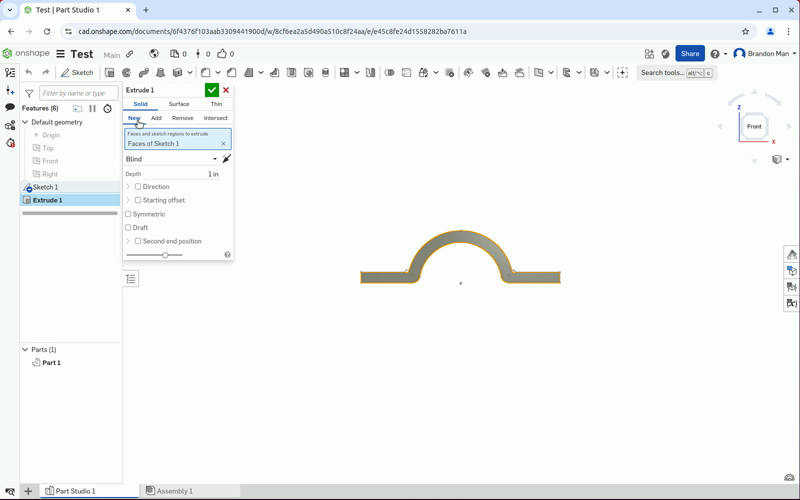
key(tab, 4)
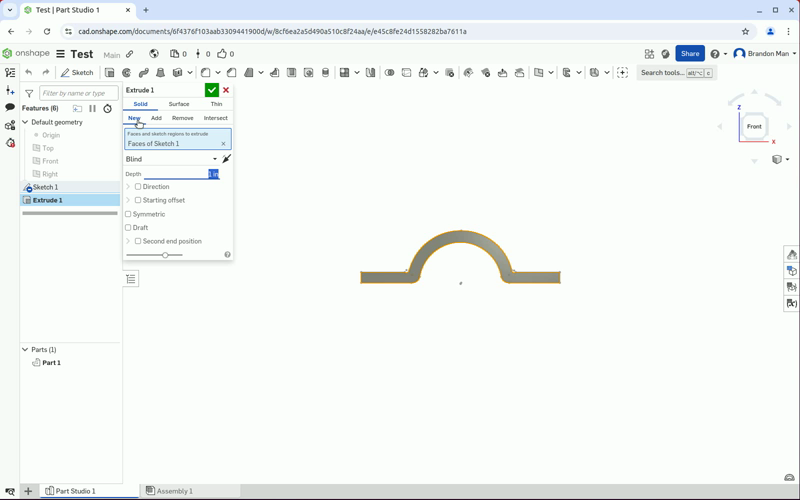
text(13.48)
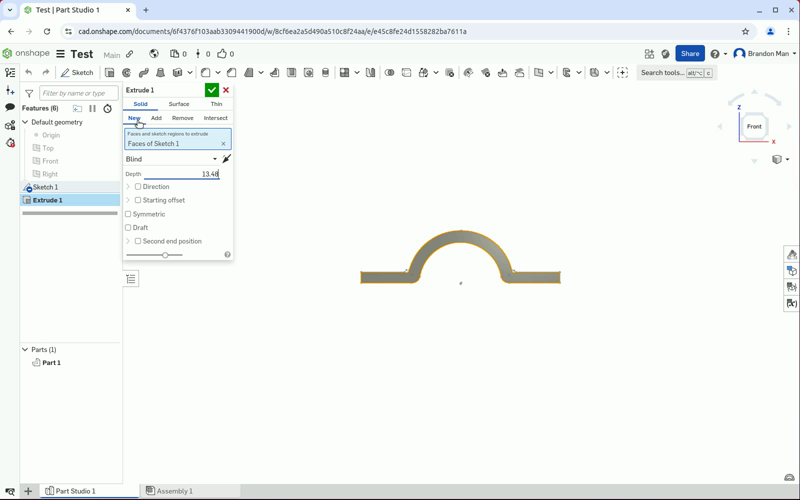
key(tab, 3)
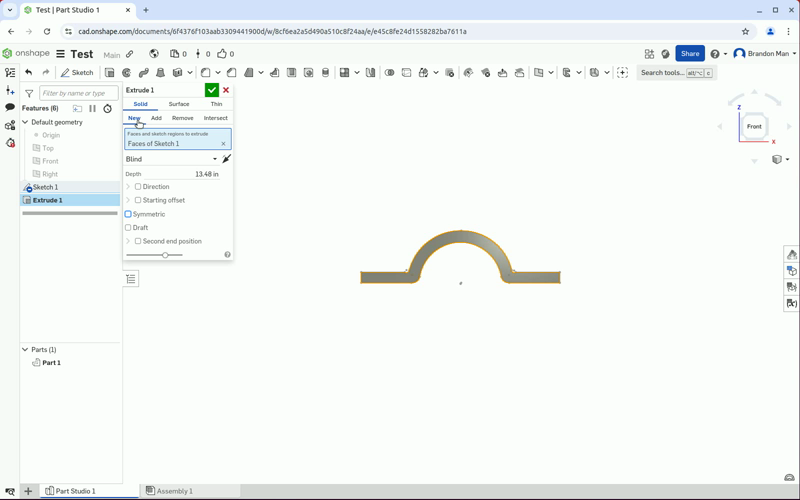
key(space)
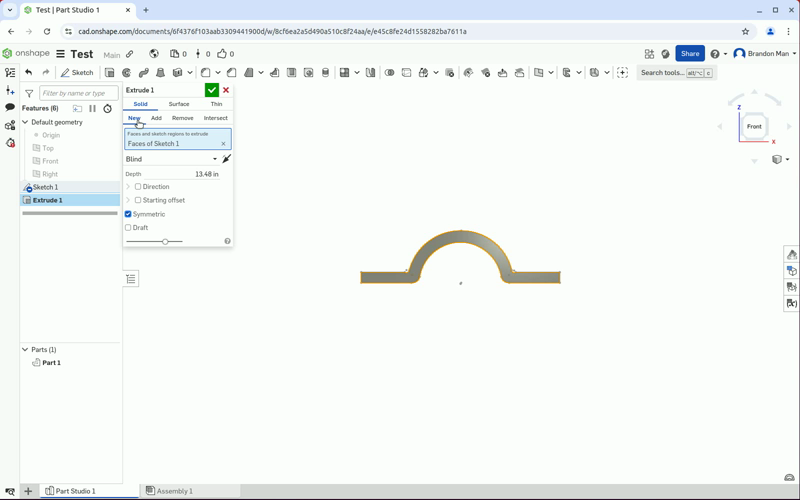
key(enter)
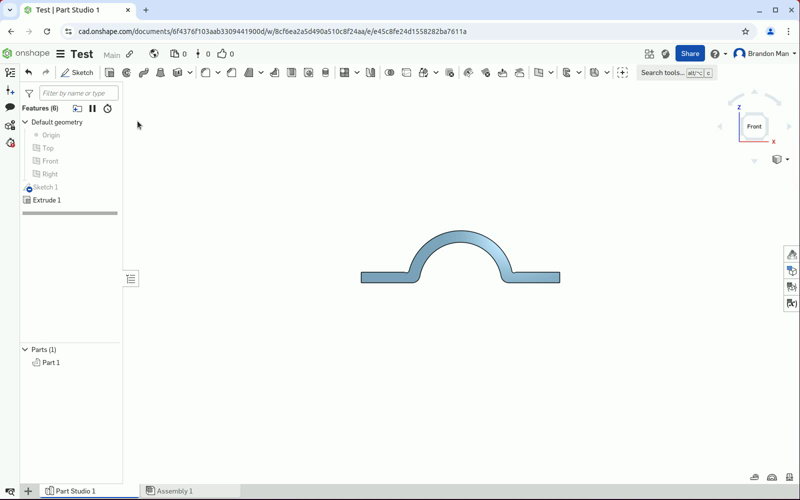
key(shift+h)
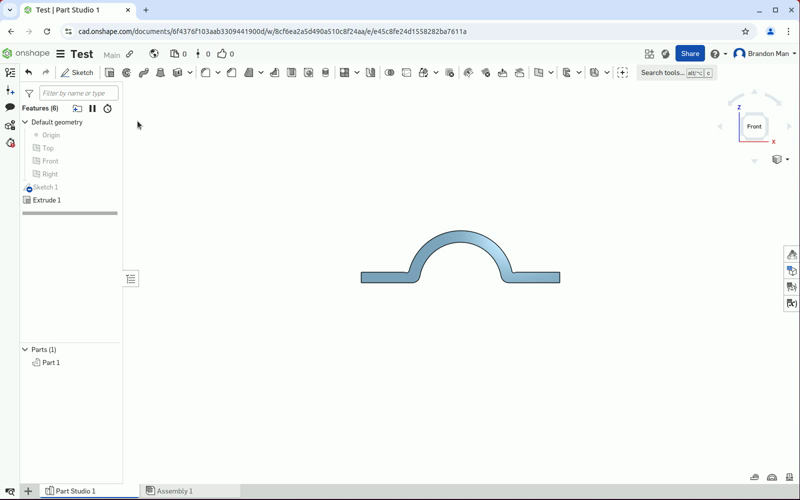
key(shift+h)
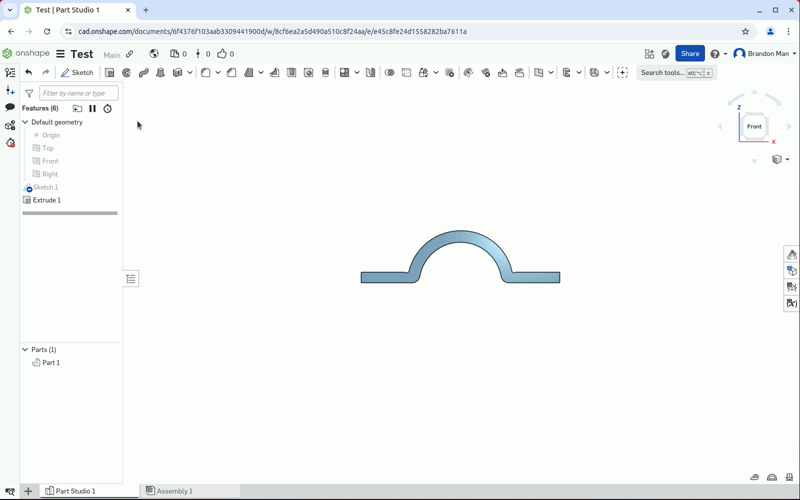
mouse_move(73, 189)
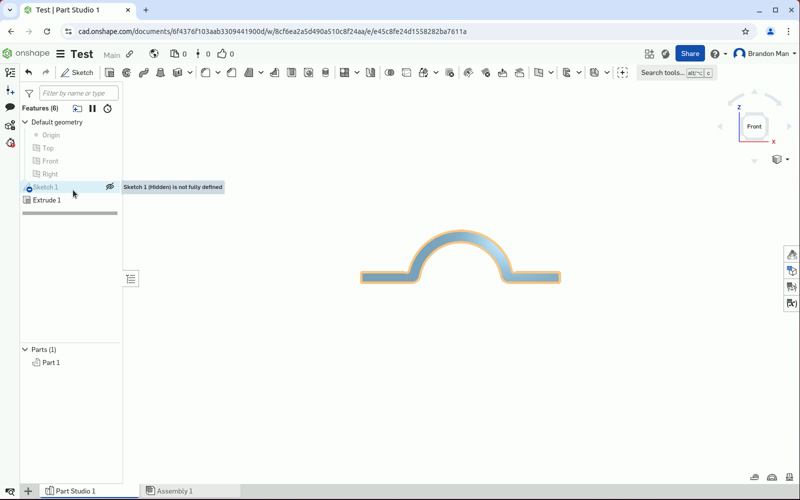
click(73, 189)
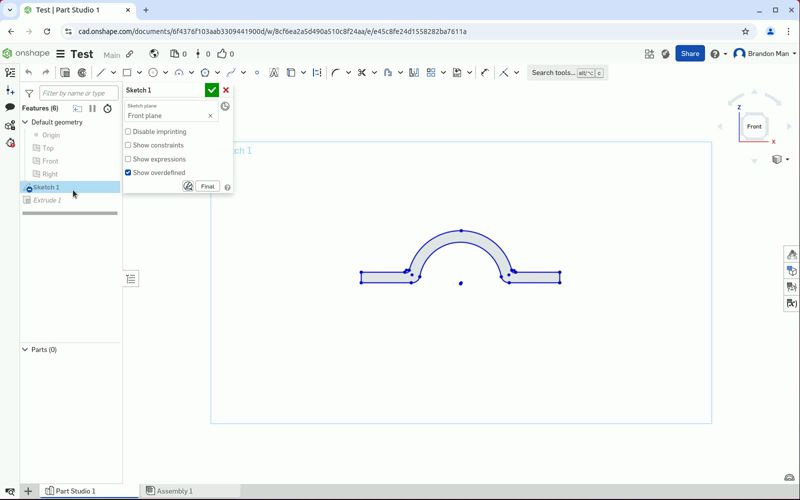
mouse_move(229, 92)
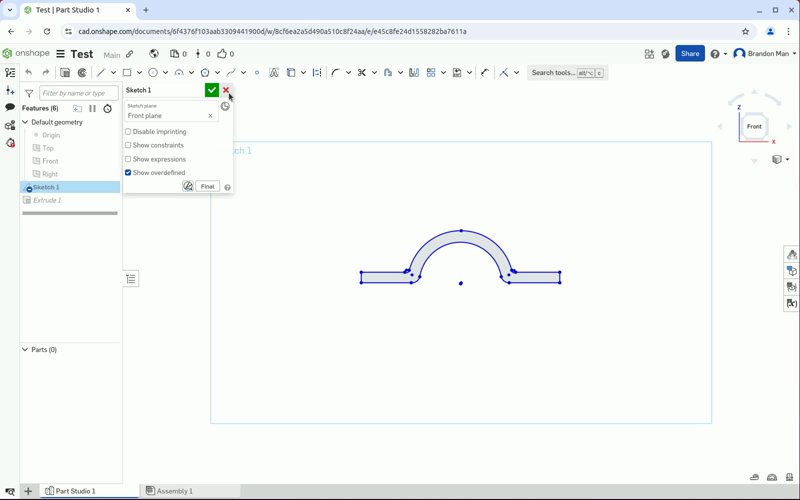
click(229, 92)
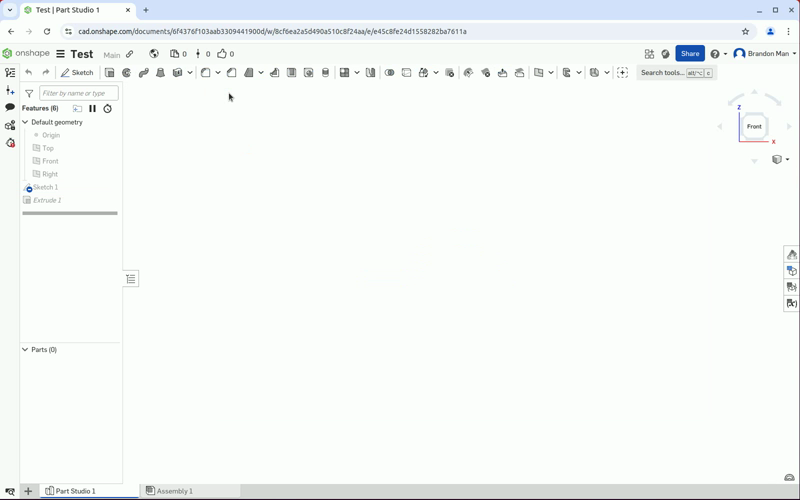
mouse_move(73, 352)
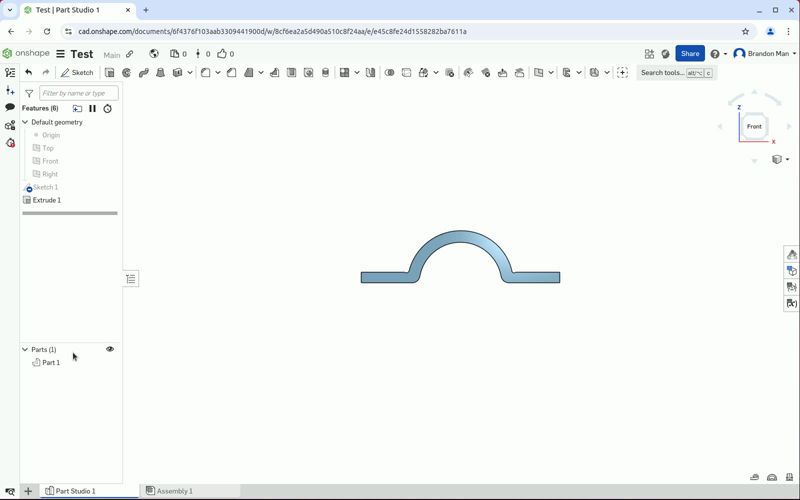
key(y)
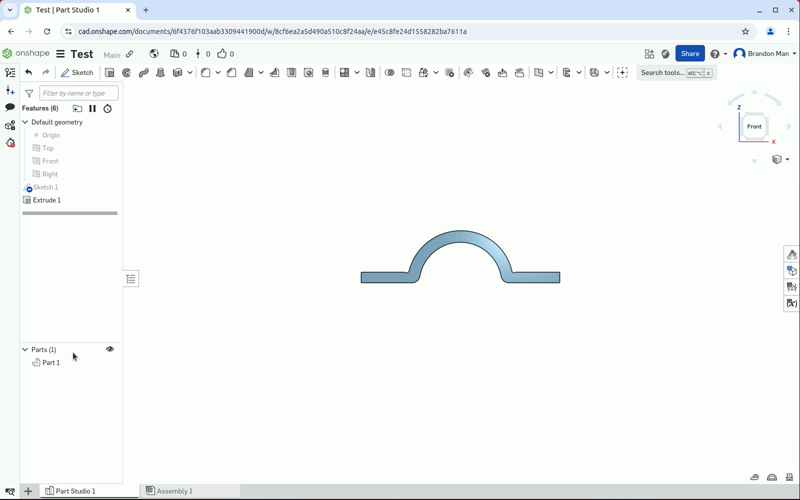
key(shift+p)
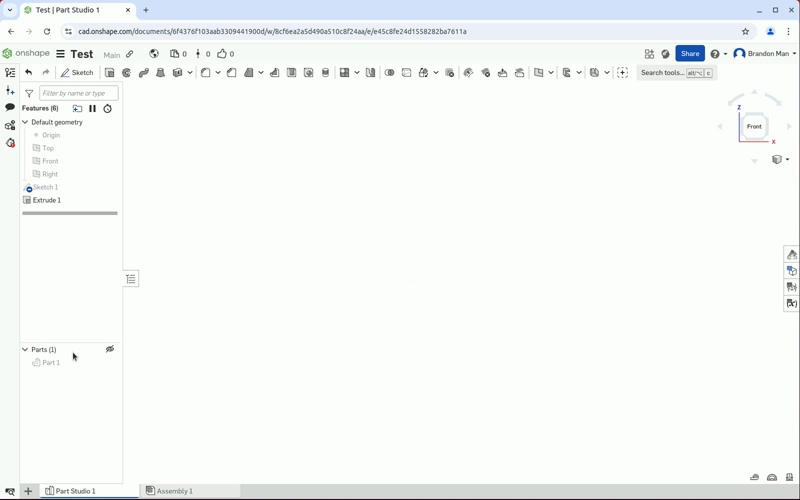
key(space)
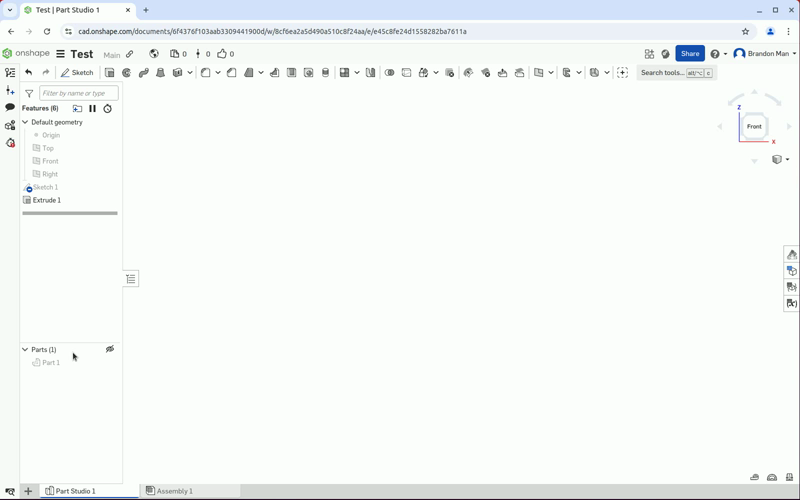
key_down(shift)
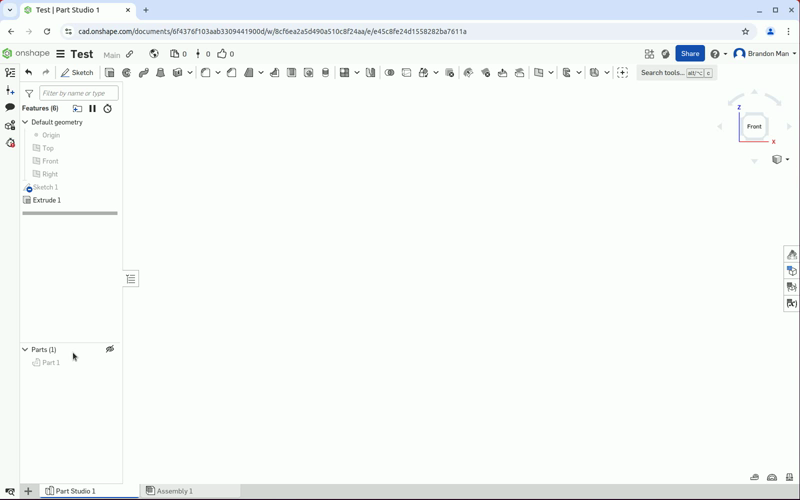
key(down)
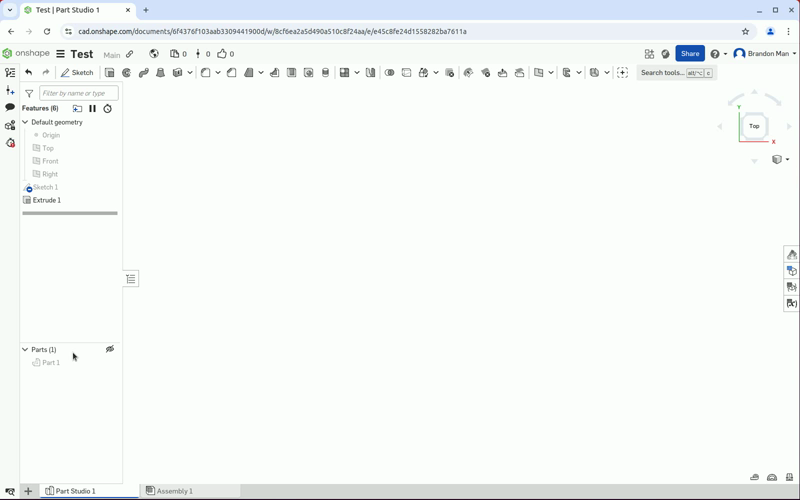
key_up(shift)
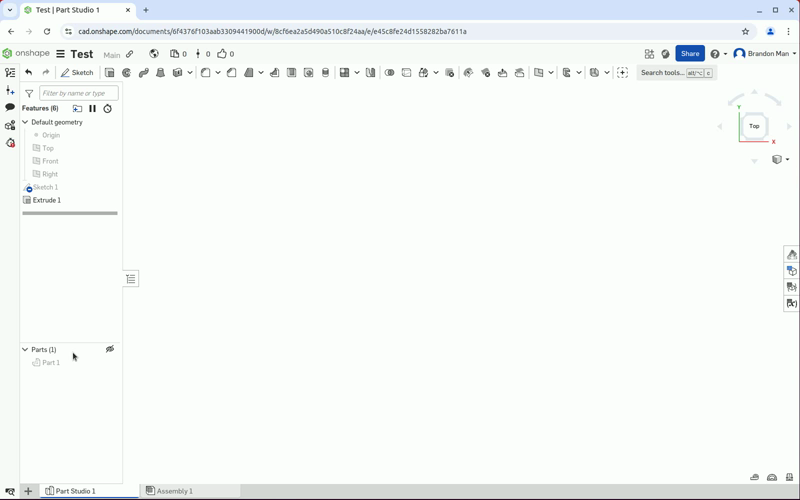
mouse_move(73, 352)
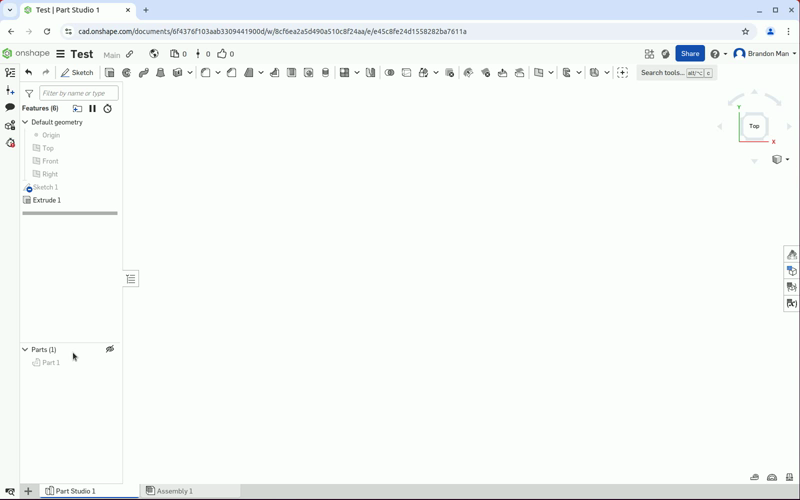
key(shift+y)
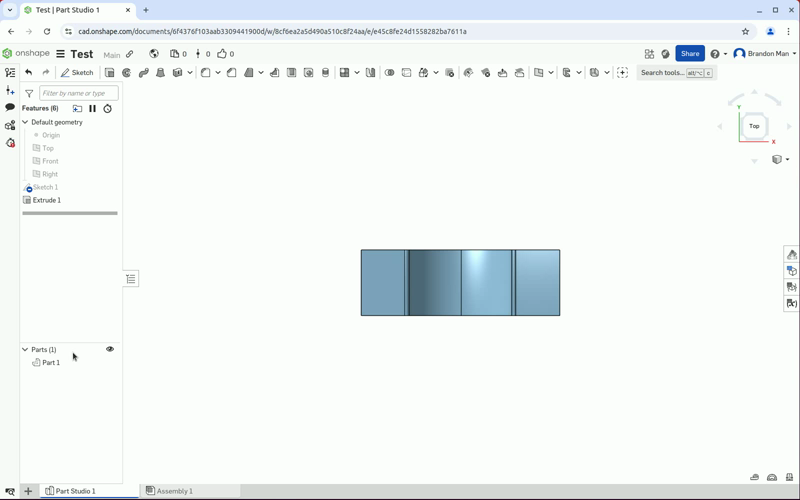
mouse_move(541, 75)
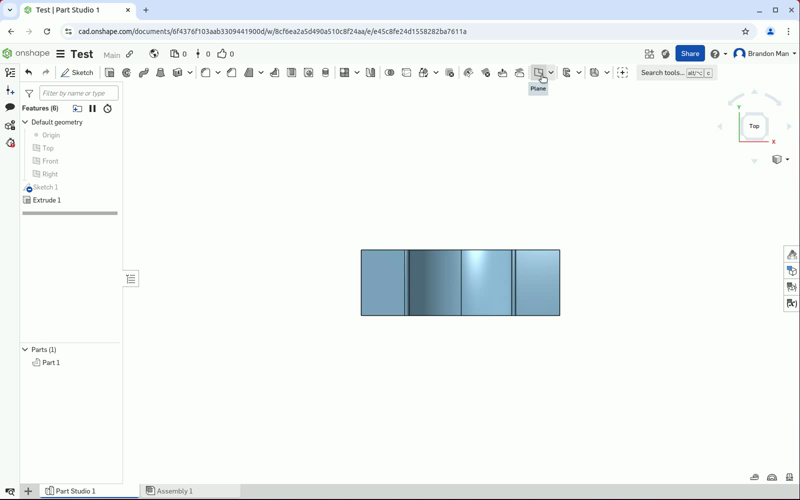
click(541, 75)
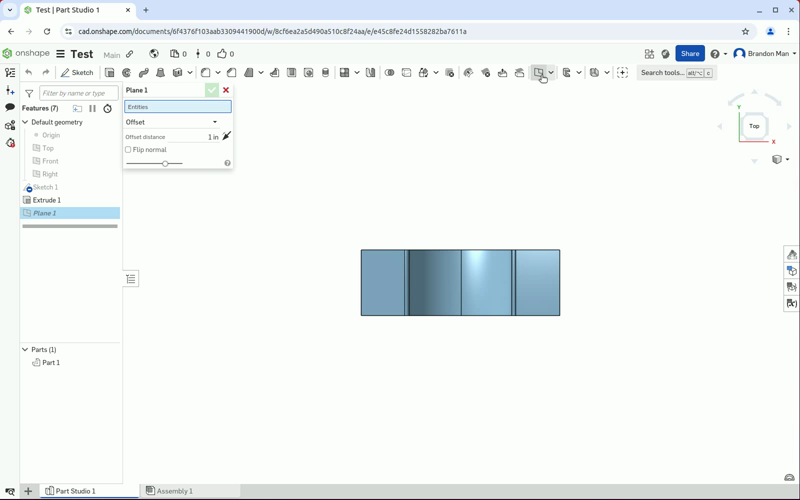
mouse_move(73, 150)
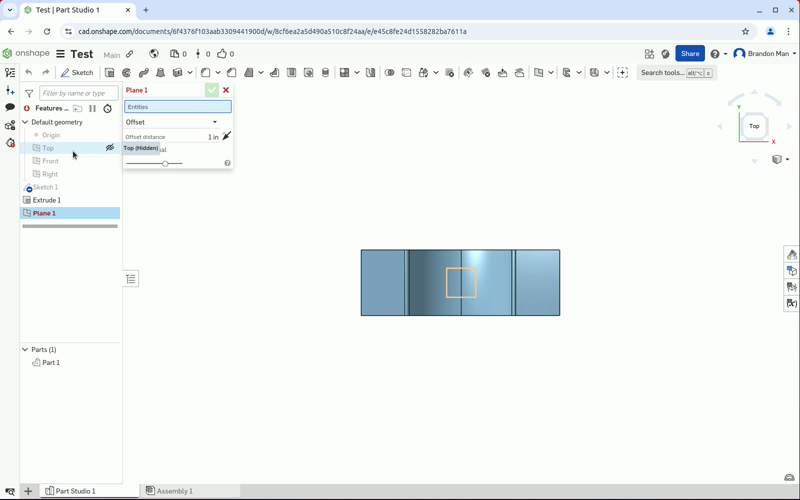
click(73, 150)
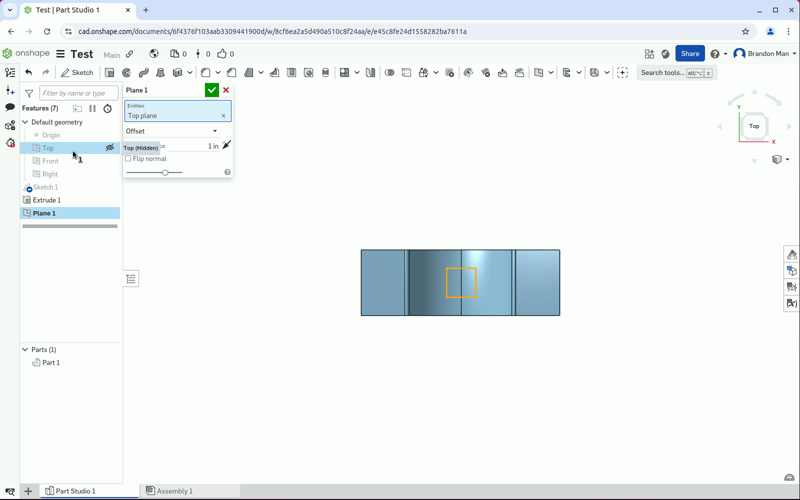
key(tab, 2)
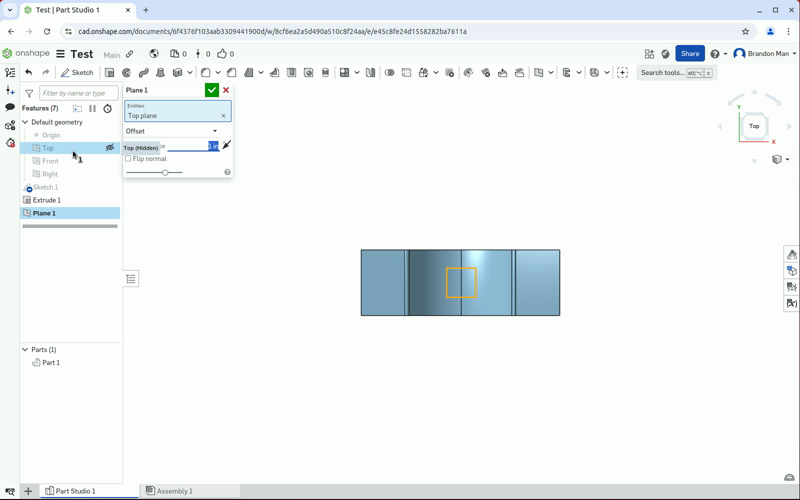
text(2.157)
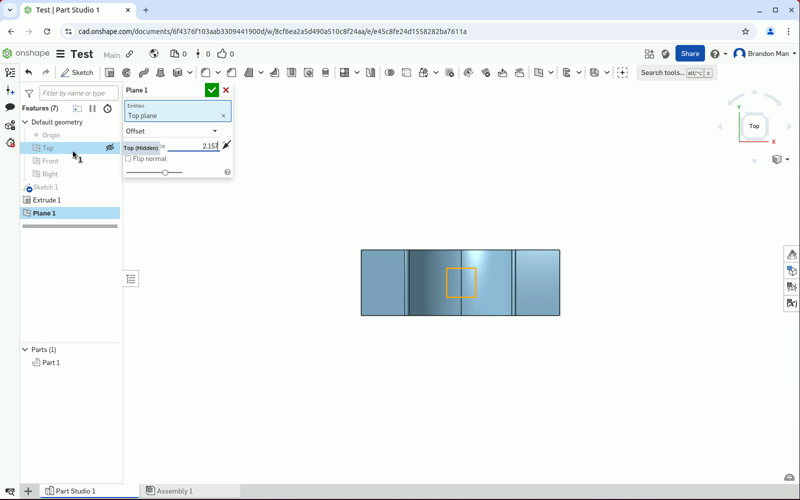
key(enter, 2)
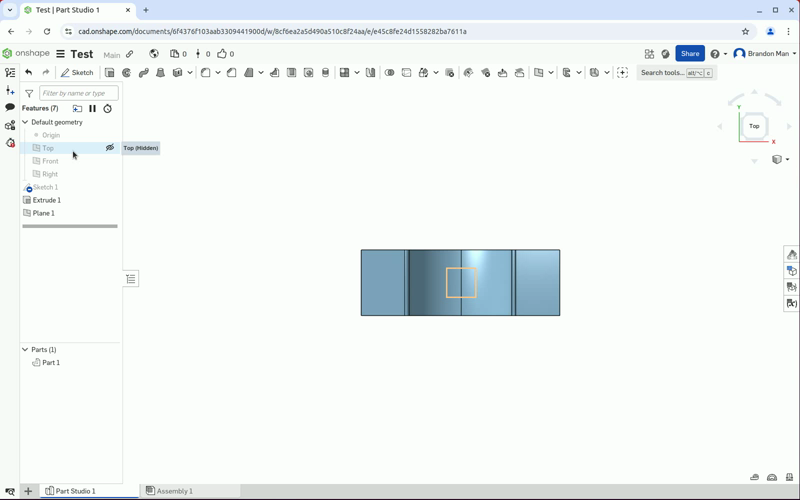
key(shift+s)
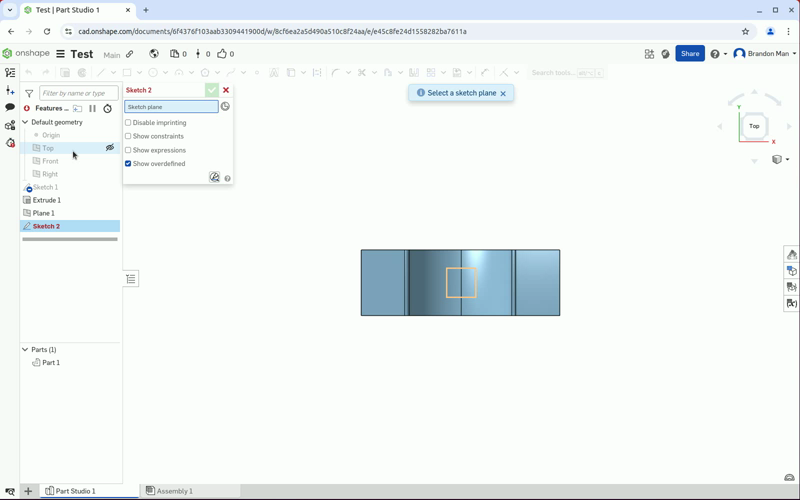
mouse_move(73, 215)
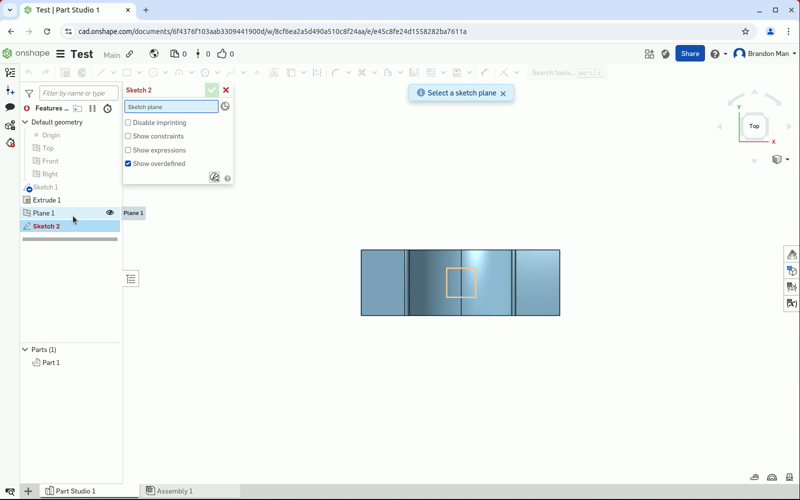
click(73, 215)
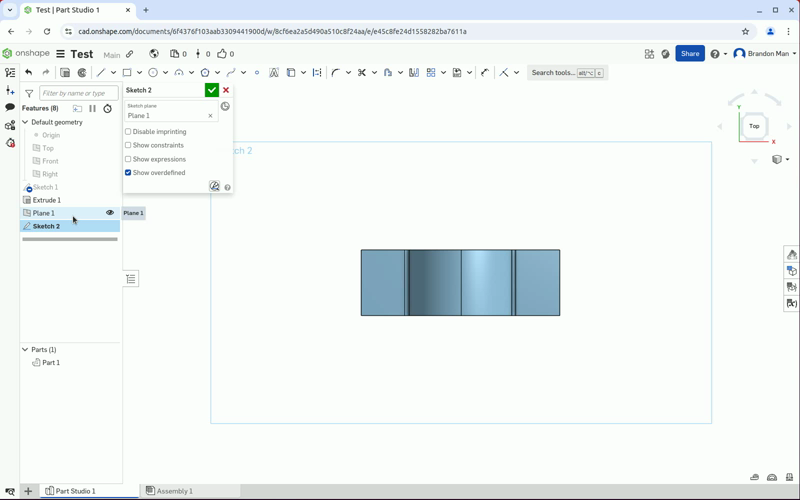
mouse_move(73, 352)
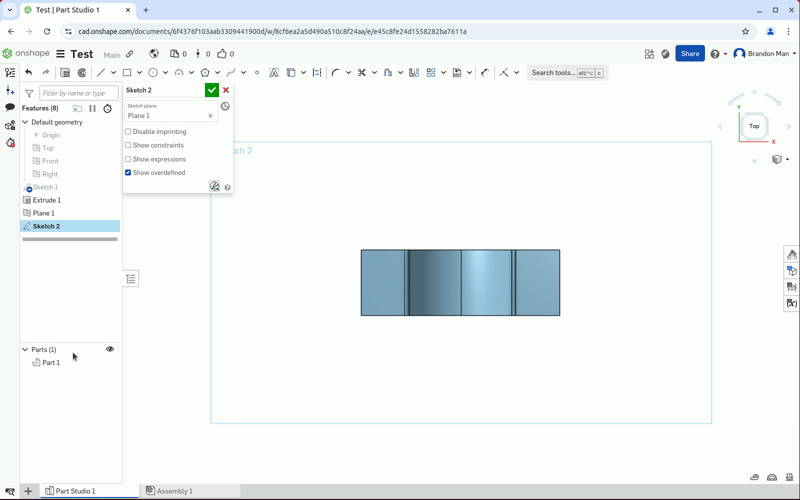
key(y)
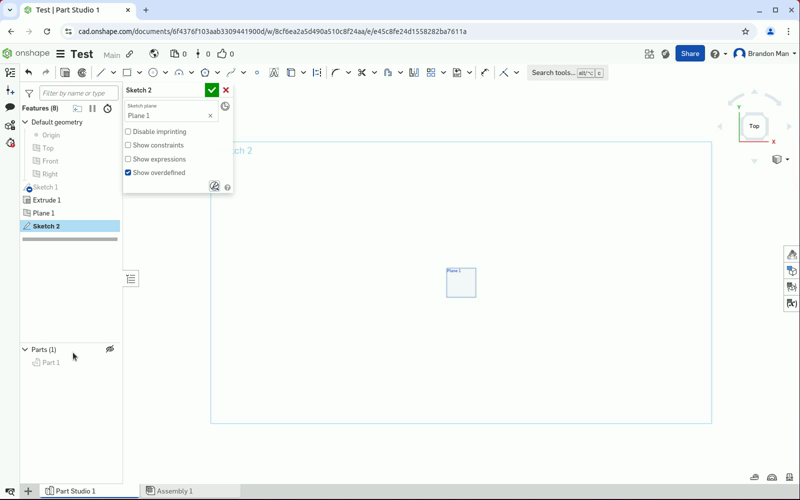
key(c)
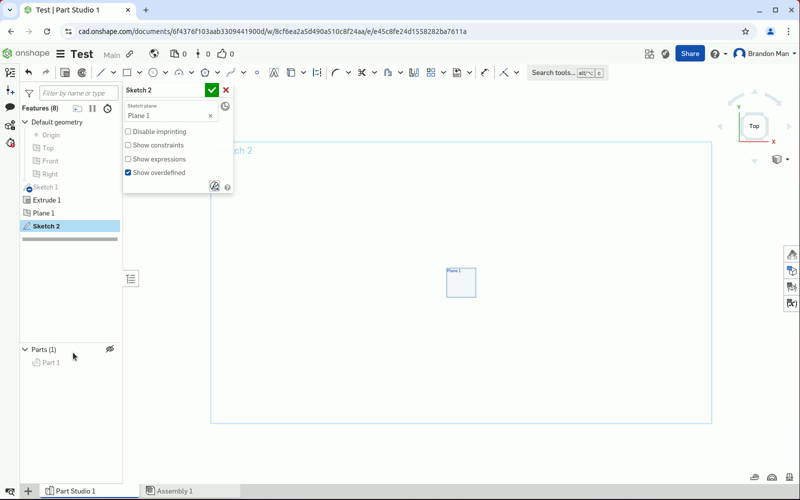
key_down(shift)
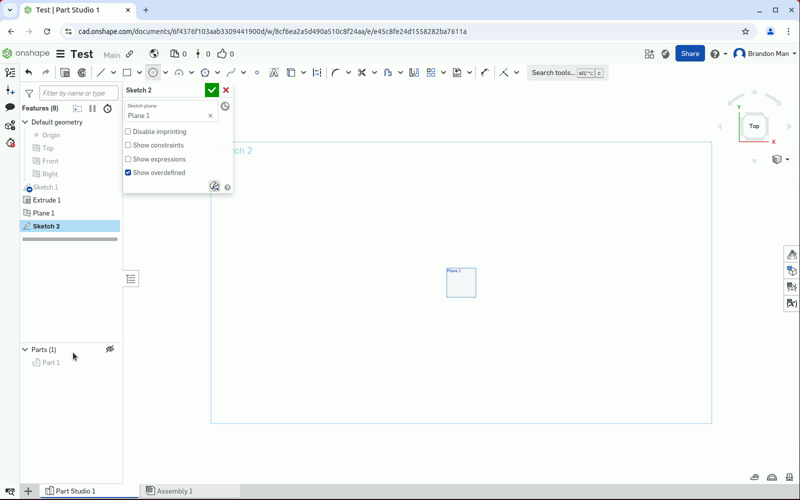
mouse_move(544, 282)
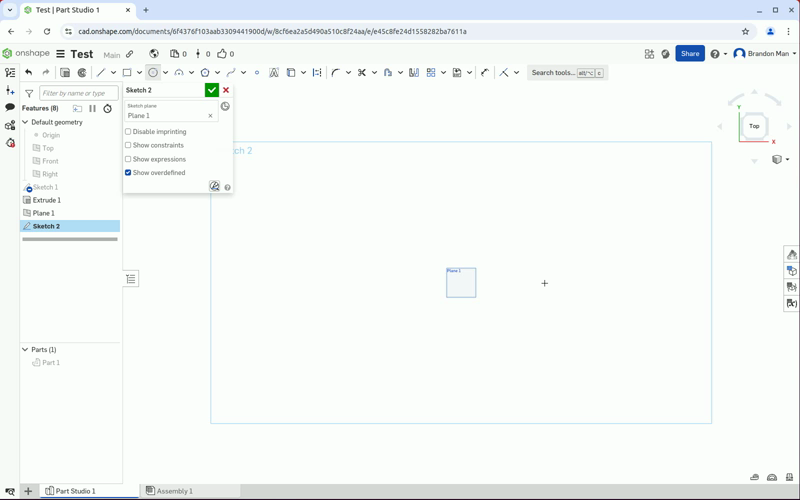
click(544, 282)
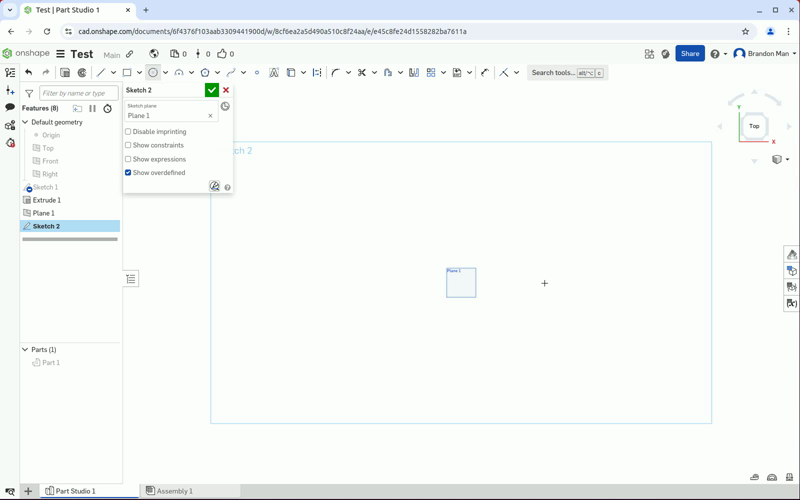
key_up(shift)
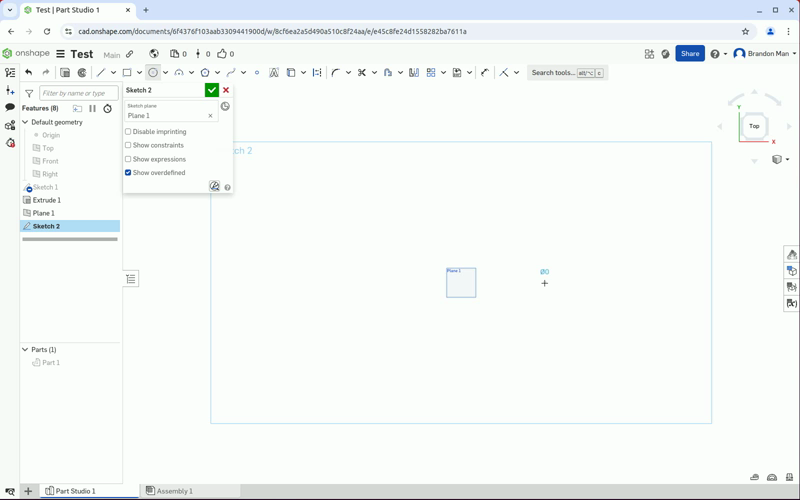
mouse_move(553, 282)
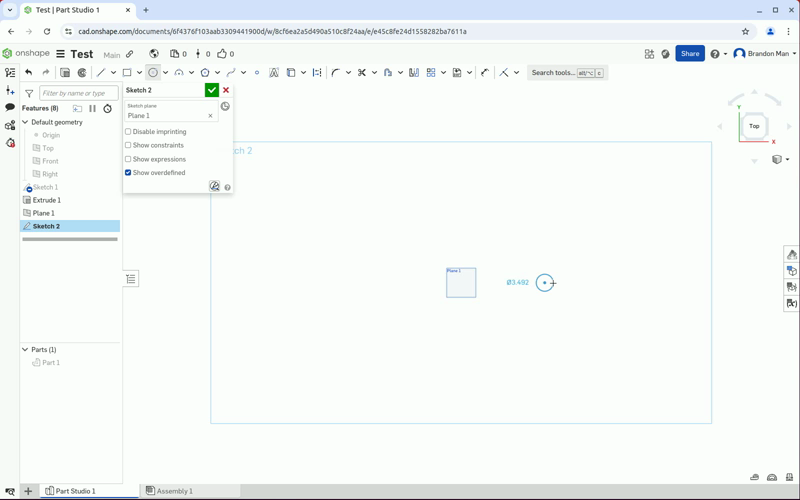
click(553, 282)
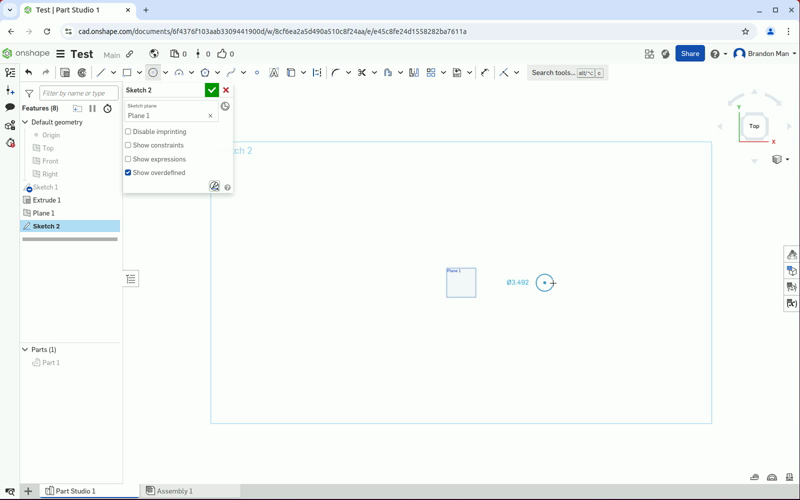
key(esc)
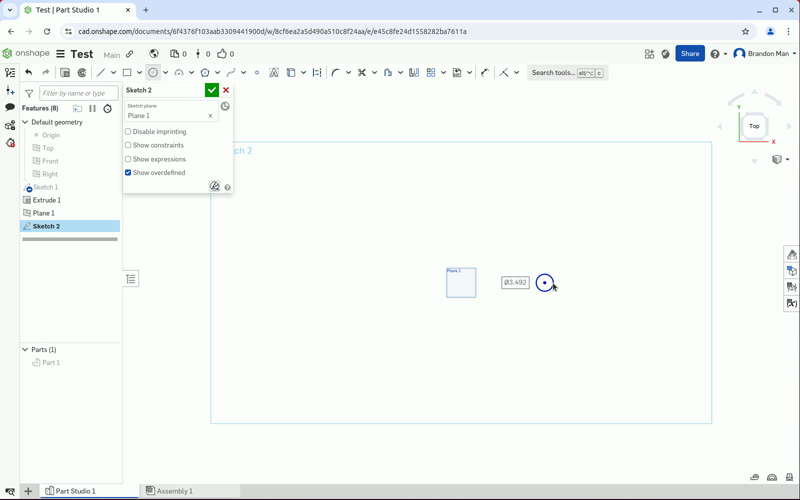
mouse_move(542, 283)
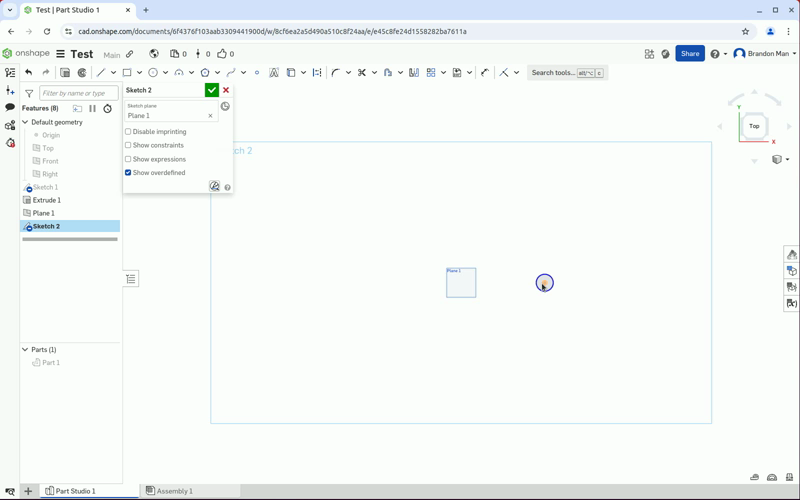
scroll(6)
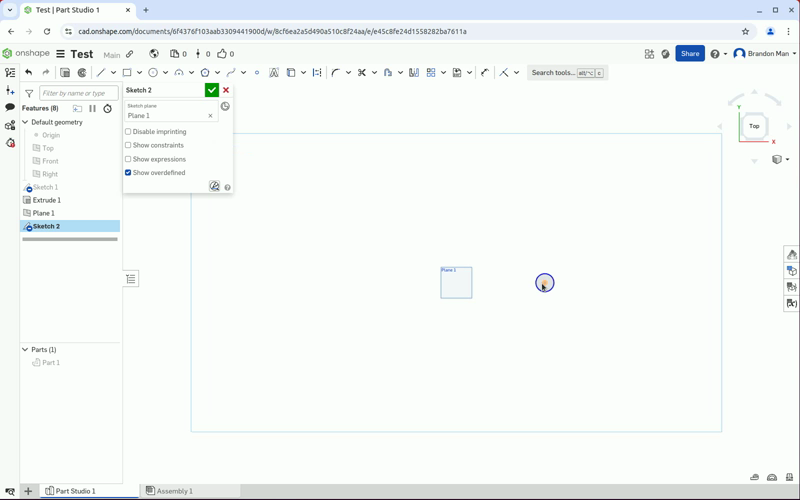
scroll(6)
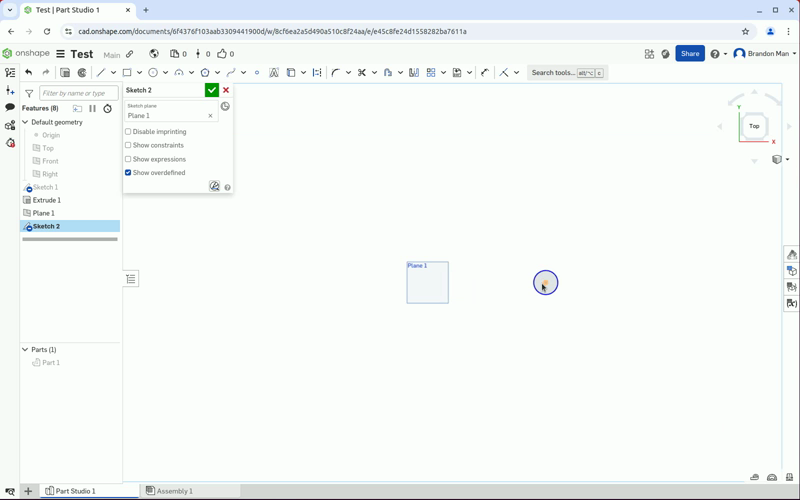
scroll(6)
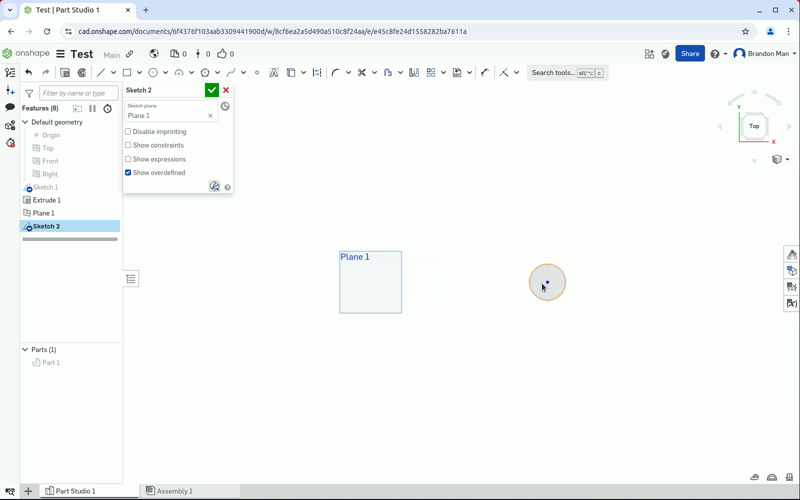
scroll(6)
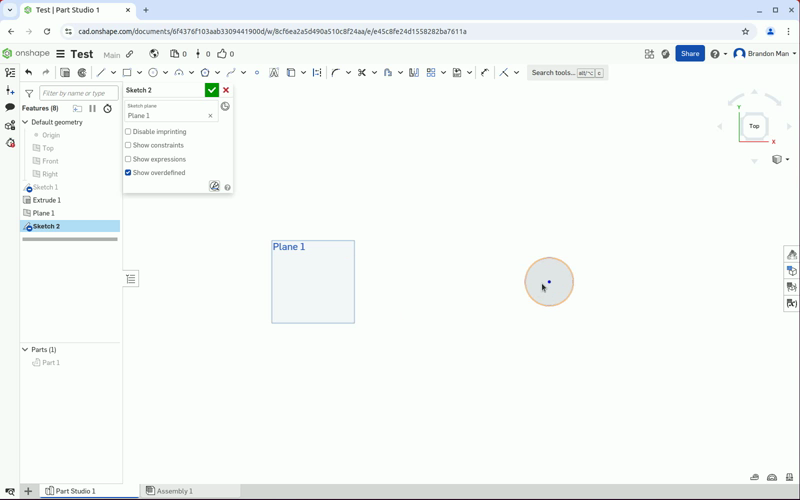
scroll(6)
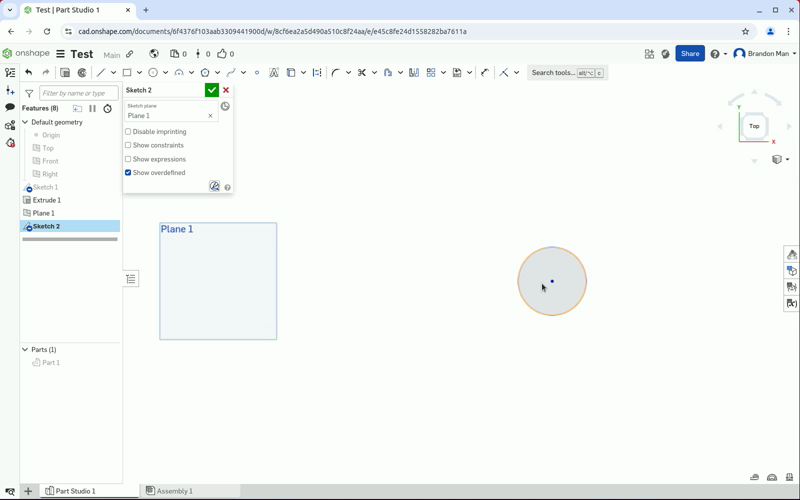
scroll(6)
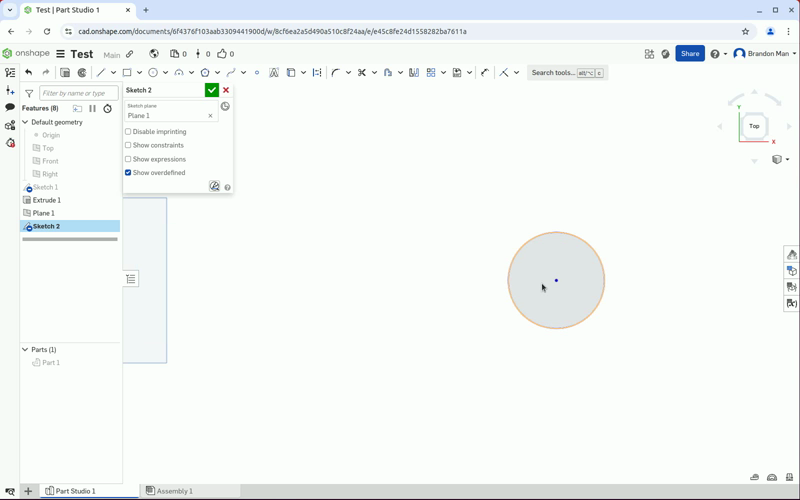
scroll(6)
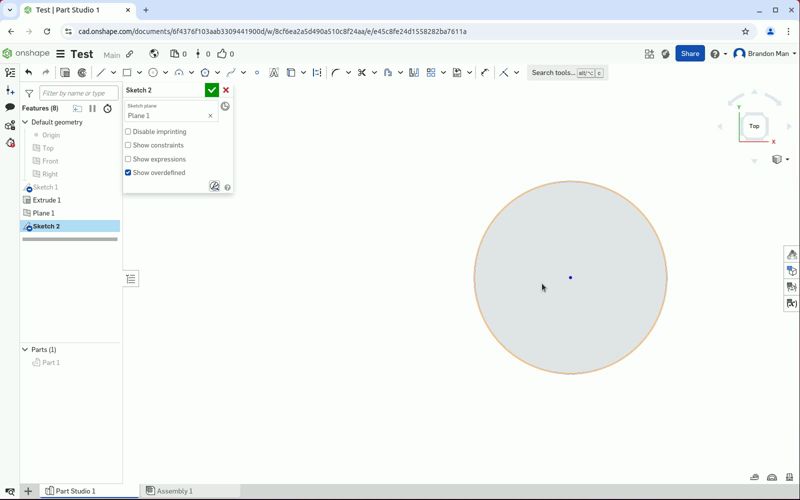
click(542, 283)
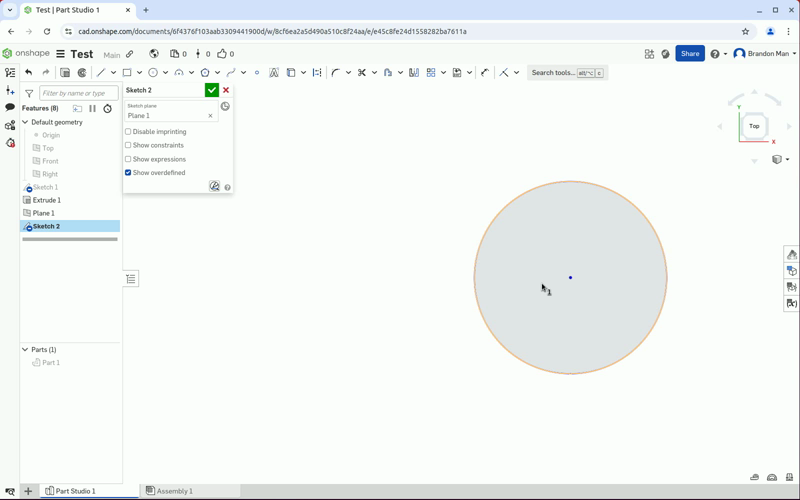
scroll(-6)
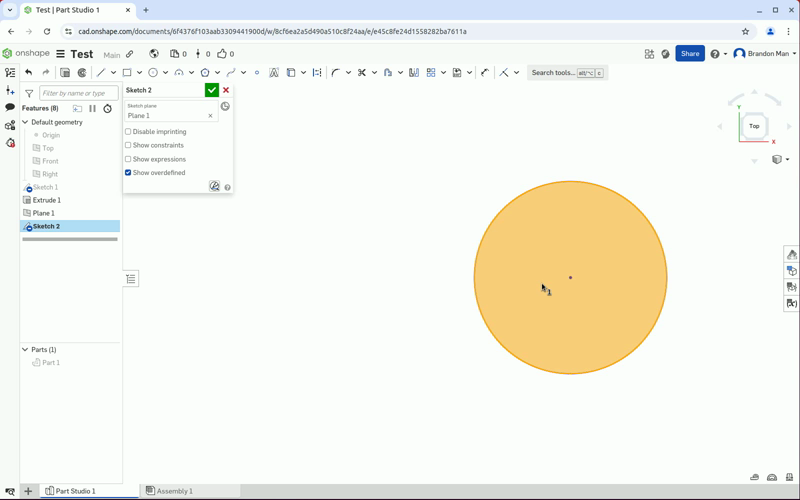
scroll(-6)
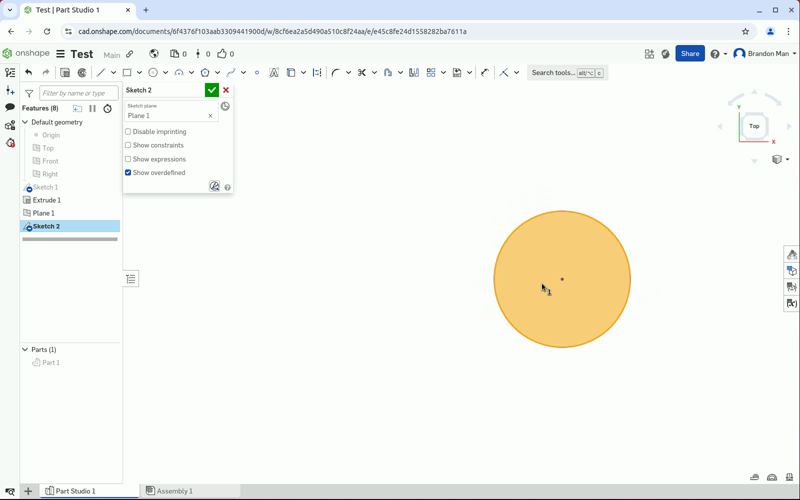
scroll(-6)
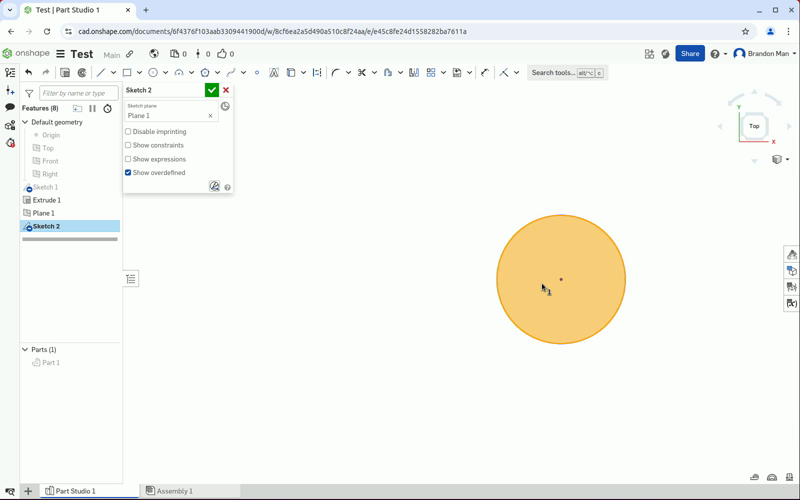
scroll(-6)
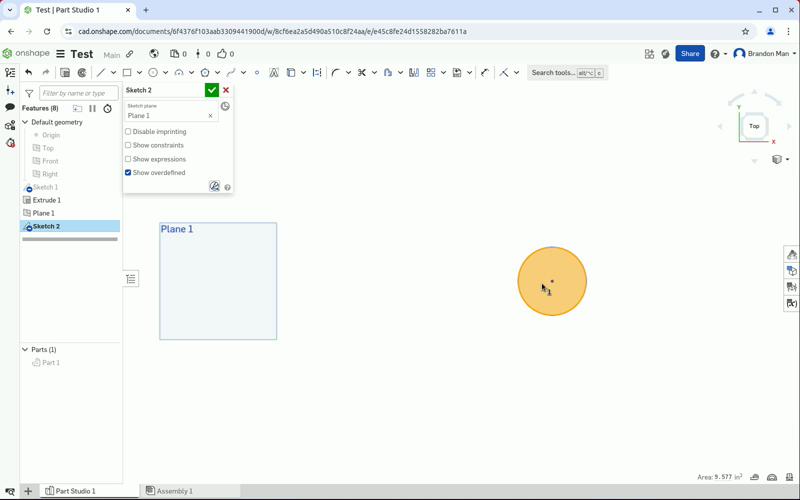
scroll(-6)
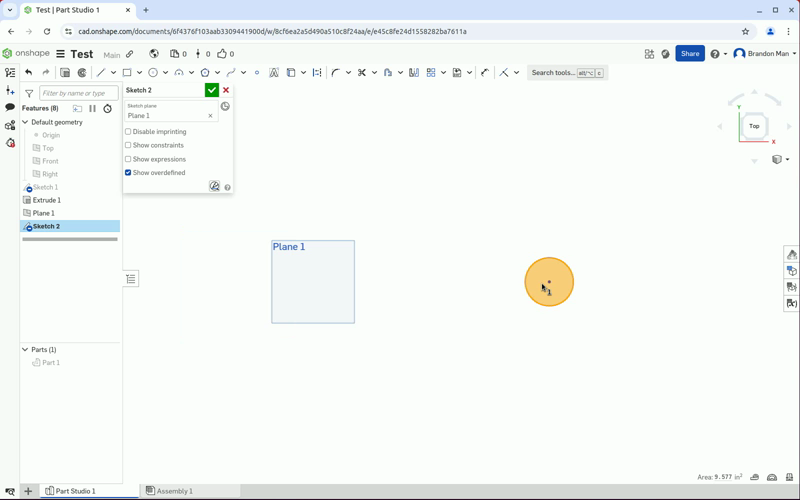
scroll(-6)
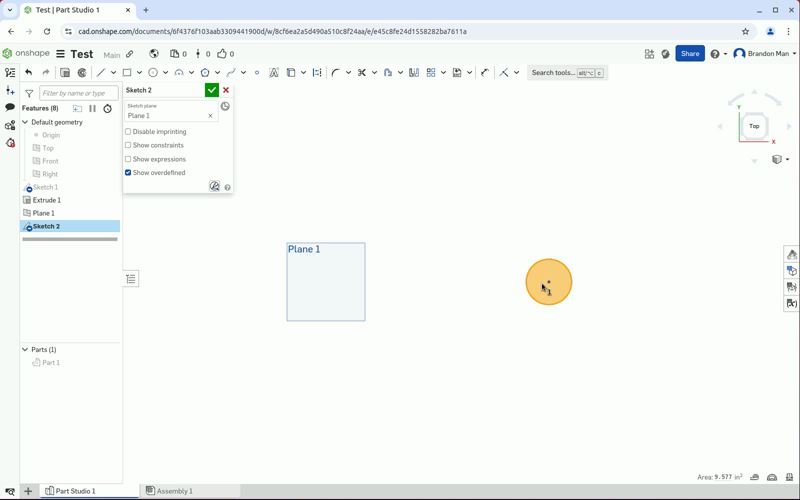
scroll(-6)
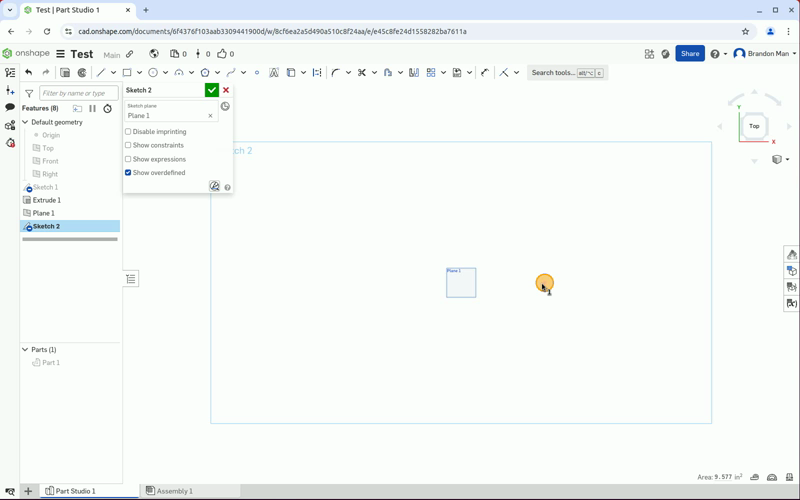
mouse_move(73, 352)
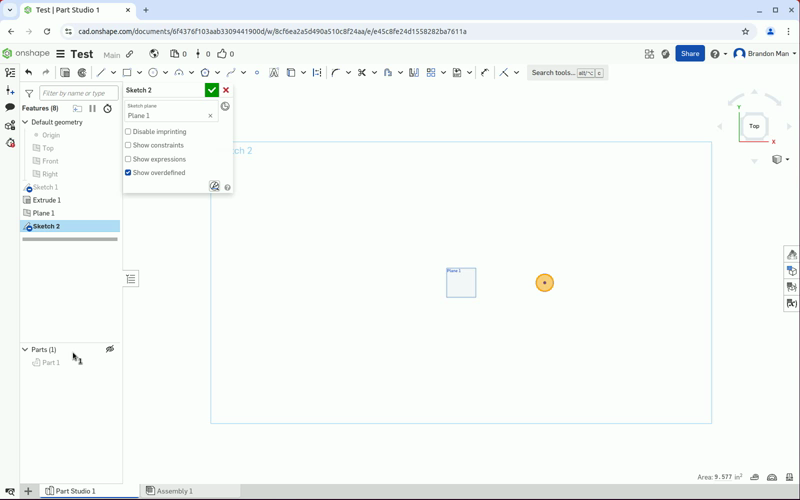
key(shift+y)
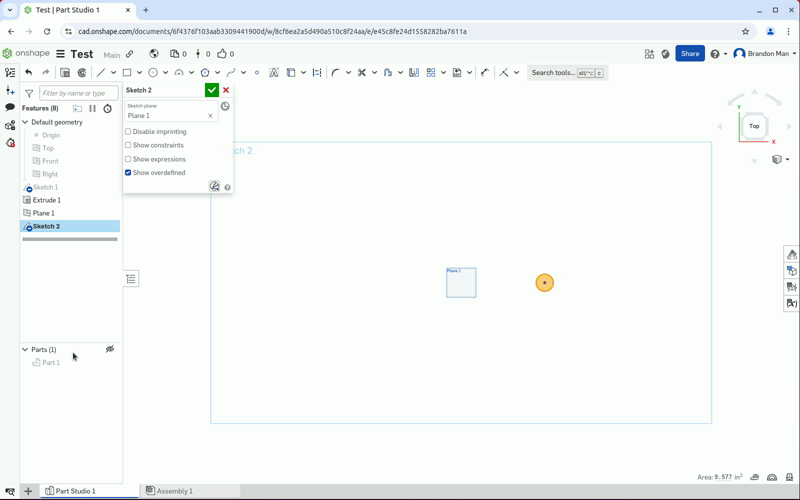
key(shift+e)
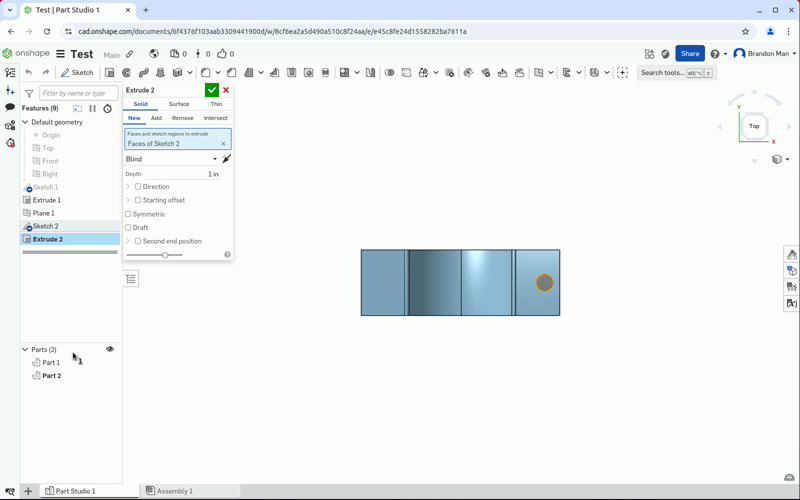
mouse_move(143, 106)
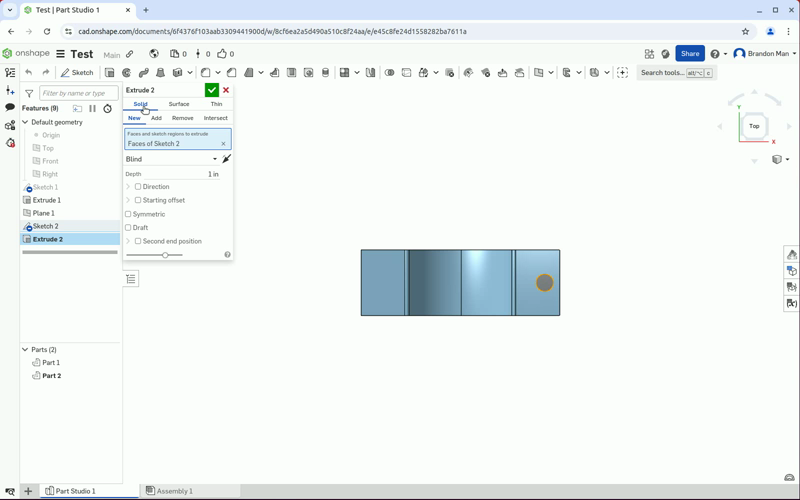
click(143, 106)
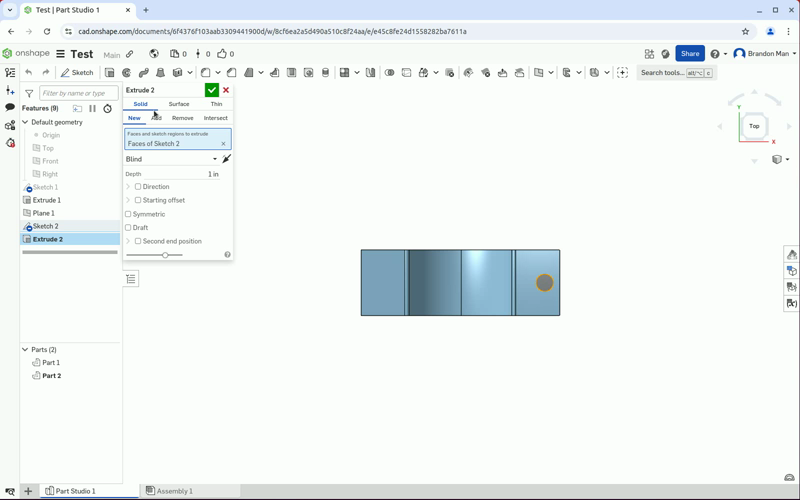
mouse_move(186, 120)
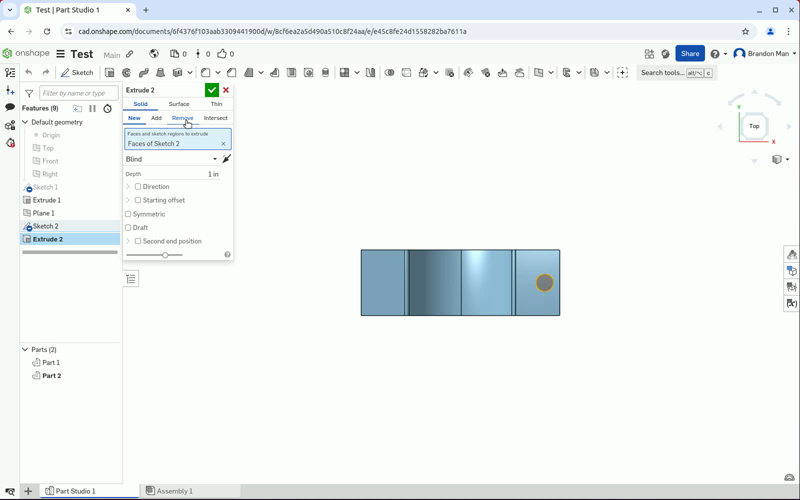
click(186, 120)
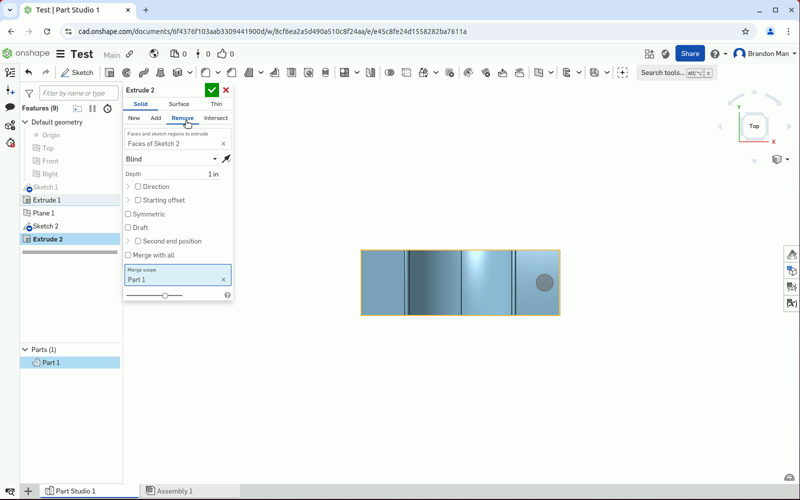
key(tab, 4)
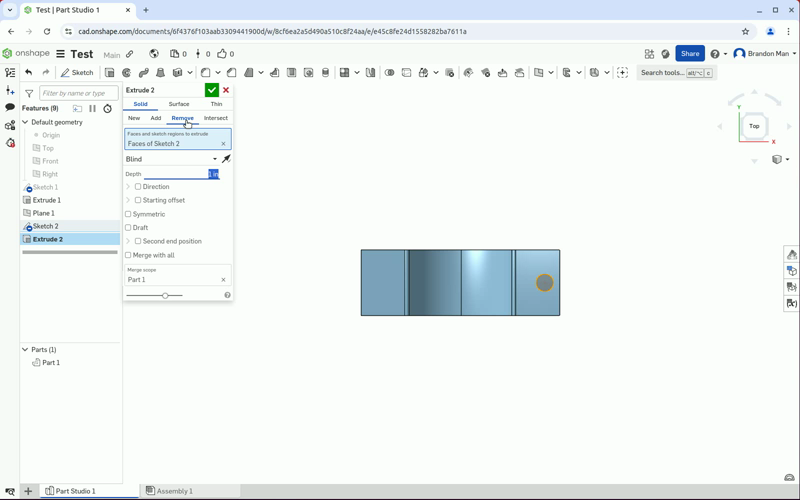
text(17.09)
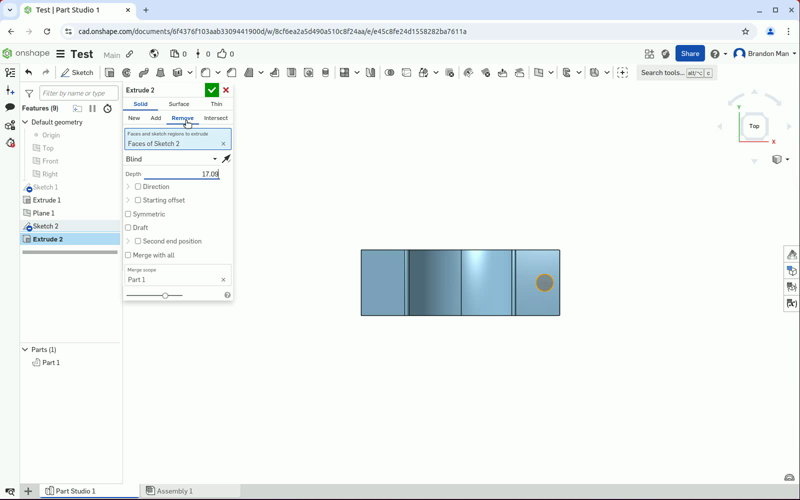
key(tab, 6)
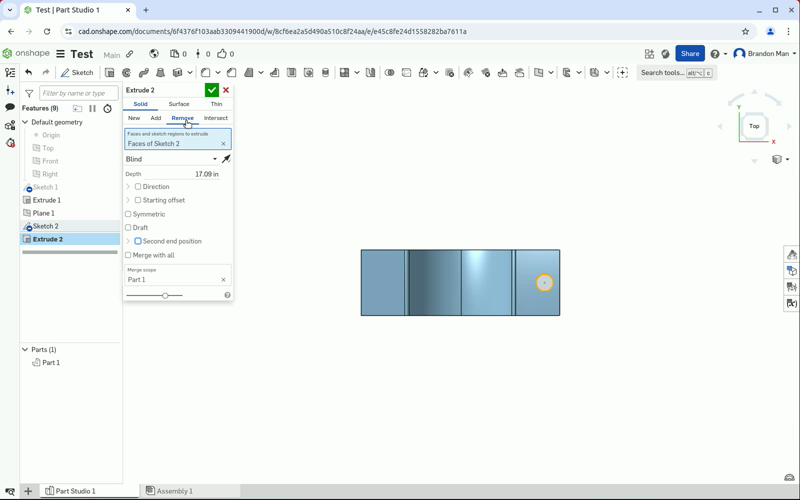
key(space)
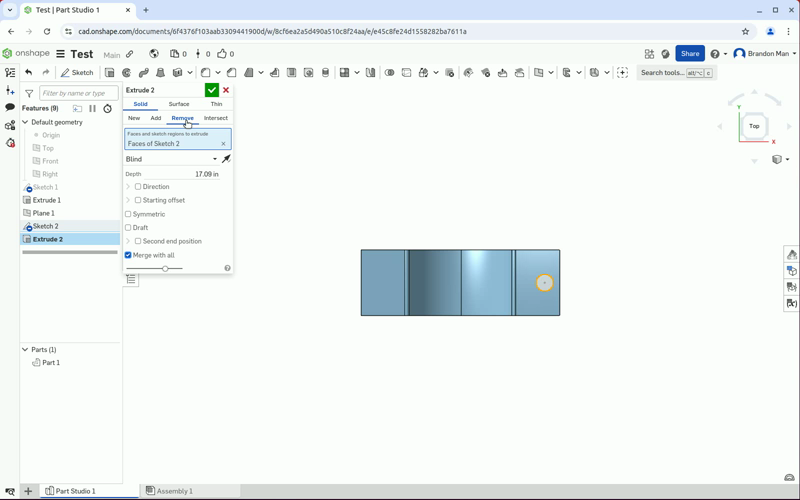
key(enter)
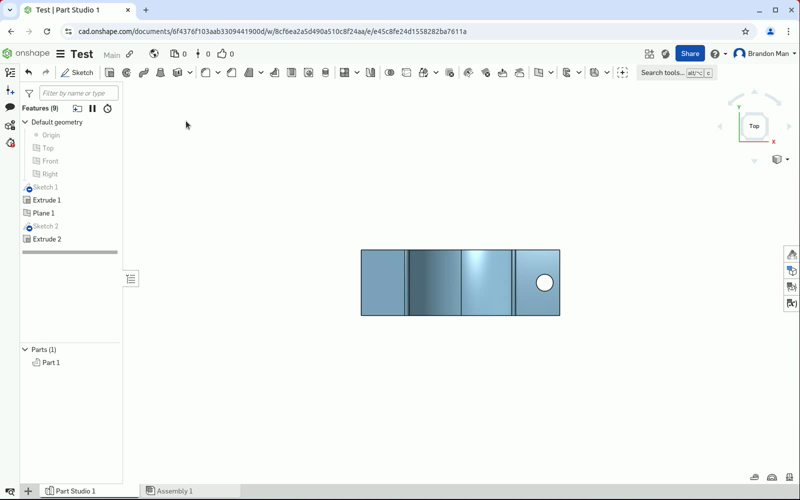
key(shift+h)
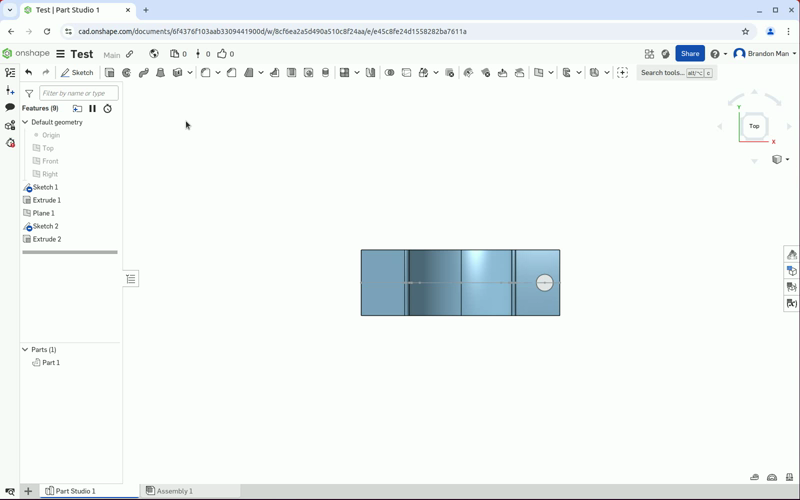
key(shift+h)
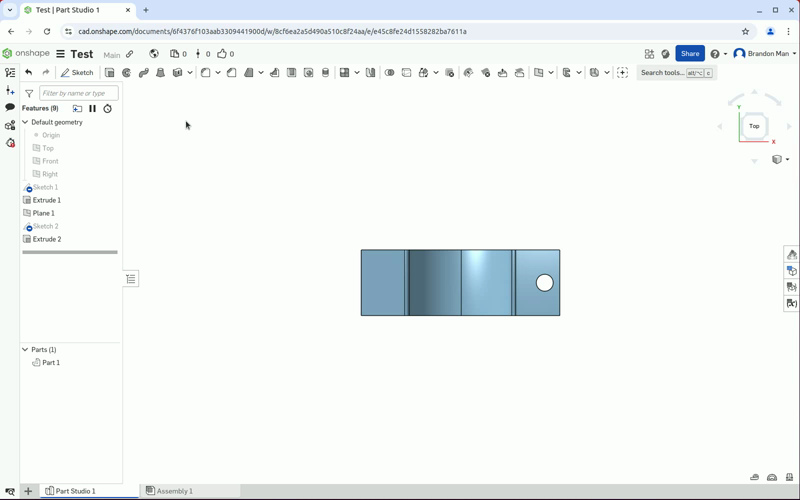
mouse_move(73, 189)
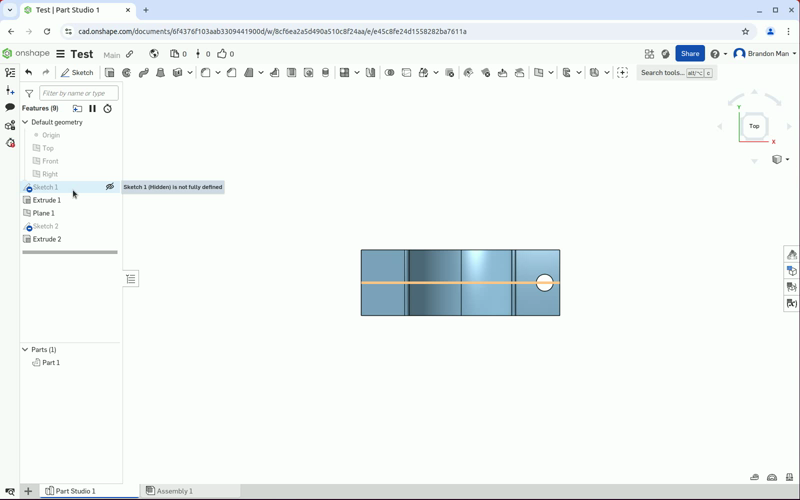
click(73, 189)
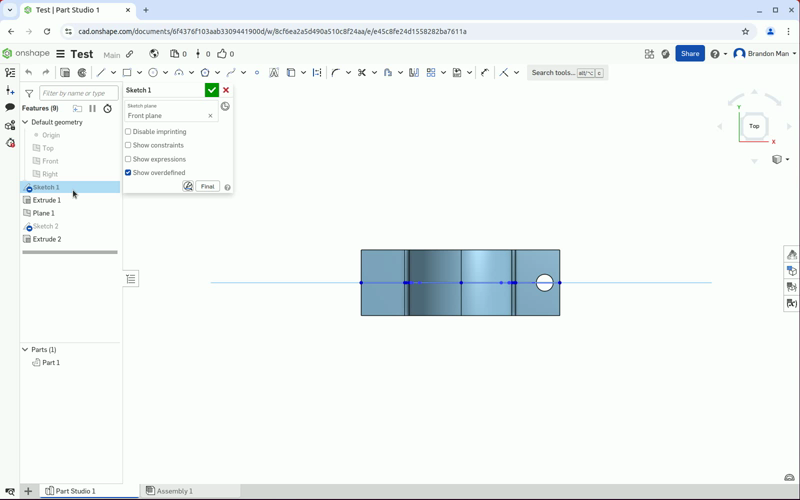
mouse_move(229, 92)
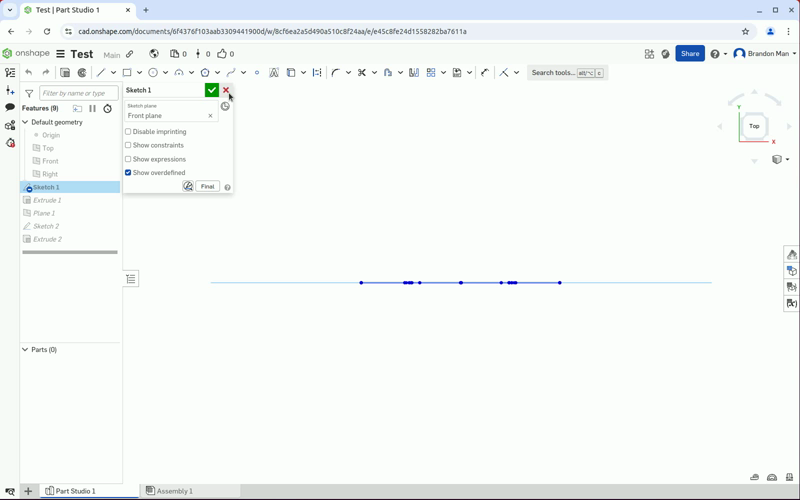
click(229, 92)
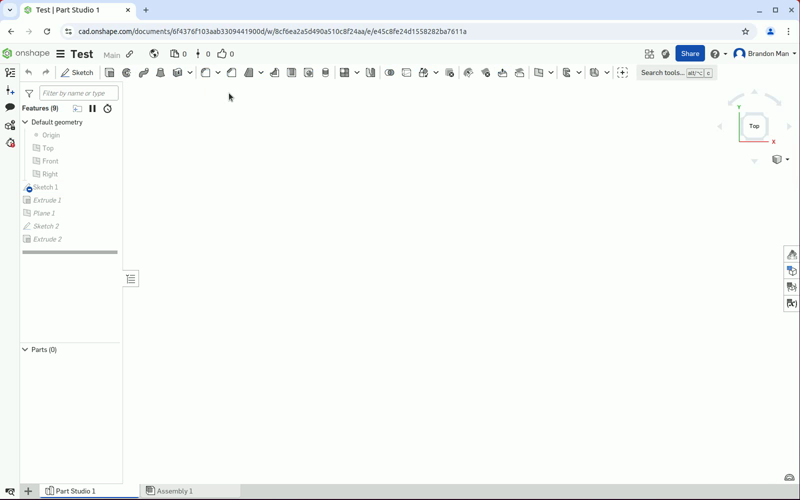
key(shift+s)
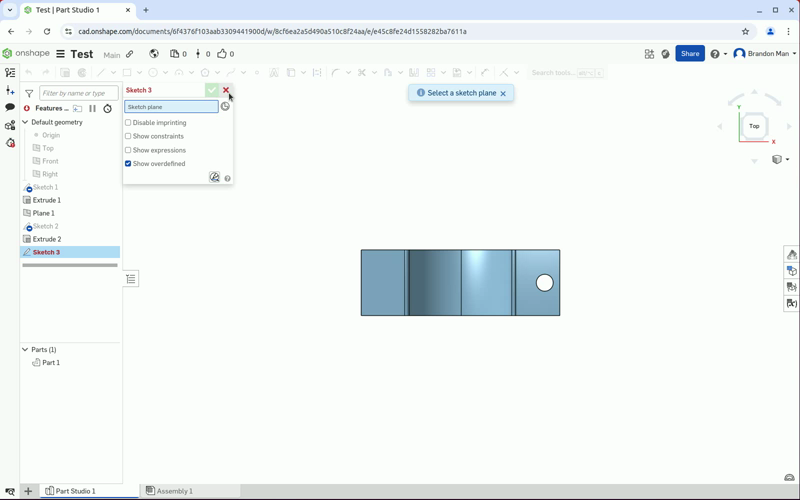
mouse_move(73, 215)
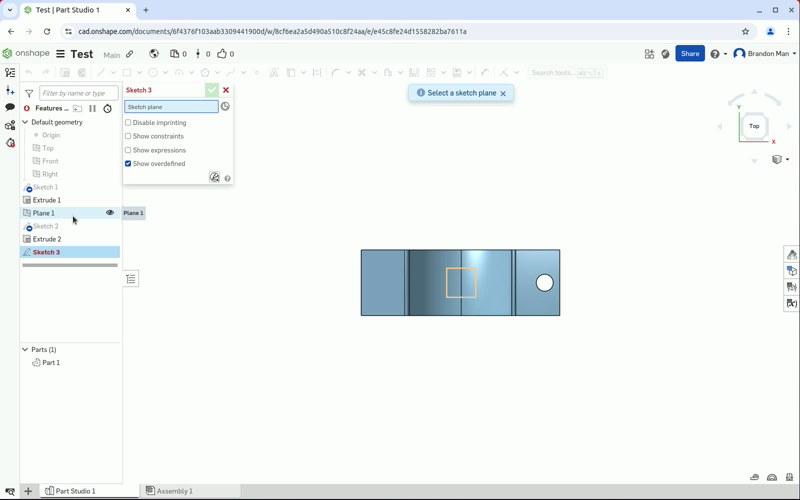
click(73, 215)
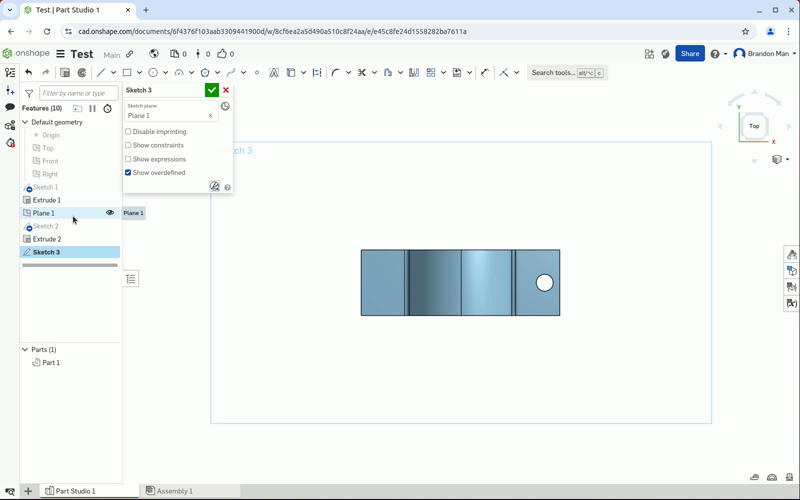
mouse_move(73, 352)
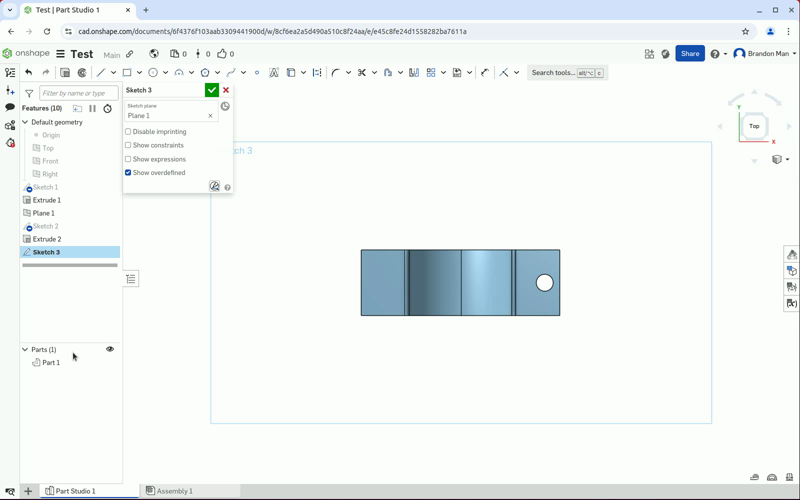
key(y)
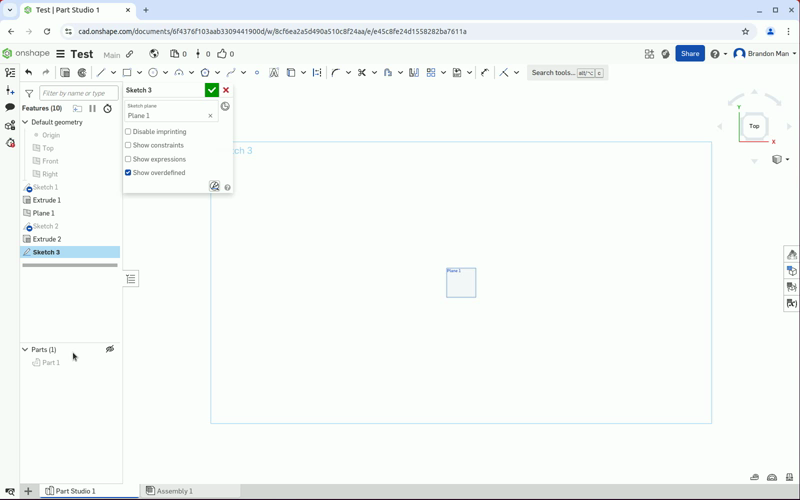
key(c)
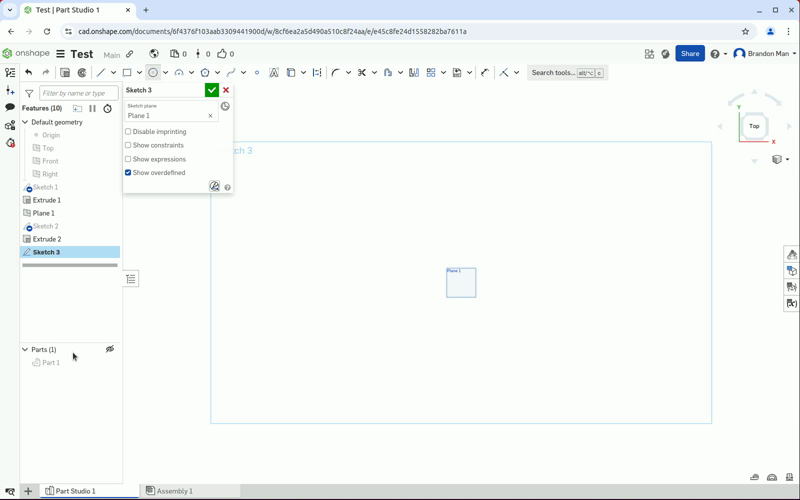
key_down(shift)
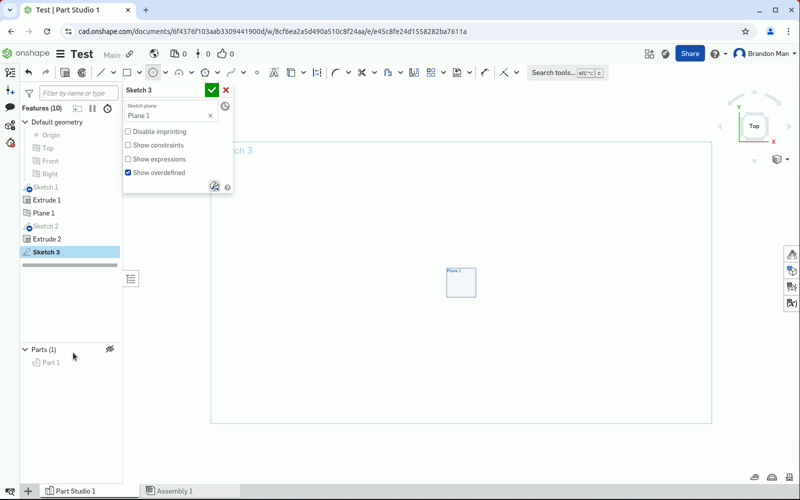
mouse_move(378, 282)
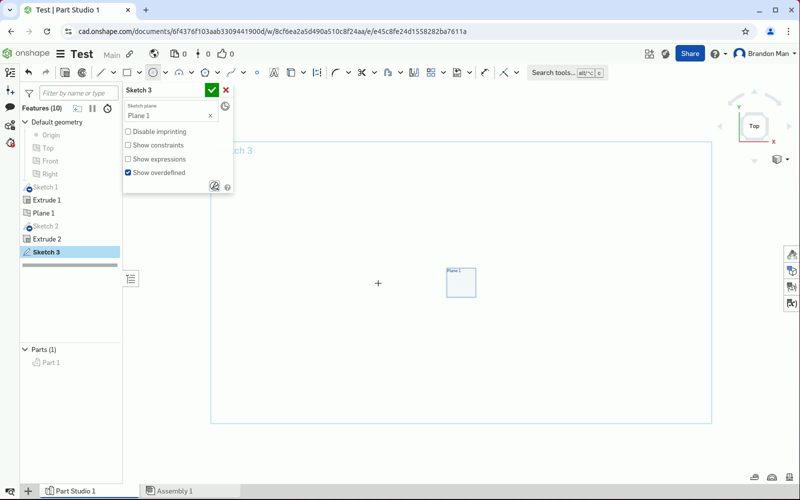
click(378, 282)
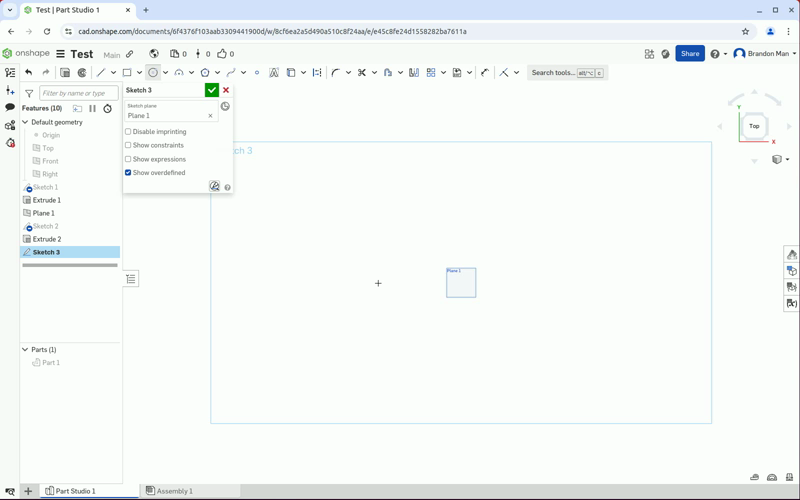
key_up(shift)
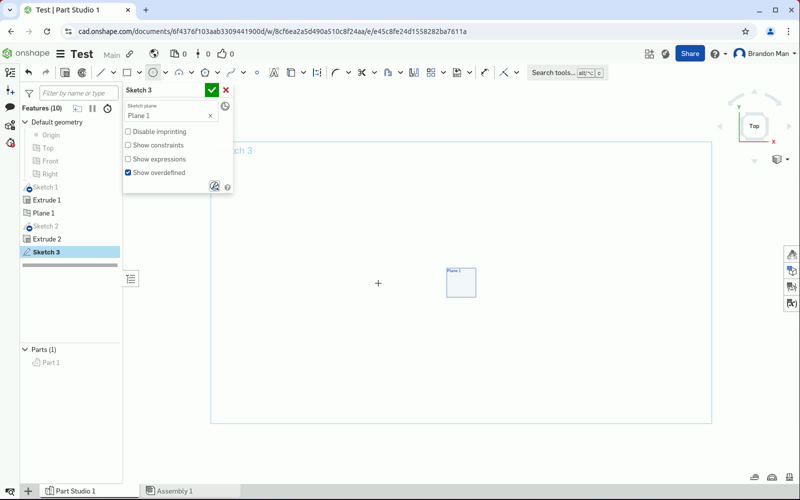
mouse_move(386, 282)
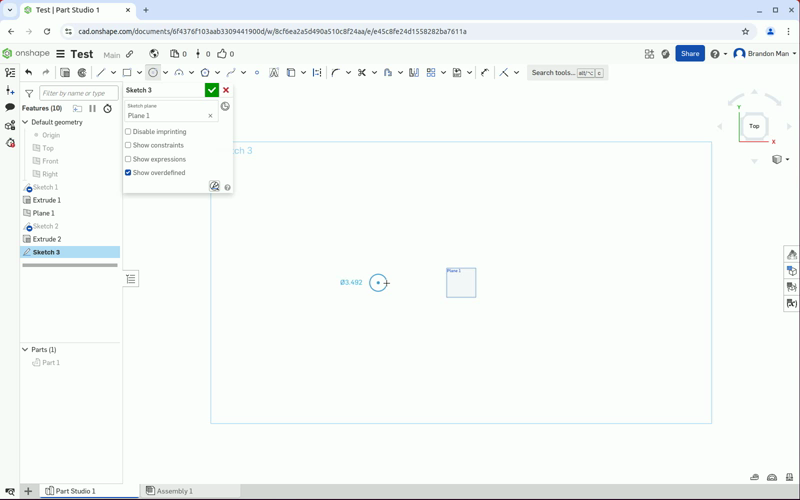
click(386, 282)
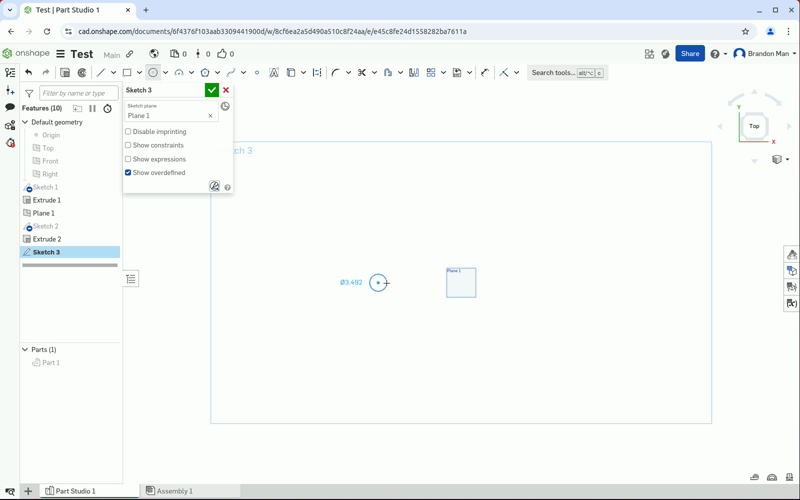
key(esc)
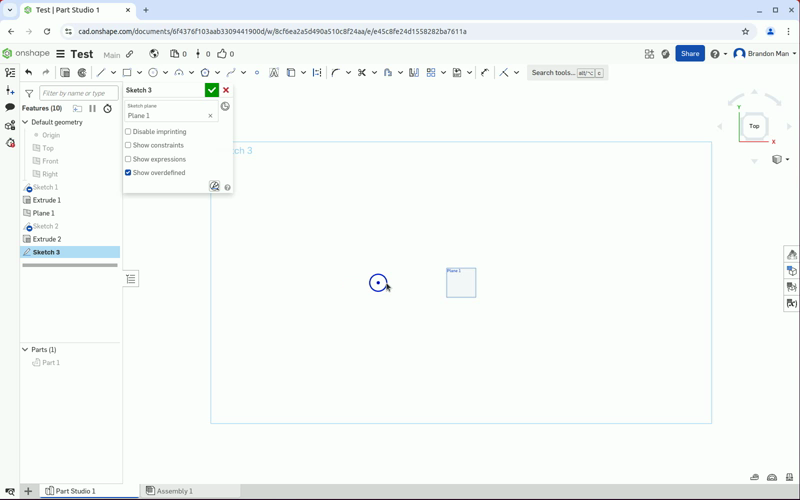
mouse_move(374, 280)
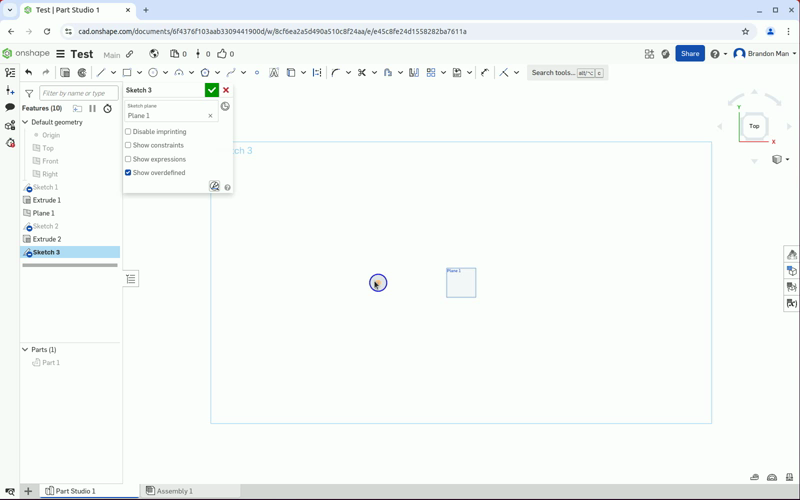
scroll(6)
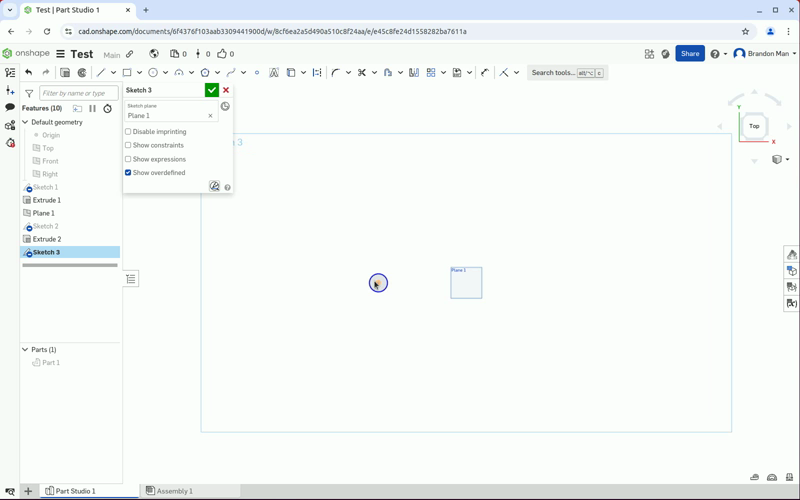
scroll(6)
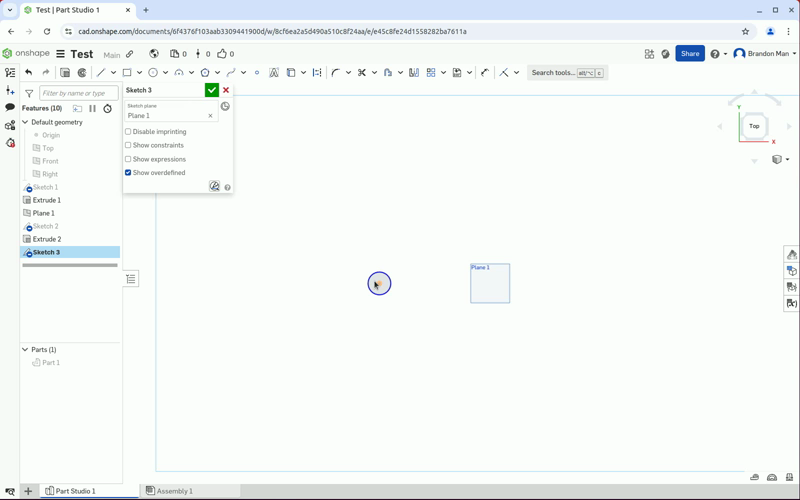
scroll(6)
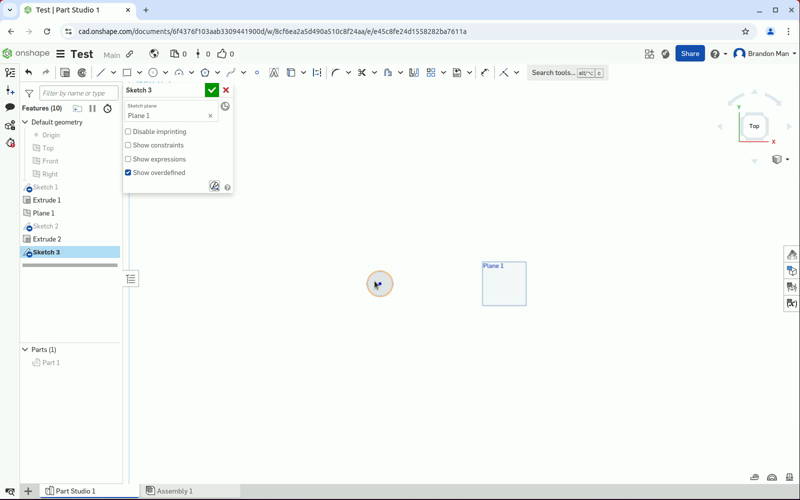
scroll(6)
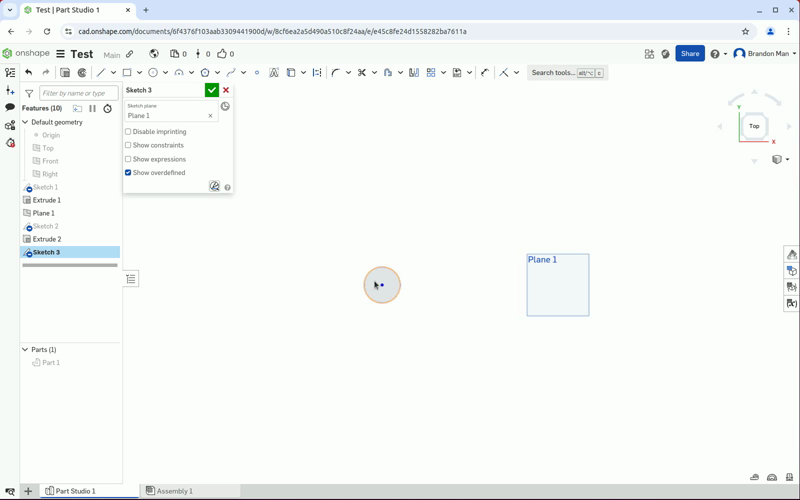
scroll(6)
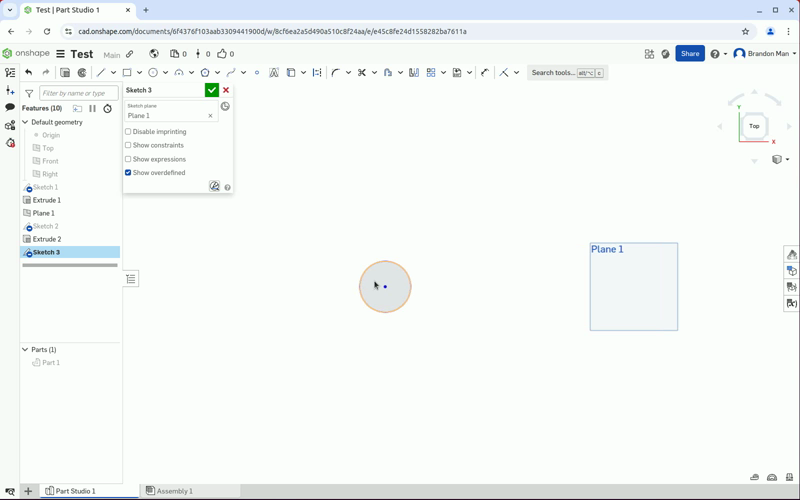
scroll(6)
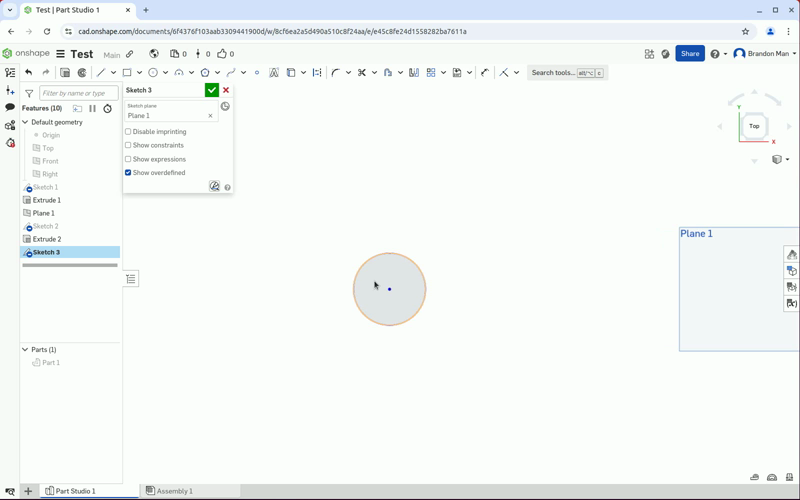
scroll(6)
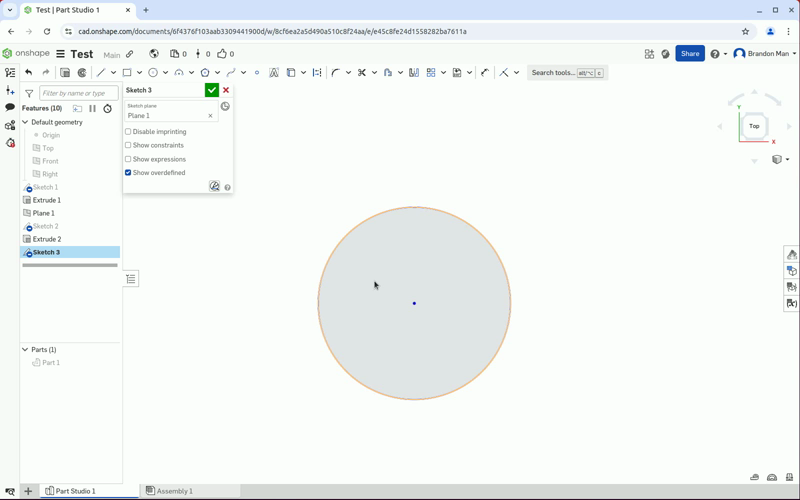
click(374, 280)
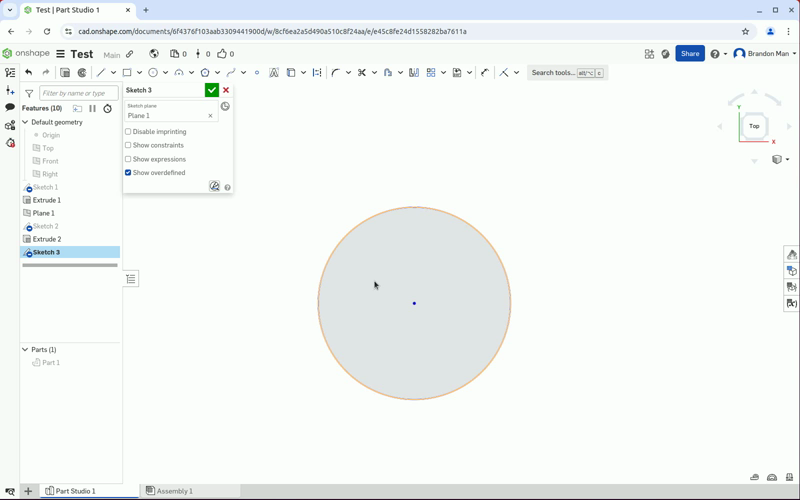
scroll(-6)
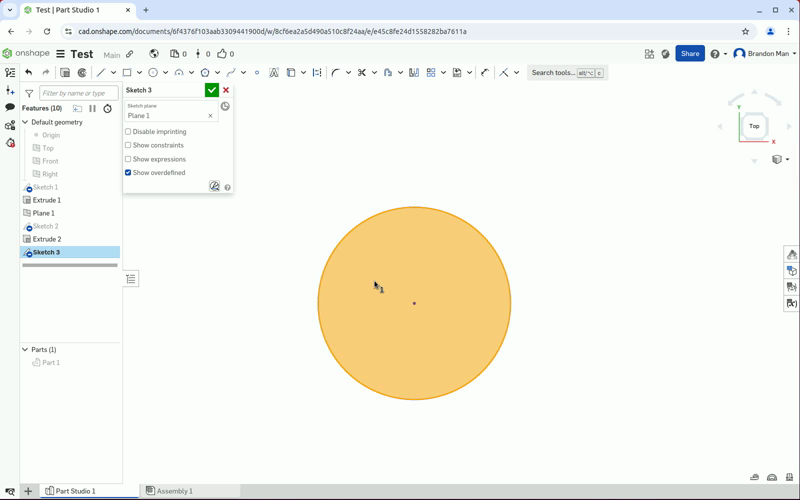
scroll(-6)
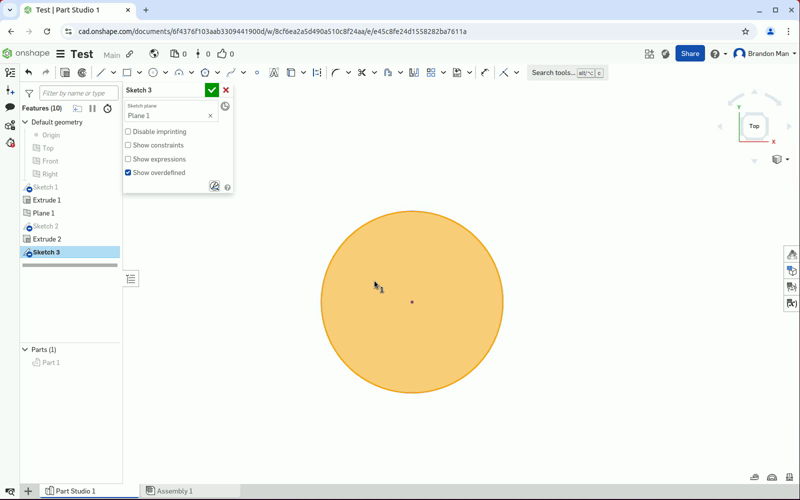
scroll(-6)
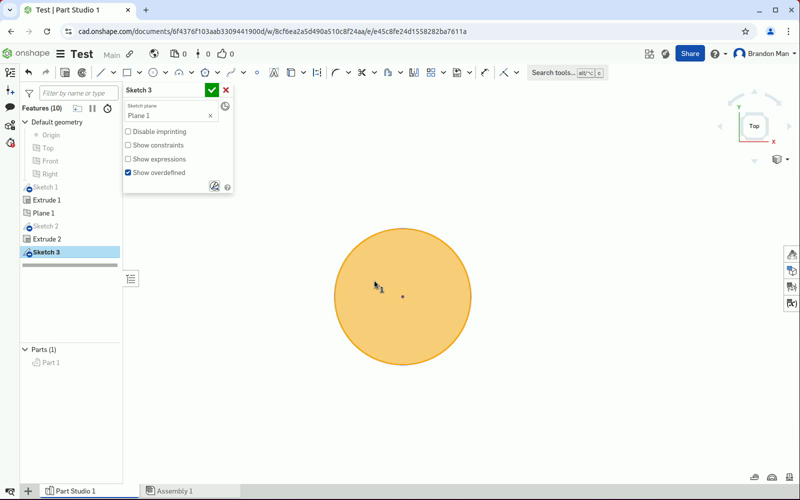
scroll(-6)
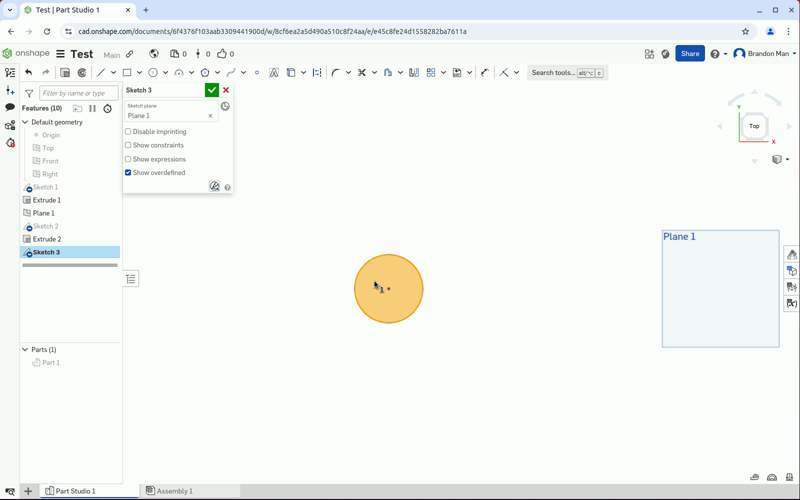
scroll(-6)
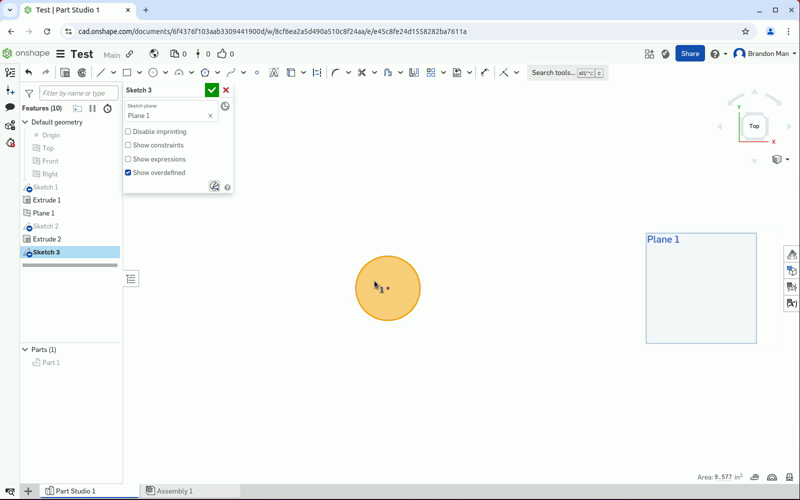
scroll(-6)
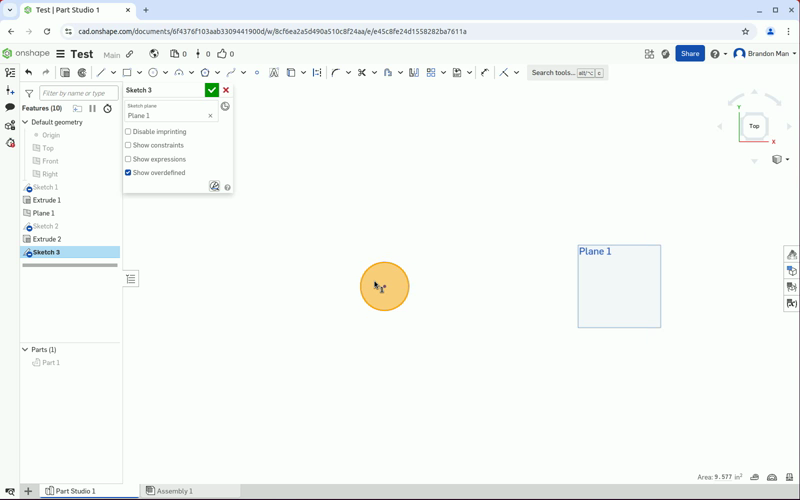
scroll(-6)
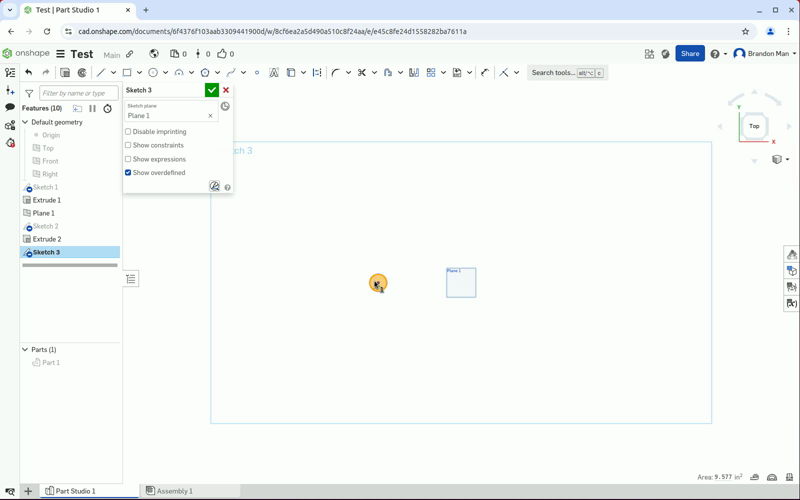
mouse_move(73, 352)
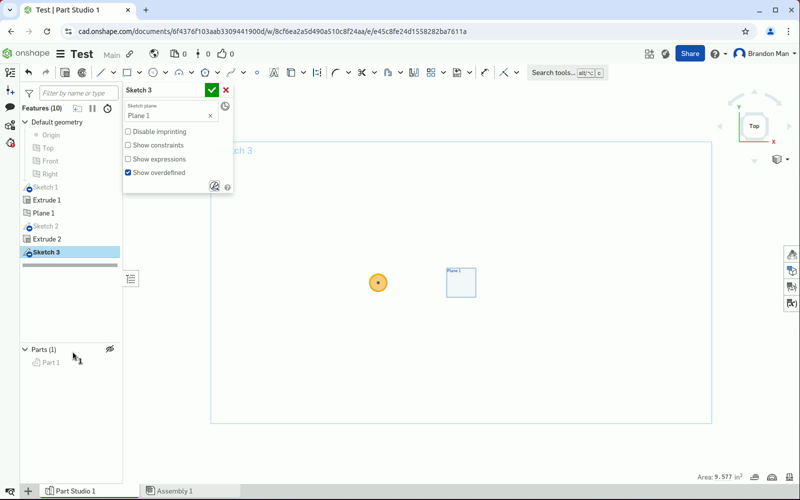
key(shift+y)
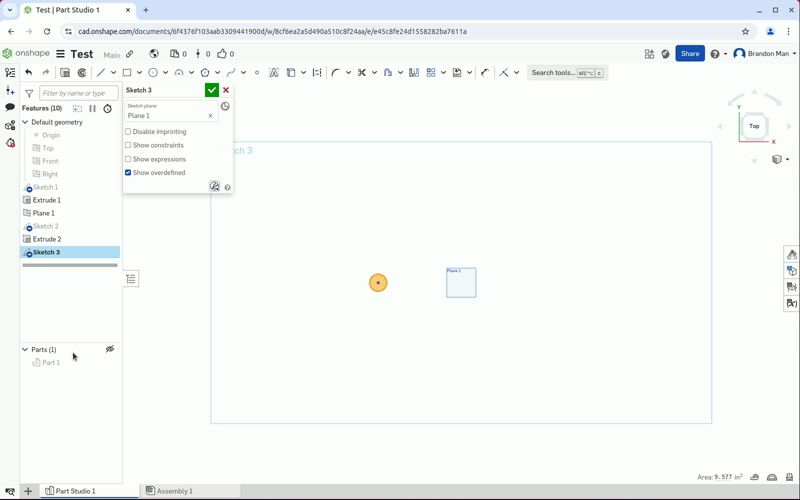
key(shift+e)
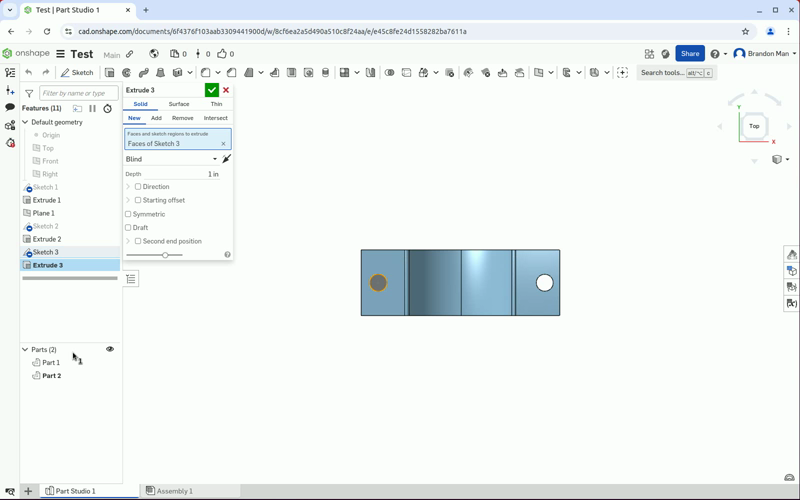
mouse_move(143, 106)
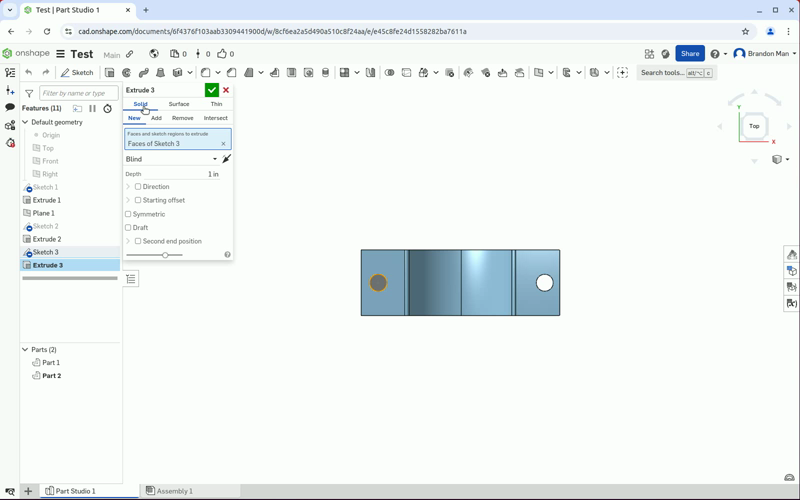
click(143, 106)
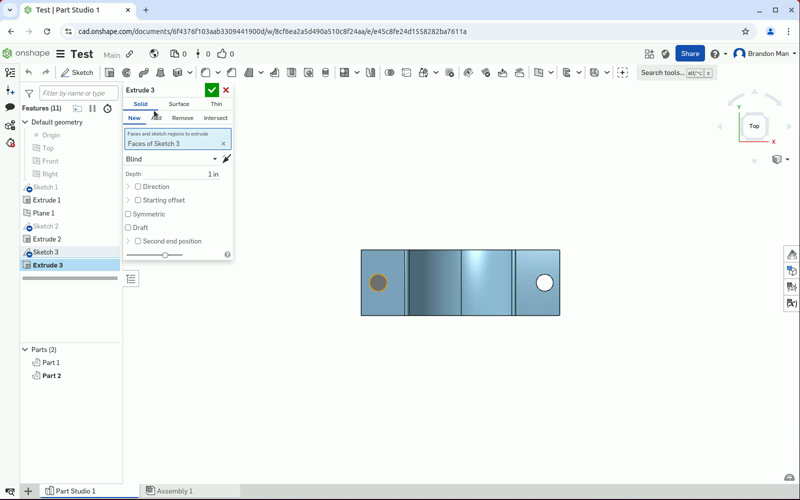
mouse_move(186, 120)
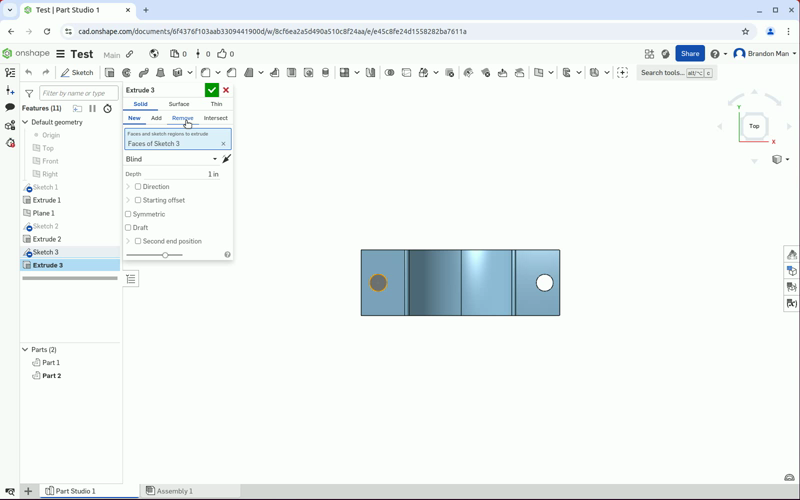
click(186, 120)
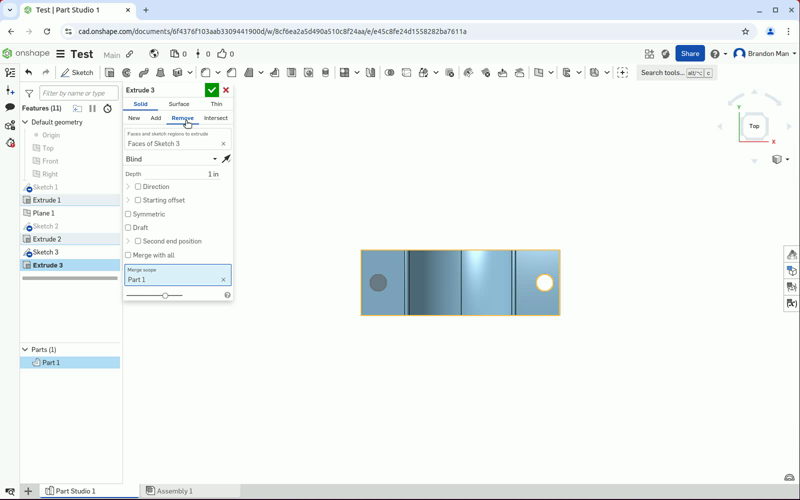
key(tab, 4)
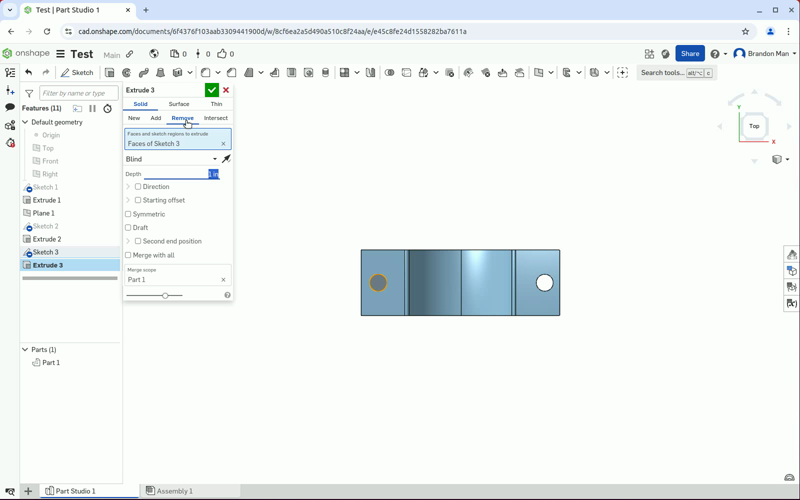
text(17.09)
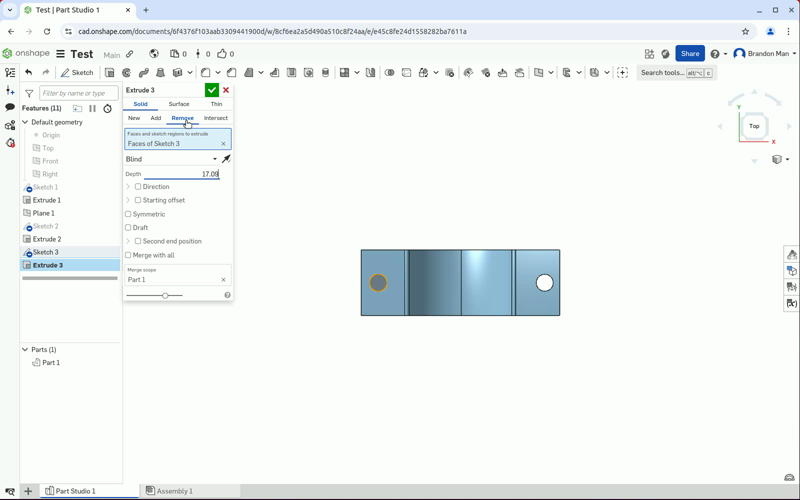
key(tab, 6)
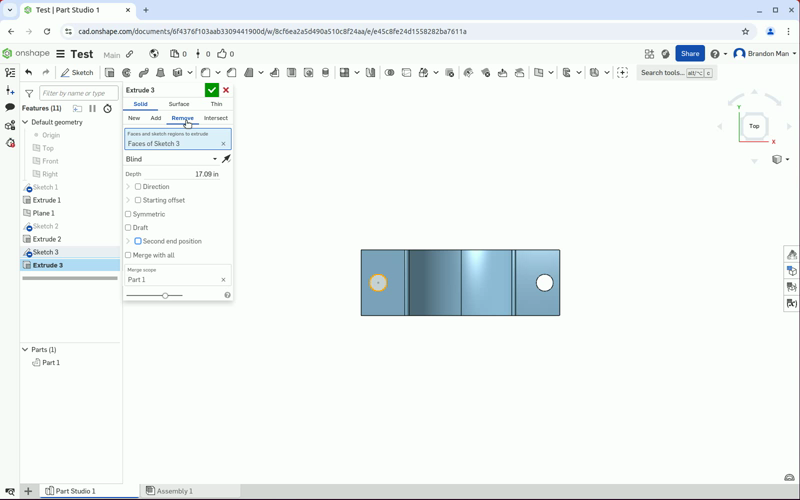
key(space)
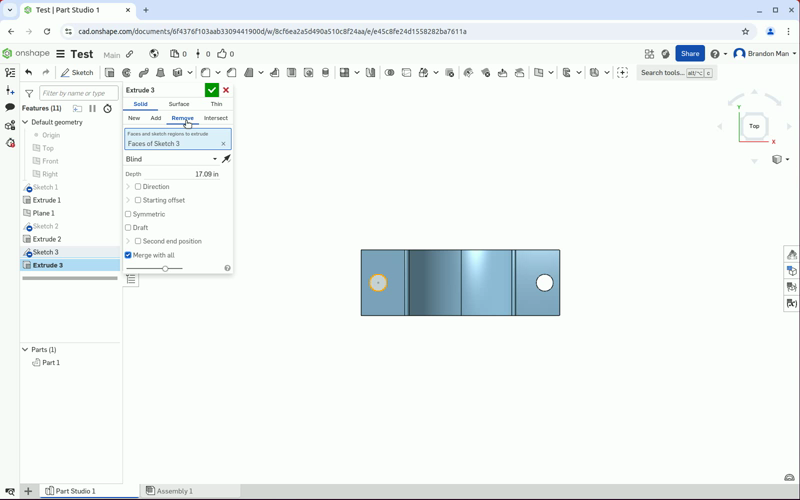
key(enter)
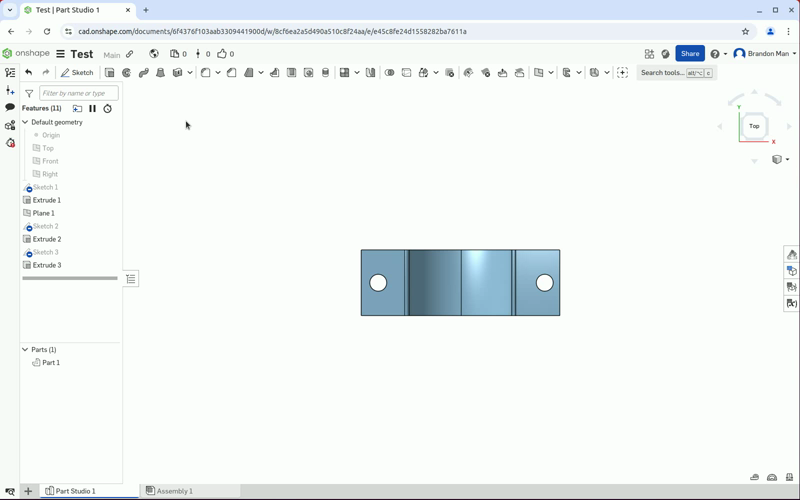
key(shift+h)
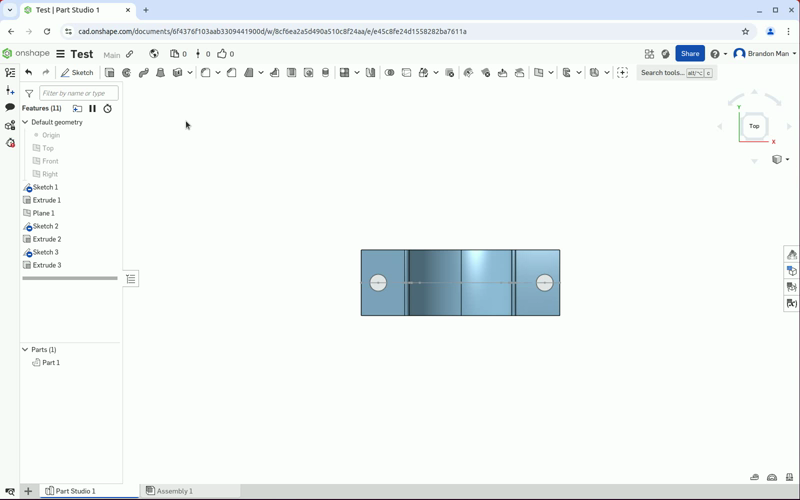
key(shift+h)
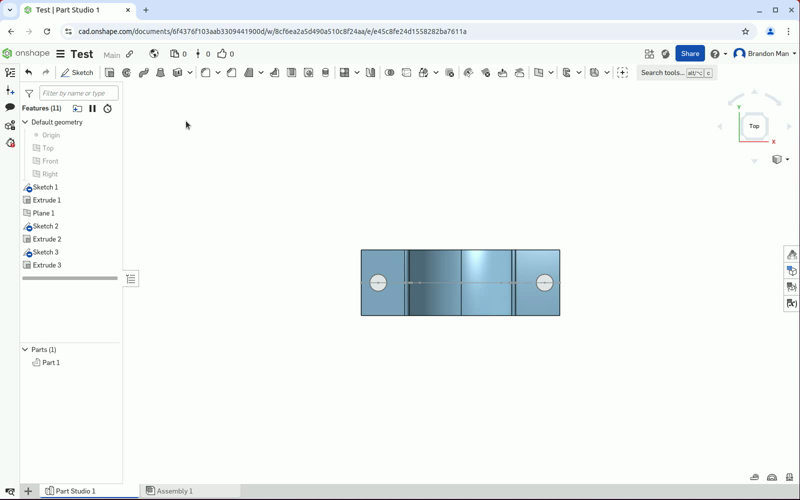
key(shift+7)
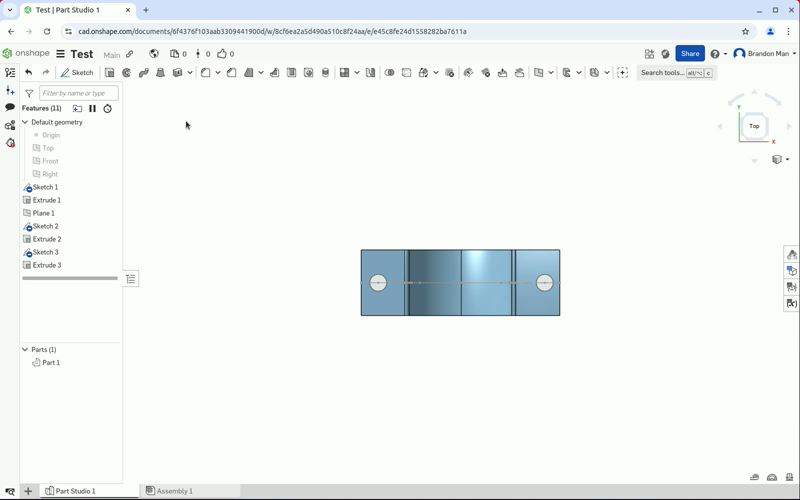
key(up, 3)
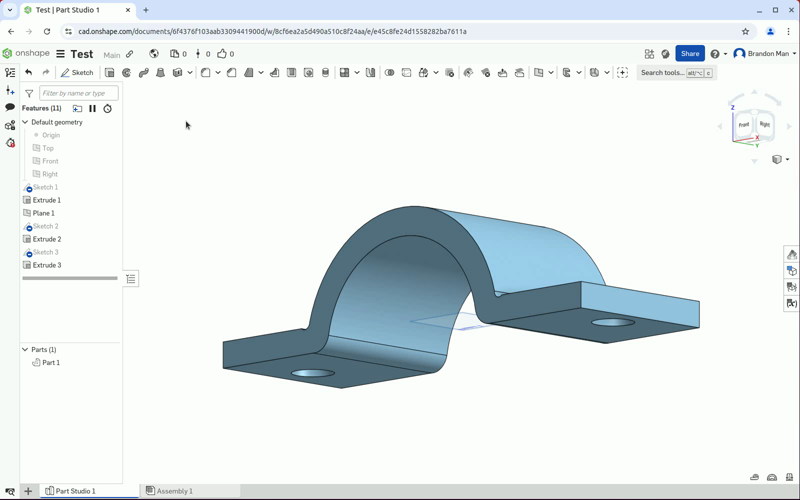
key(left, 3)
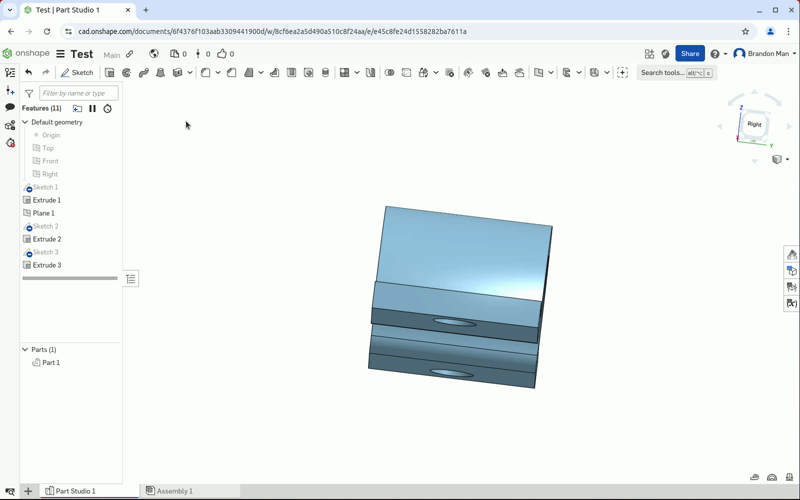
key(right, 3)
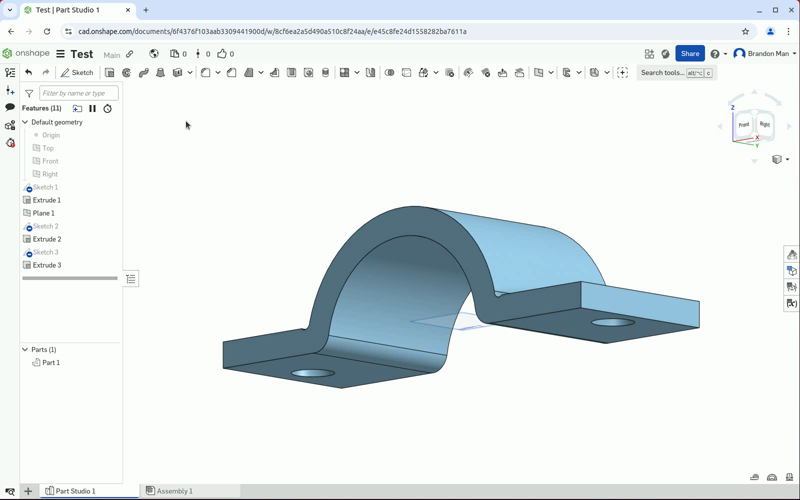
key(down, 3)
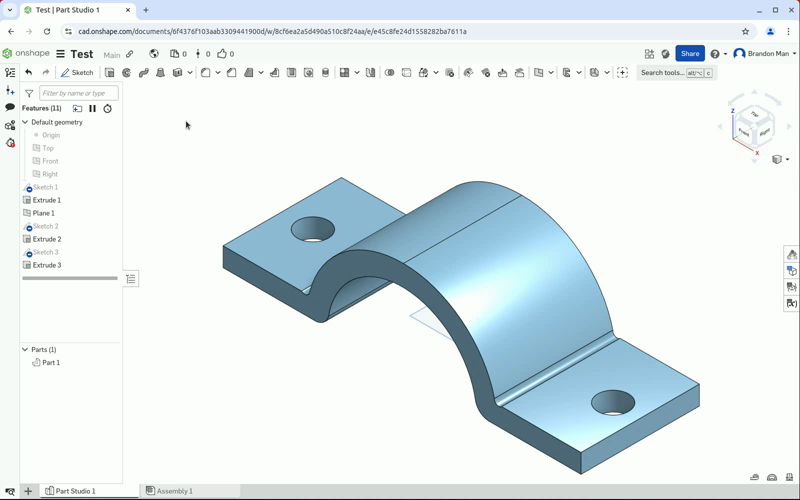
mouse_move(73, 189)
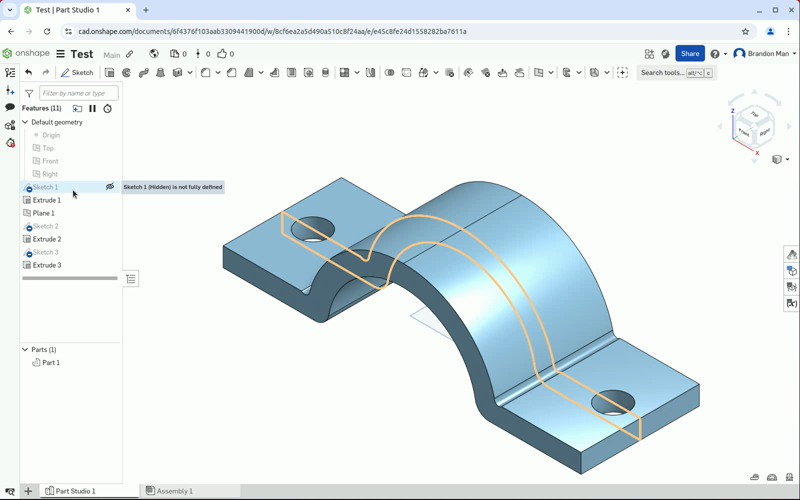
click(73, 189)